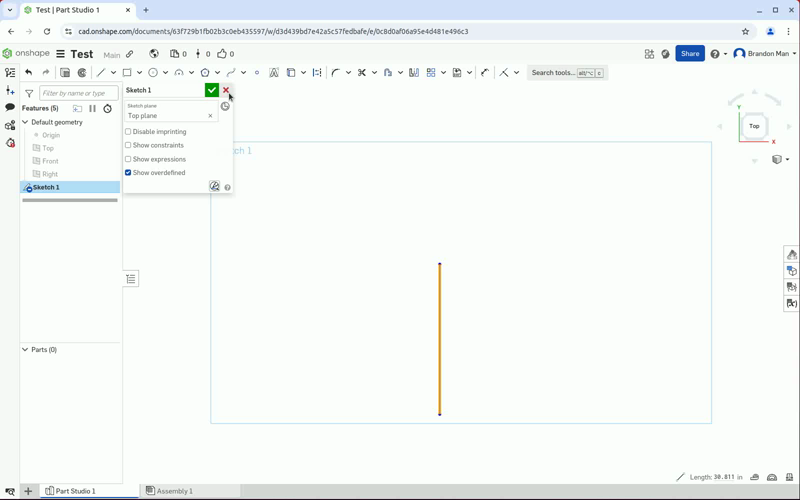
key(shift+h)
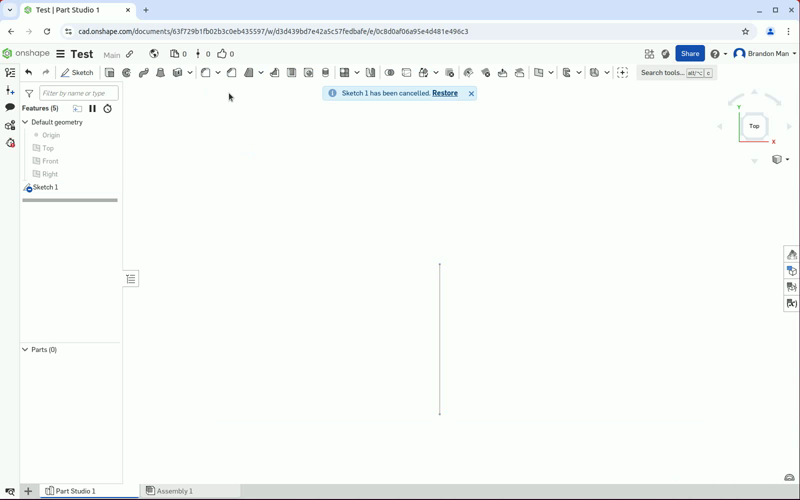
key(shift+s)
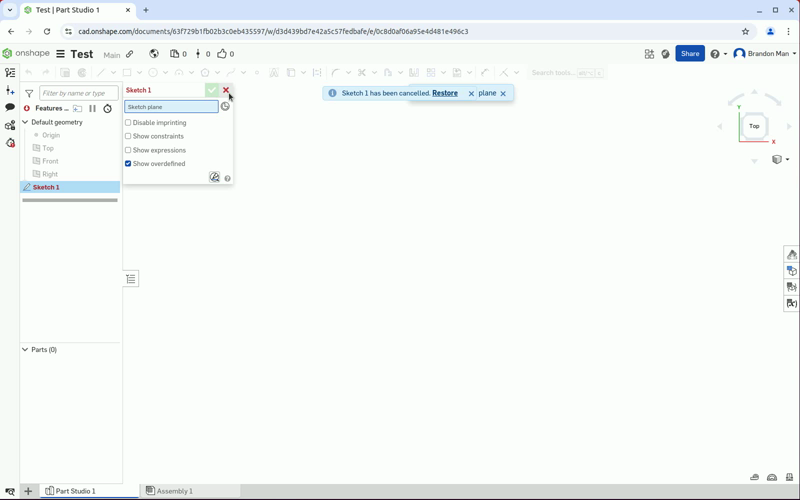
mouse_move(73, 150)
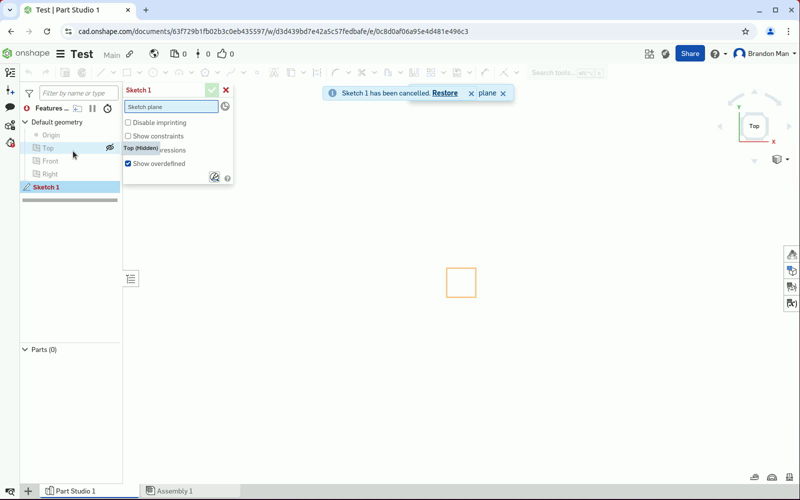
click(73, 150)
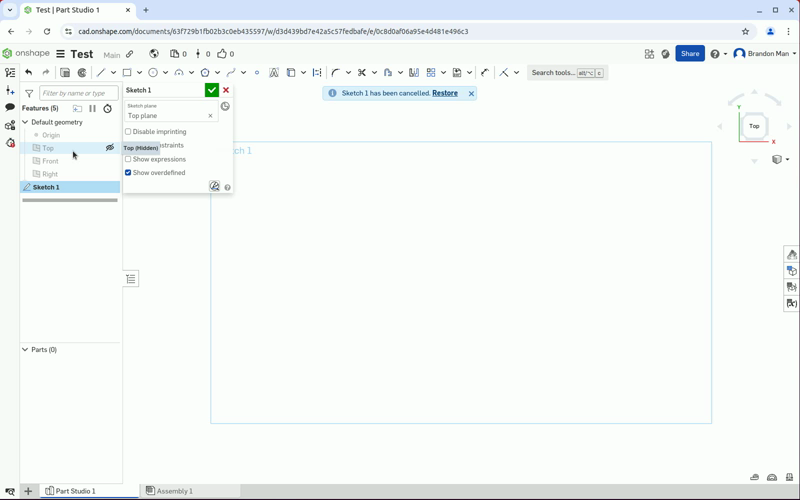
mouse_move(73, 352)
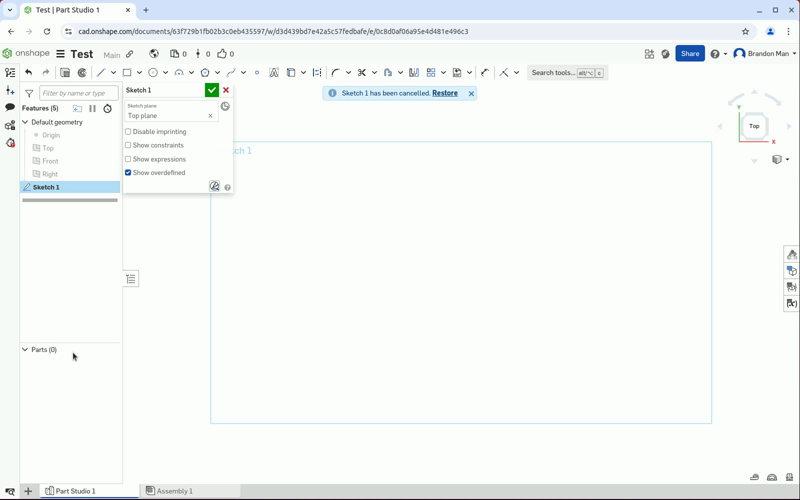
key(y)
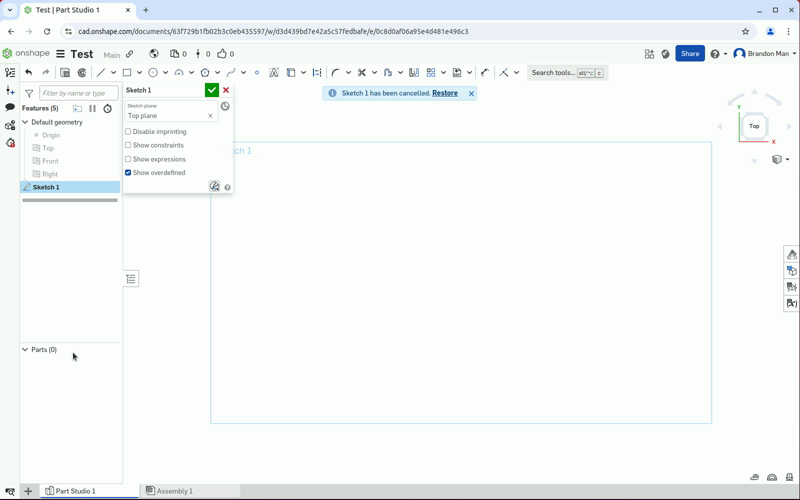
key(a)
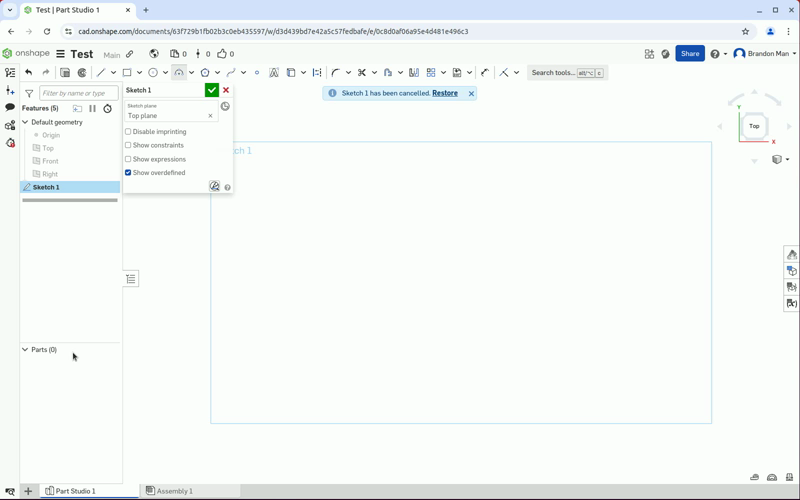
key_down(shift)
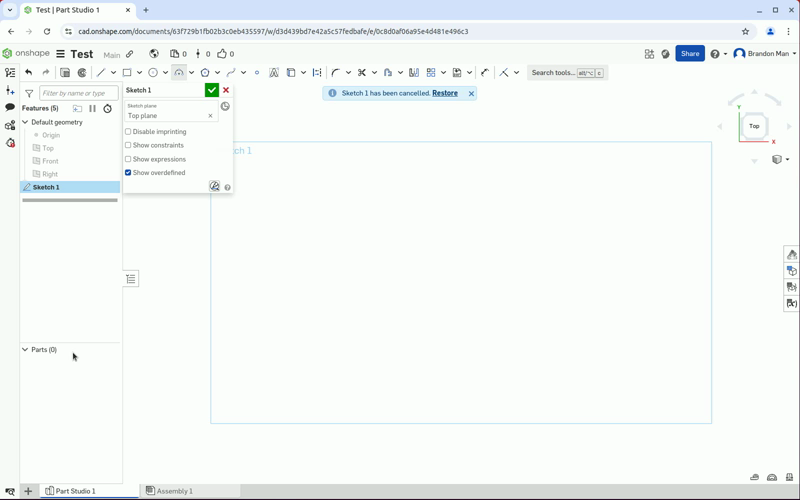
mouse_move(348, 282)
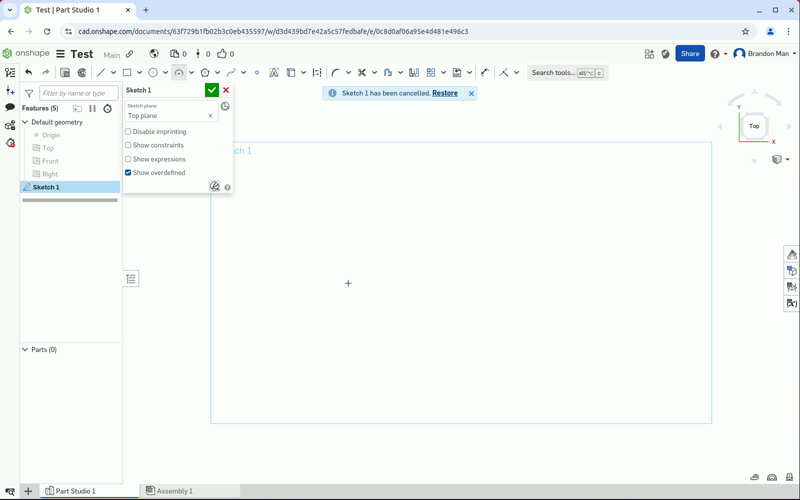
click(348, 282)
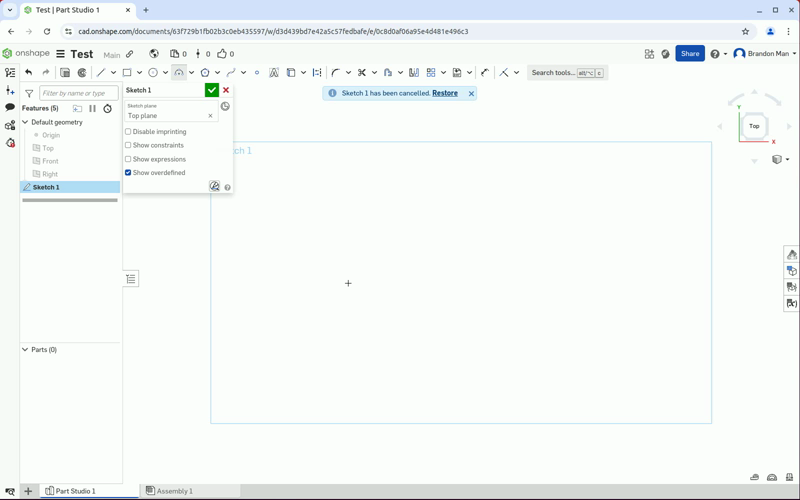
key_up(shift)
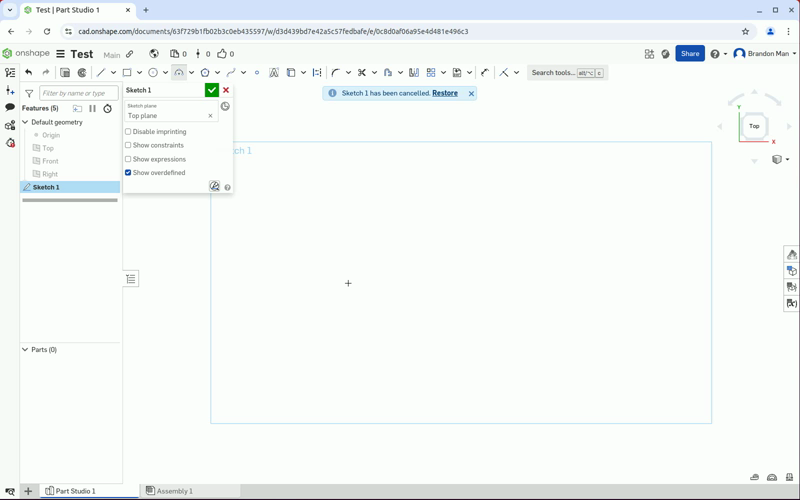
key_down(shift)
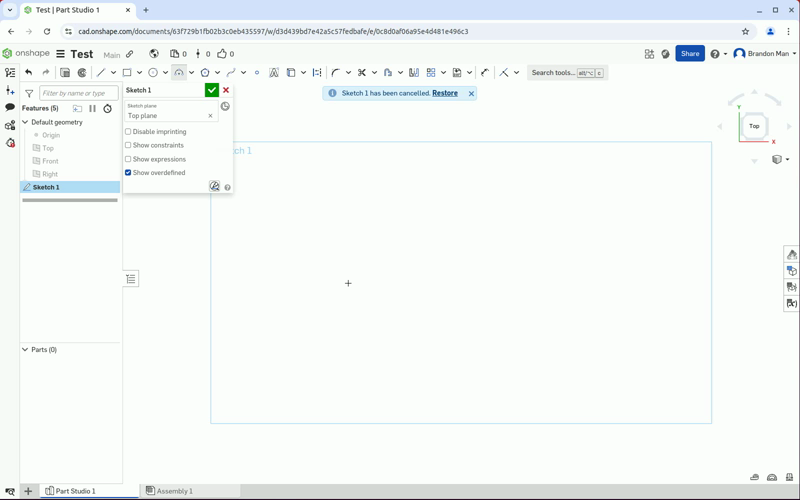
mouse_move(460, 395)
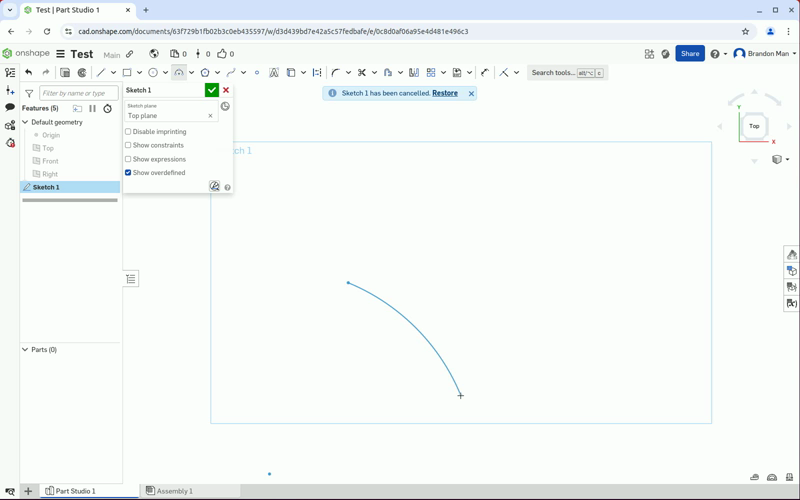
click(460, 395)
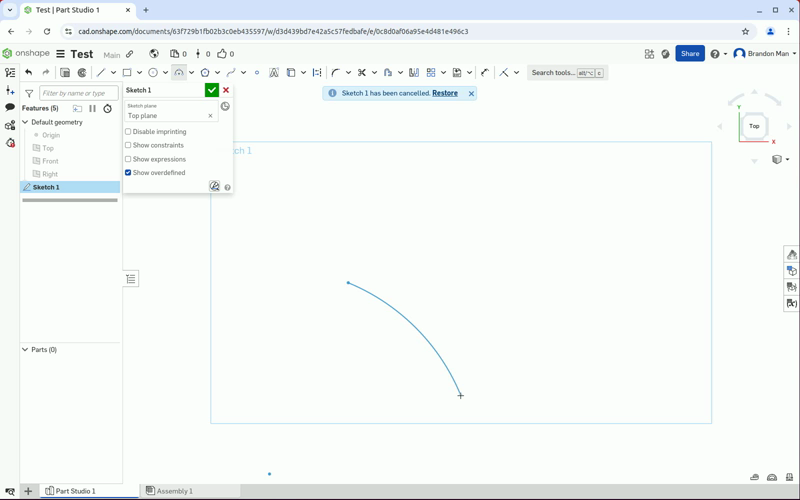
mouse_move(381, 362)
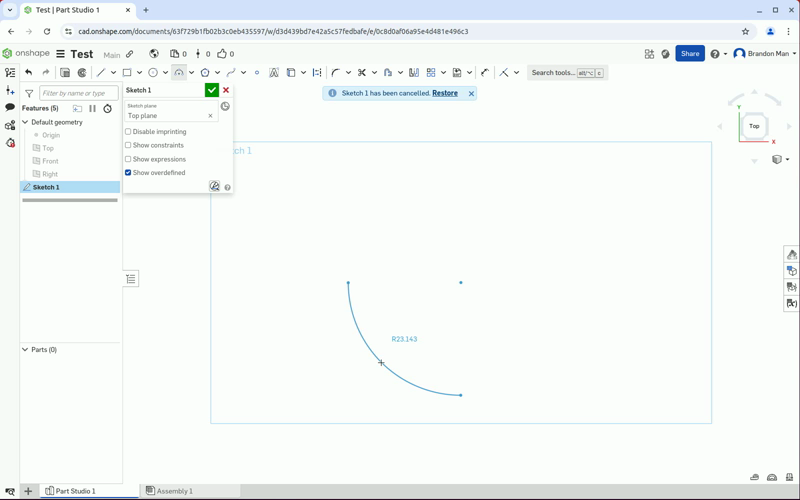
click(381, 362)
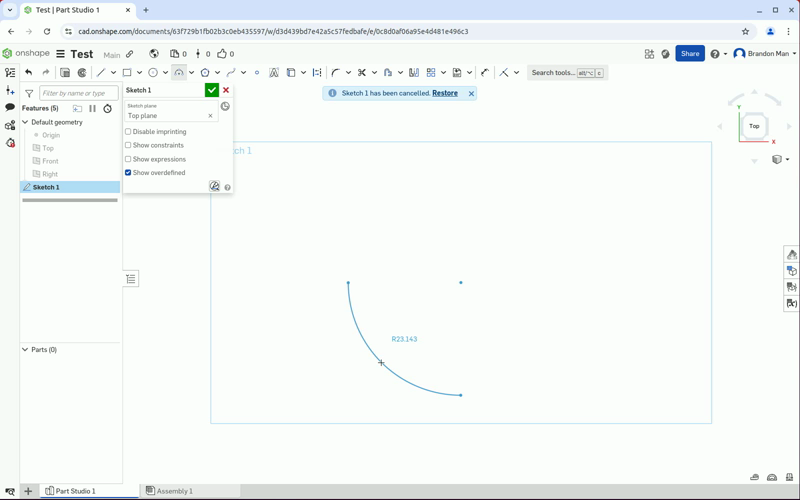
key_up(shift)
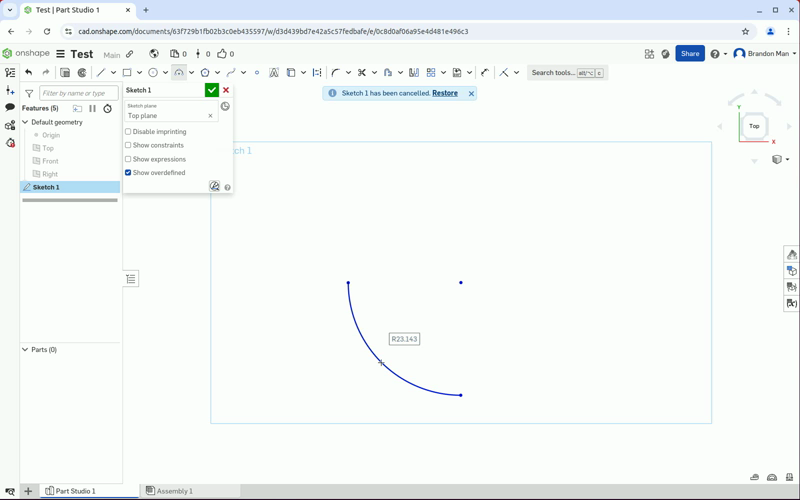
key(esc)
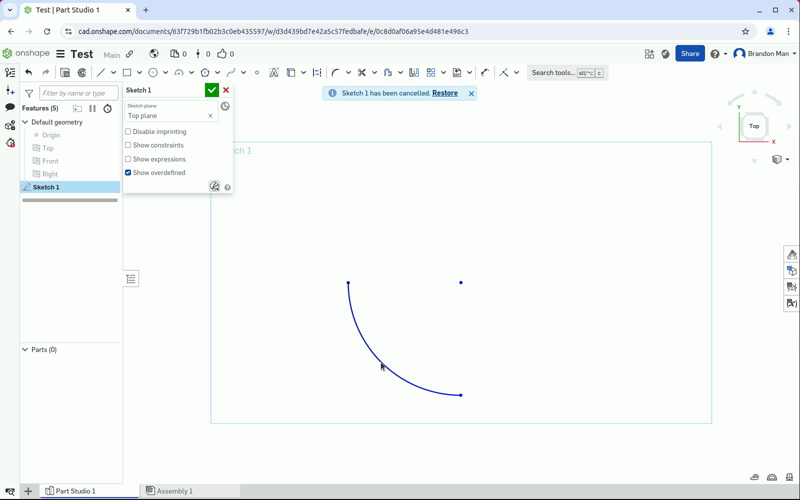
key(l)
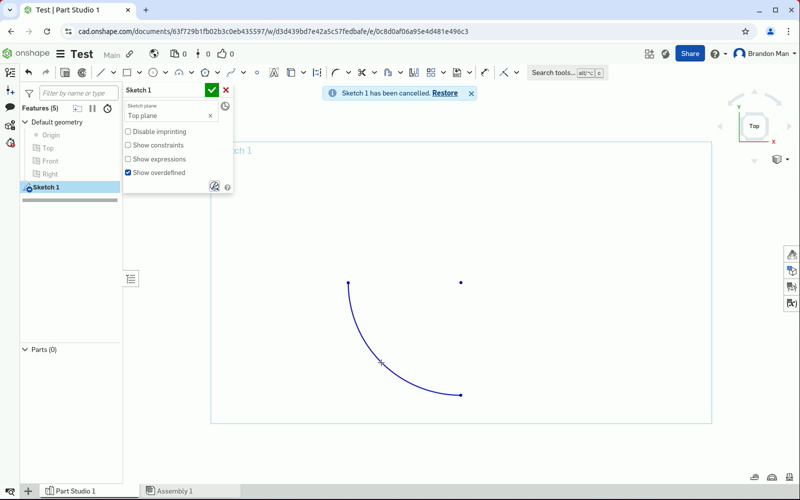
mouse_move(460, 395)
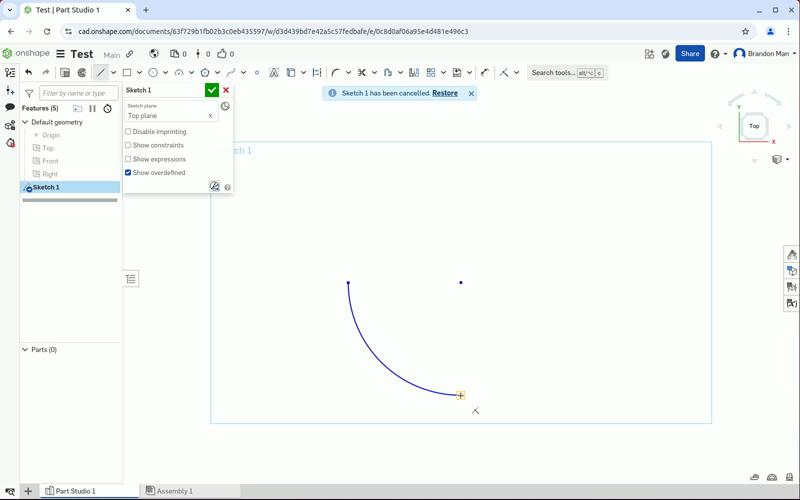
click(460, 395)
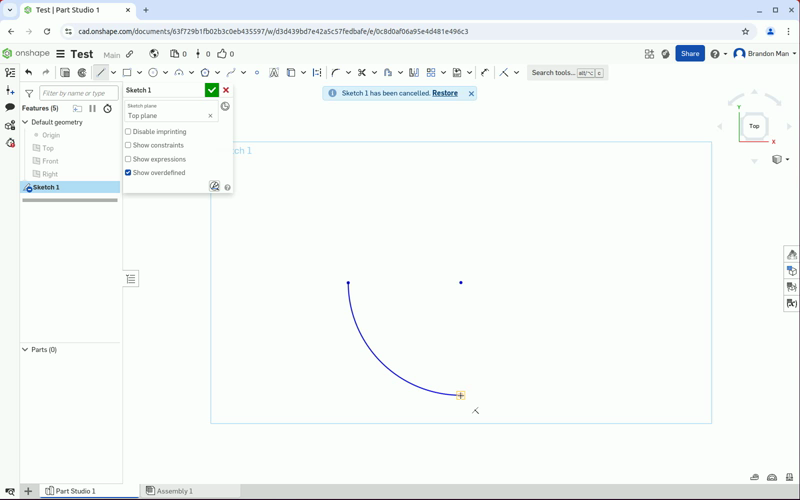
key_down(shift)
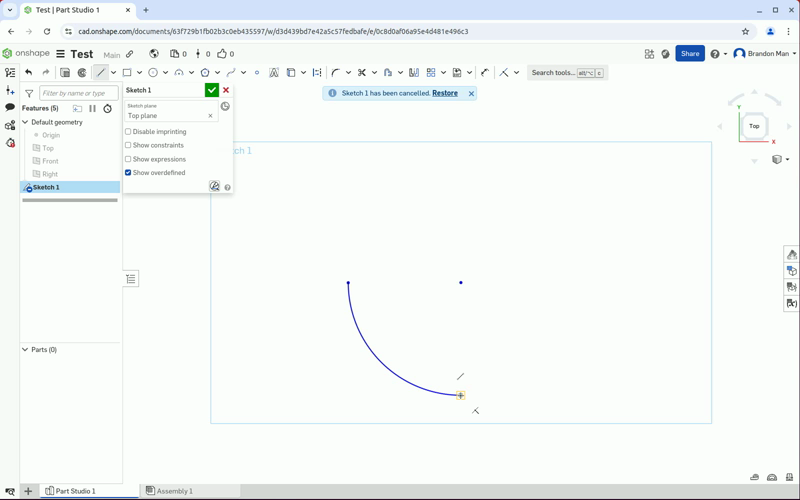
mouse_move(490, 395)
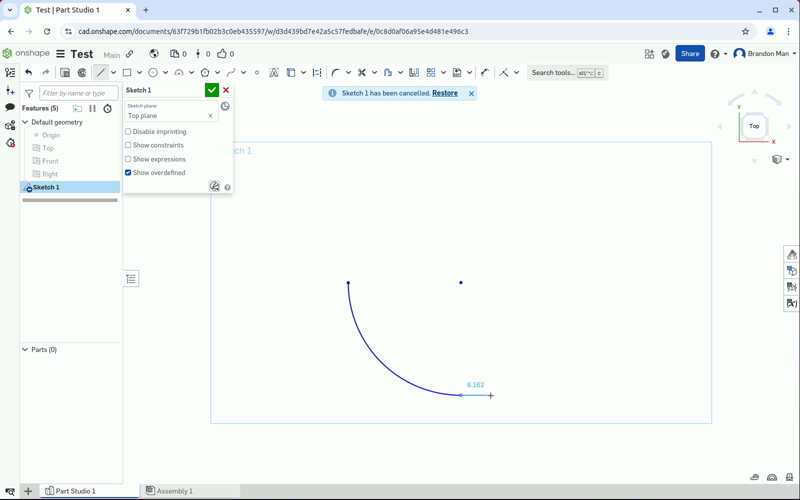
mouse_move(460, 387)
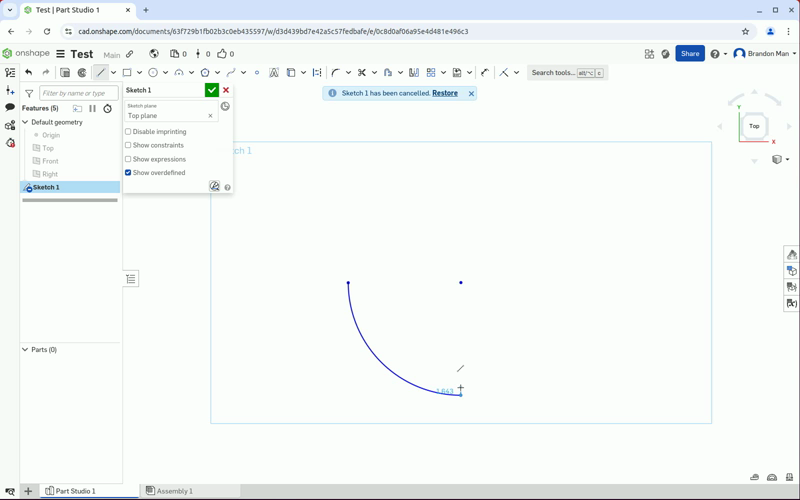
click(460, 387)
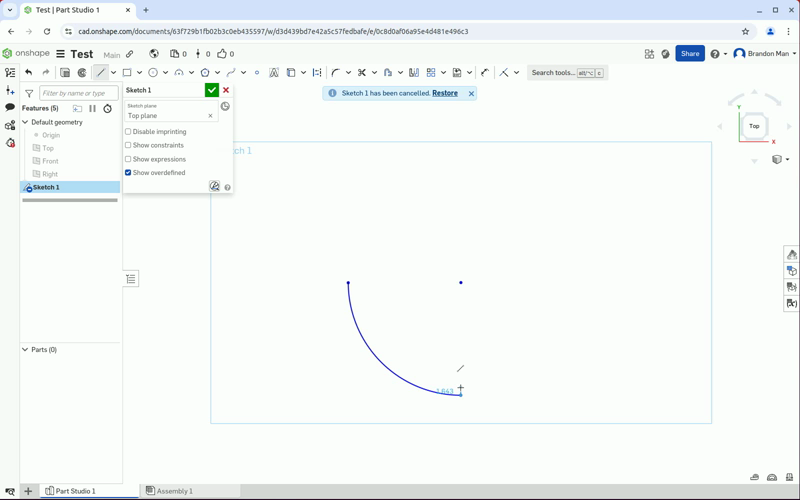
key_up(shift)
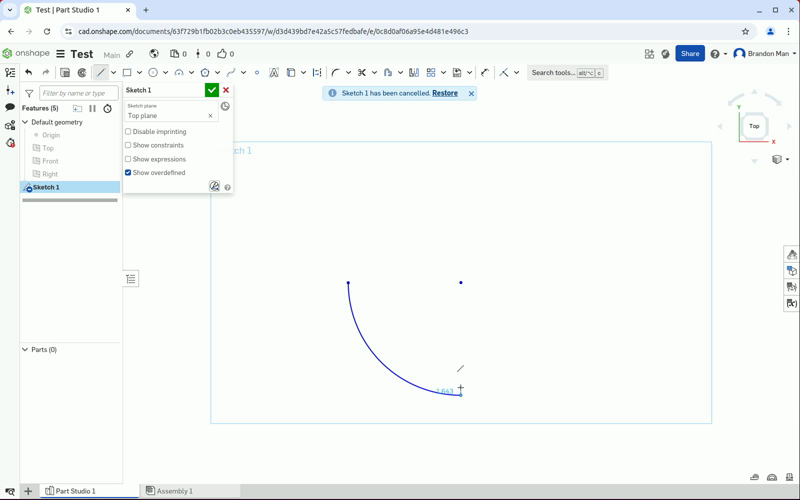
key(esc)
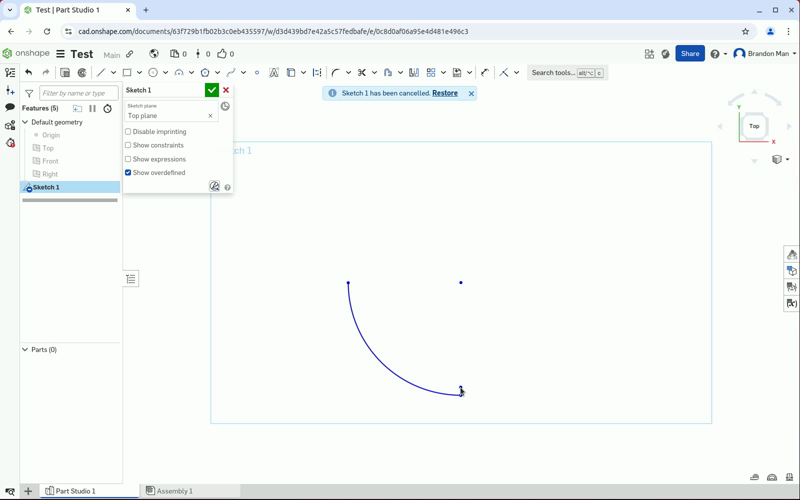
key(a)
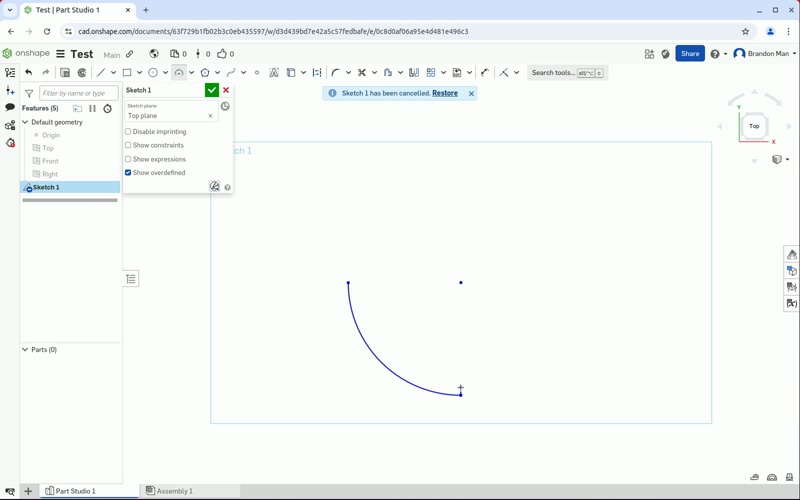
mouse_move(460, 387)
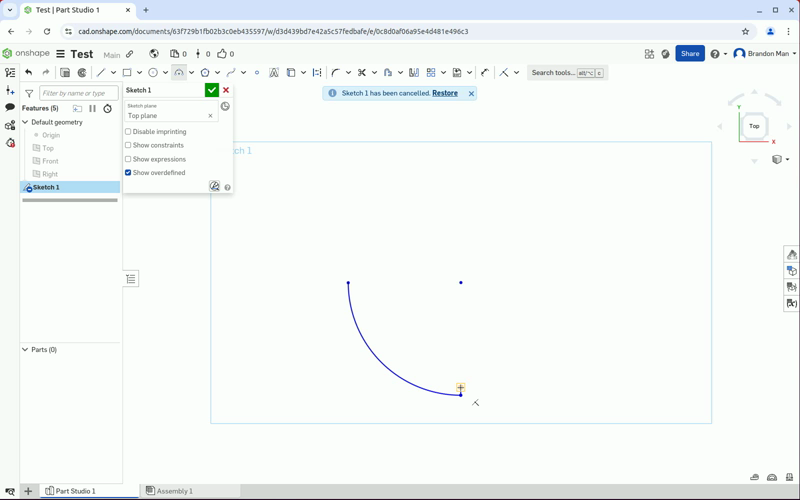
click(460, 387)
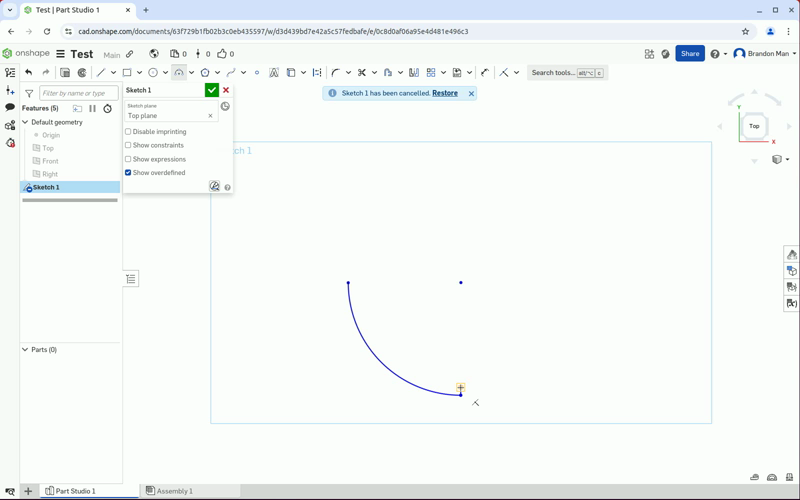
key_down(shift)
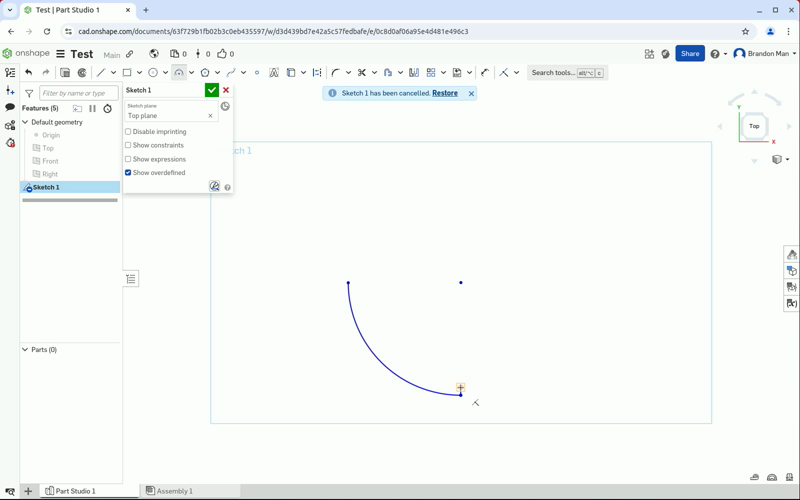
mouse_move(356, 282)
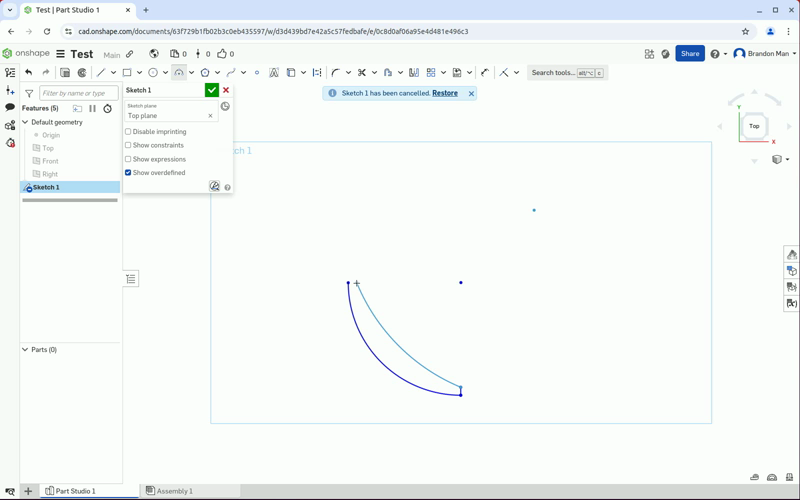
click(356, 282)
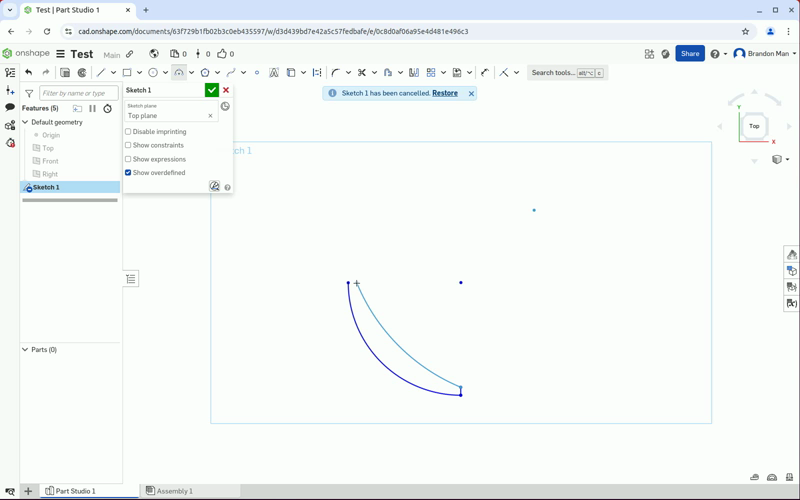
mouse_move(386, 356)
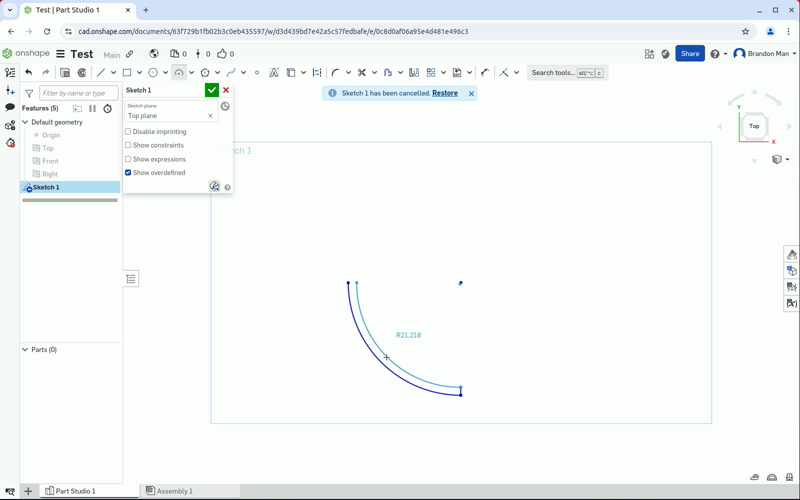
click(386, 356)
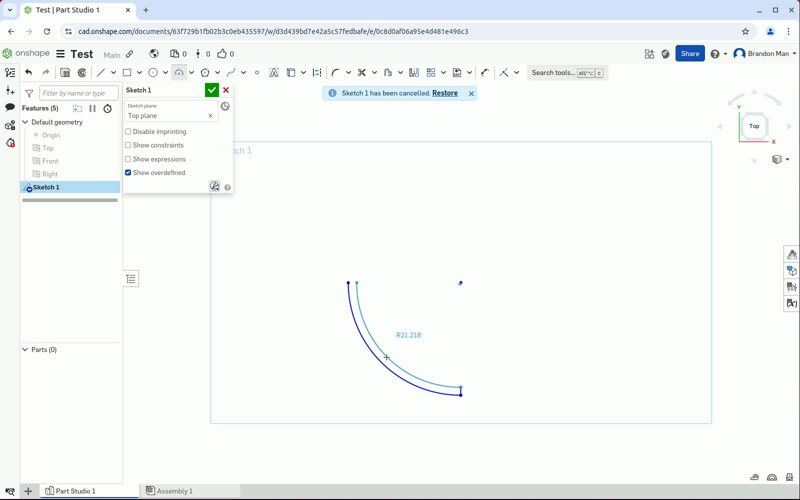
key_up(shift)
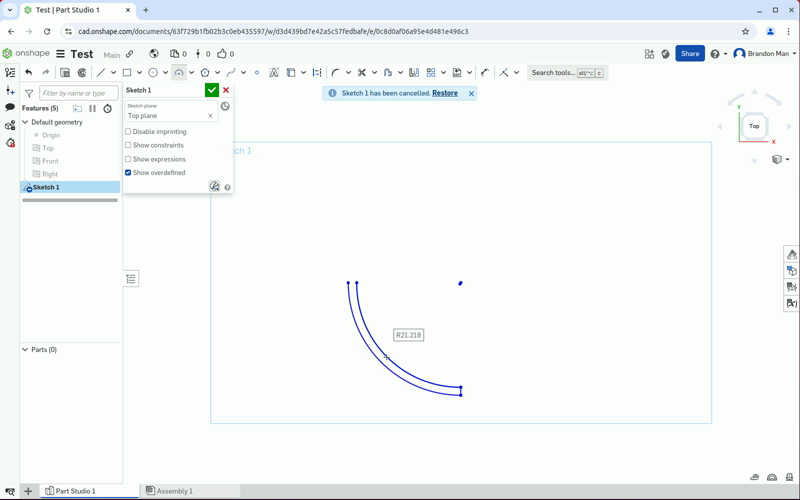
key(esc)
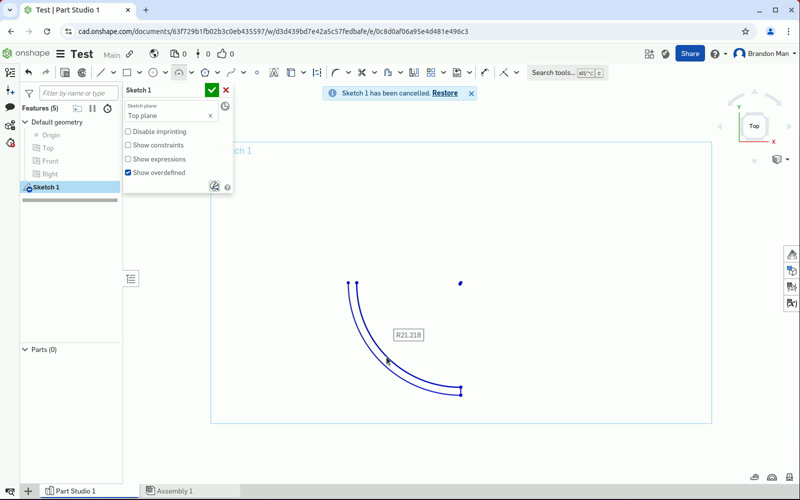
key(l)
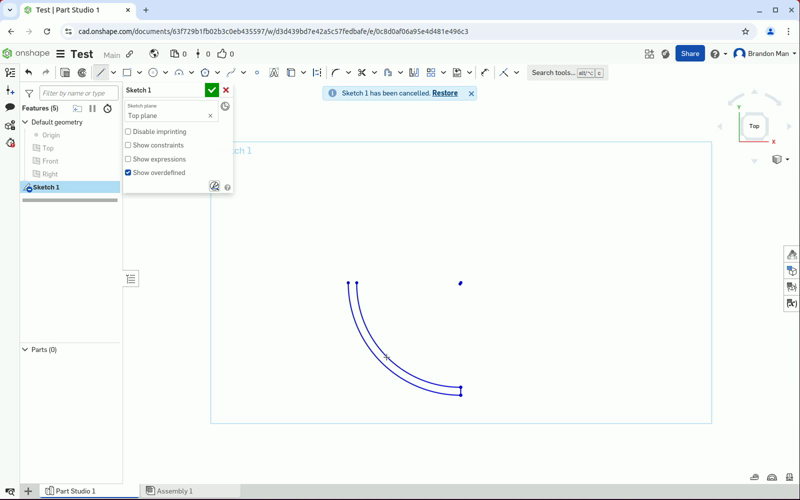
mouse_move(356, 282)
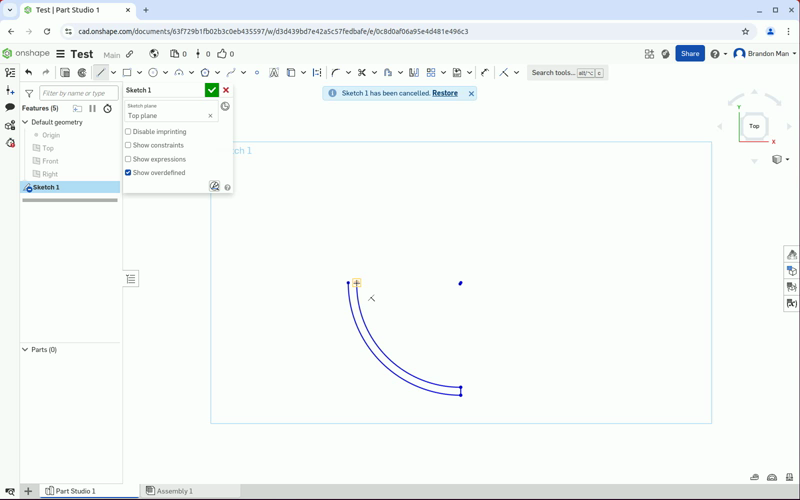
click(356, 282)
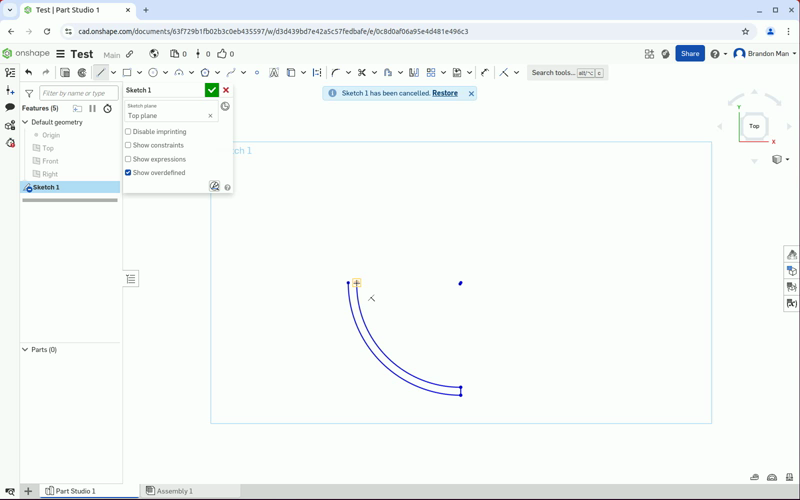
mouse_move(386, 282)
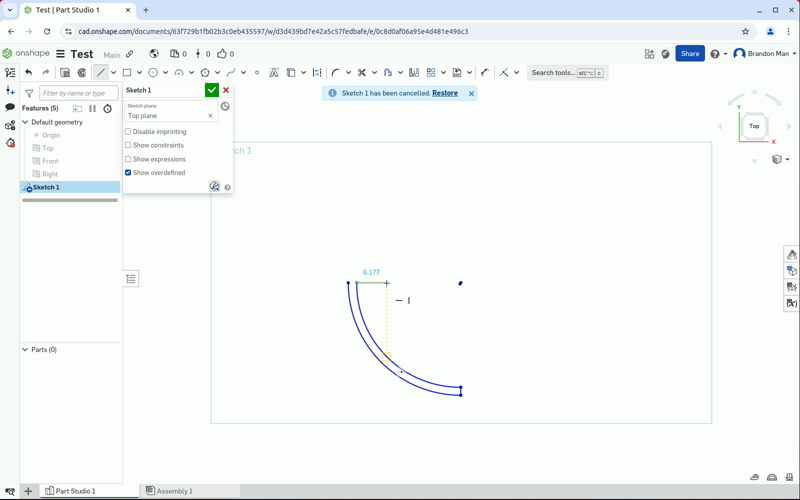
key_down(shift)
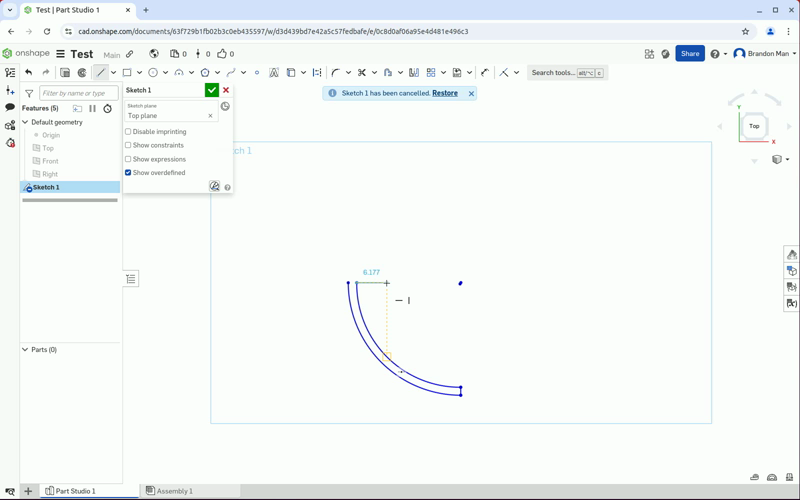
mouse_move(348, 282)
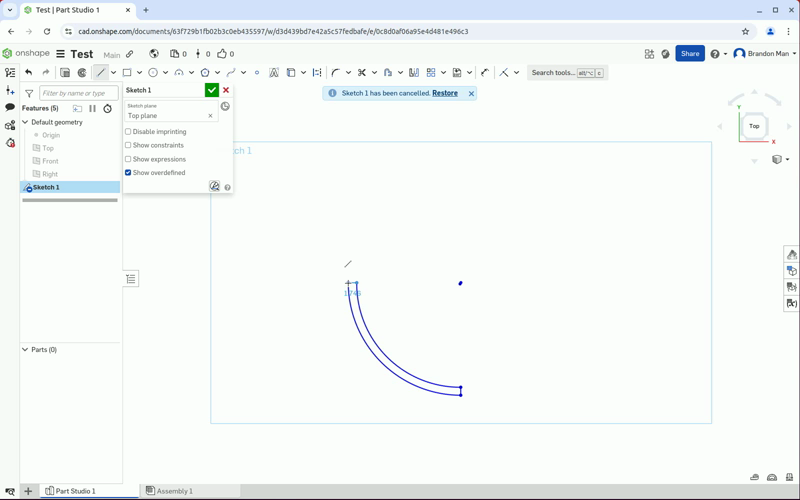
key_up(shift)
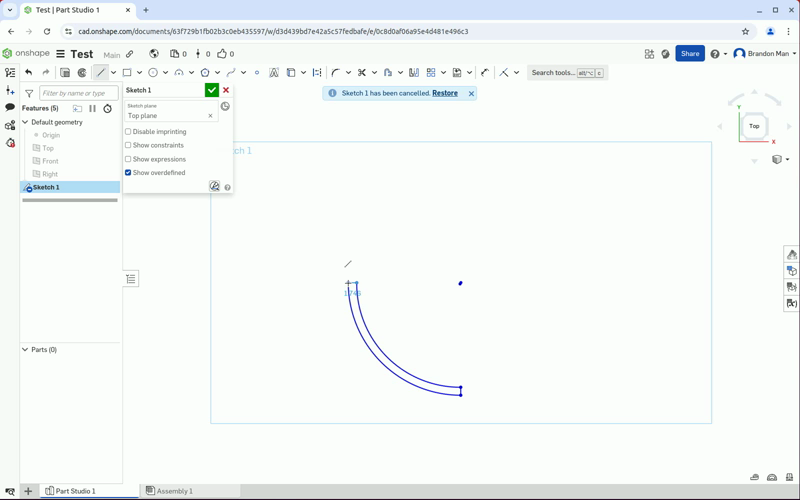
click(348, 282)
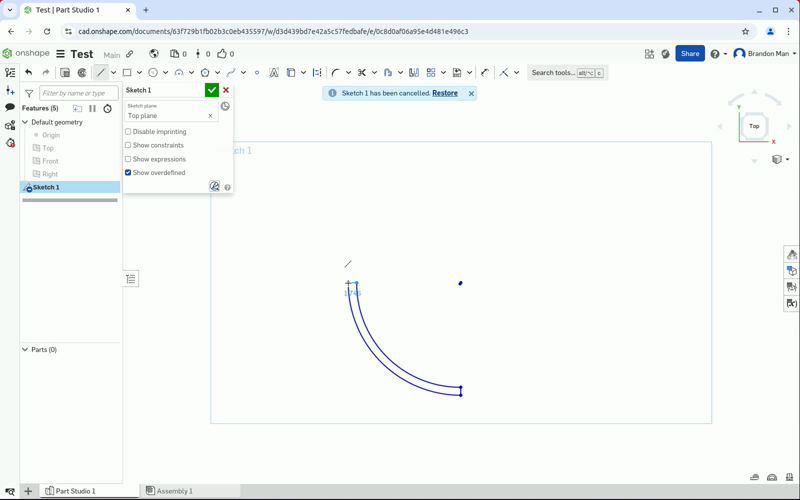
key(esc)
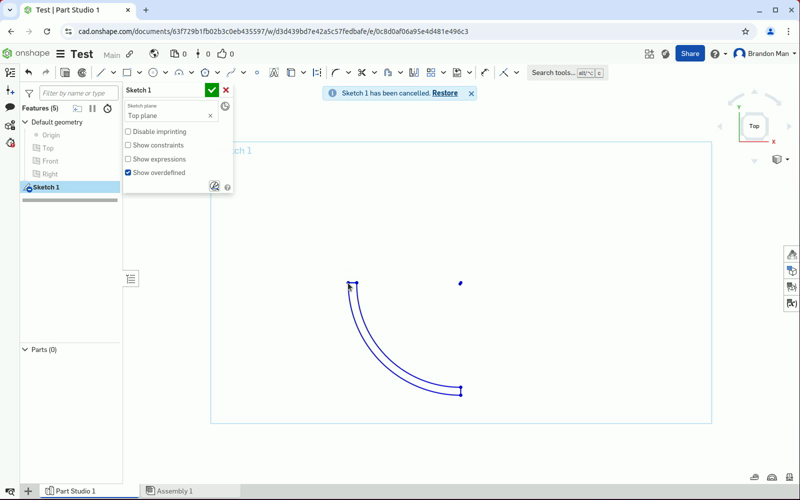
mouse_move(393, 364)
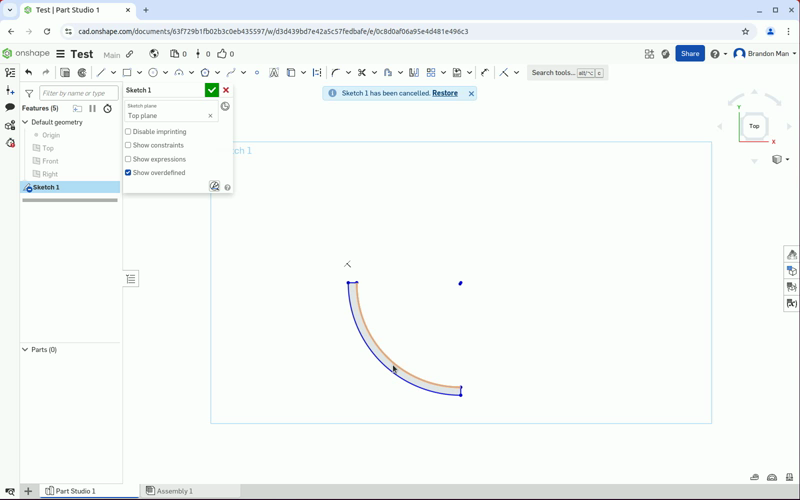
scroll(6)
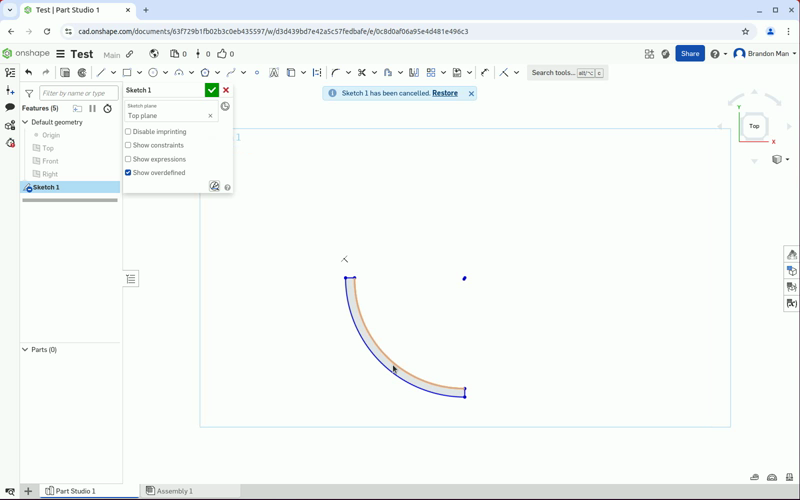
scroll(6)
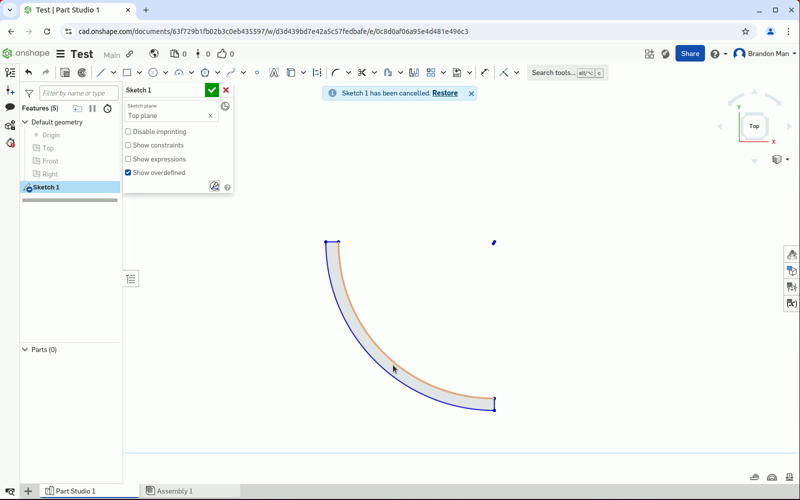
scroll(6)
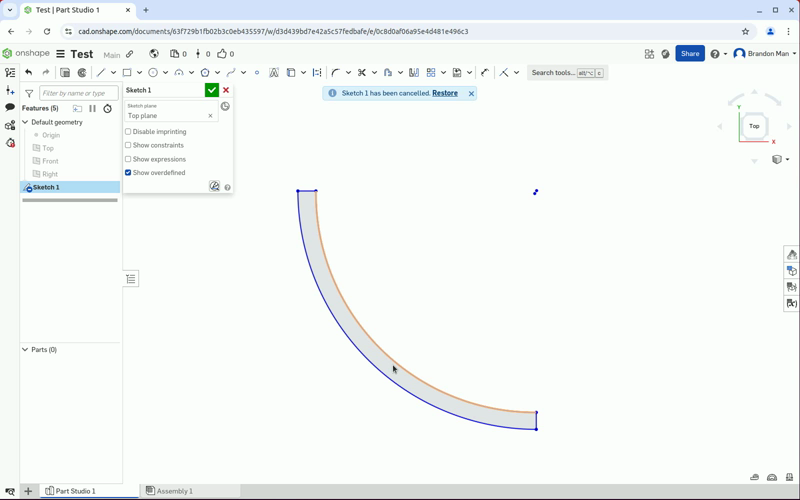
scroll(6)
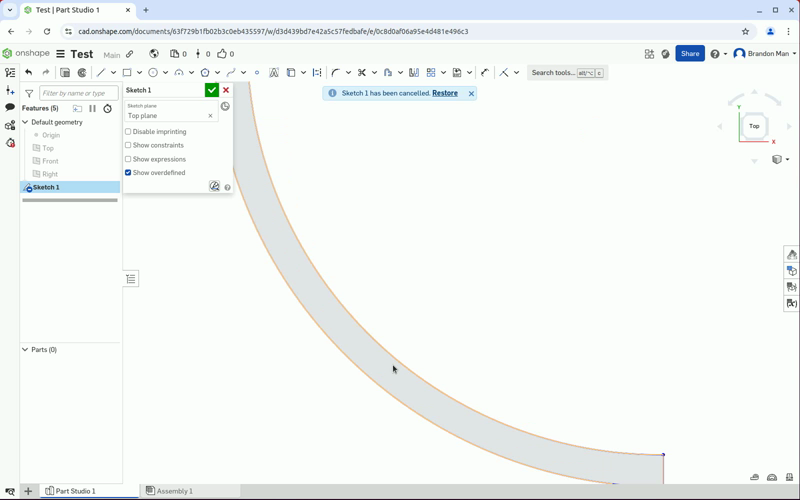
scroll(6)
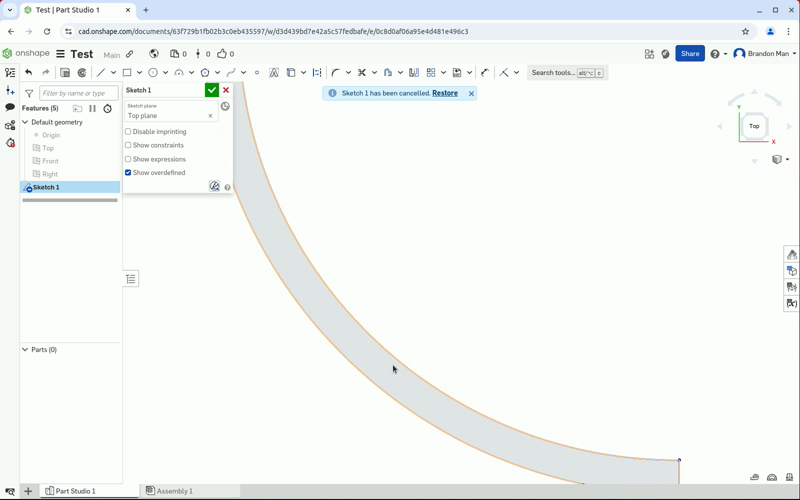
scroll(6)
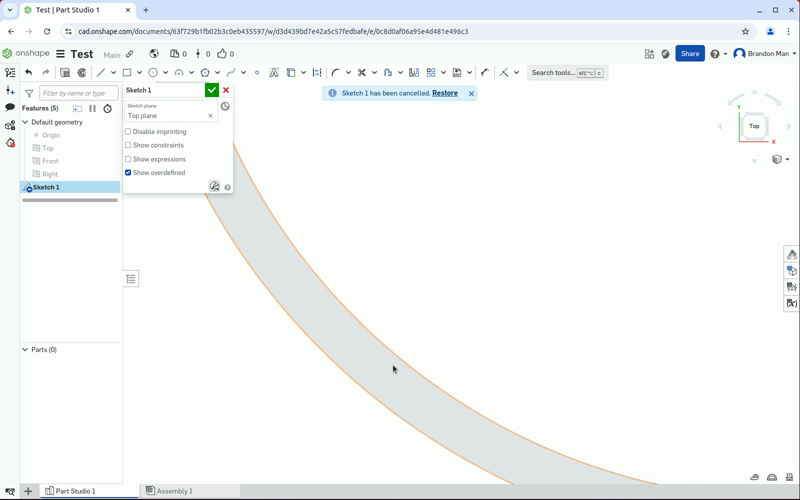
scroll(6)
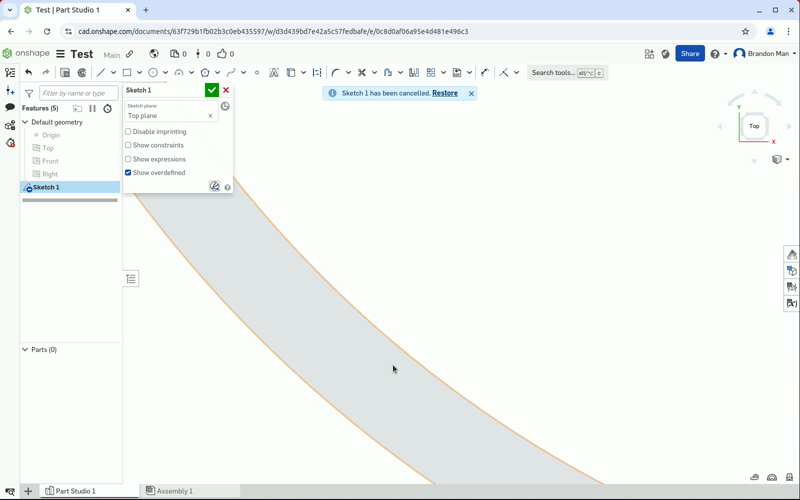
click(393, 364)
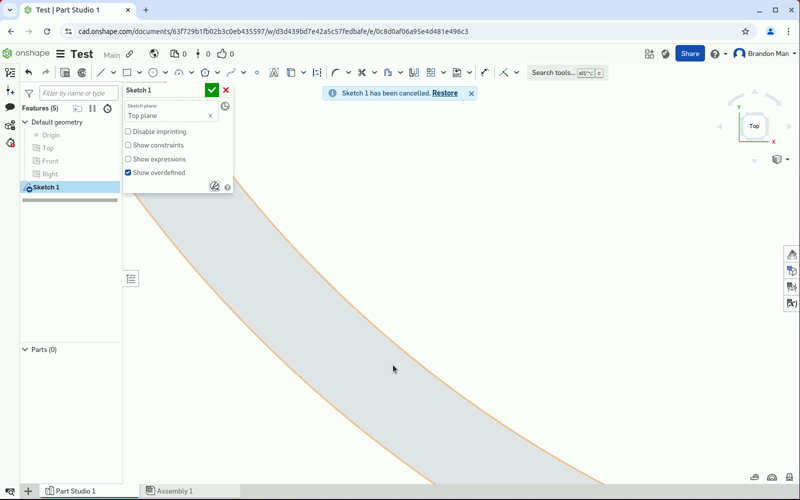
scroll(-6)
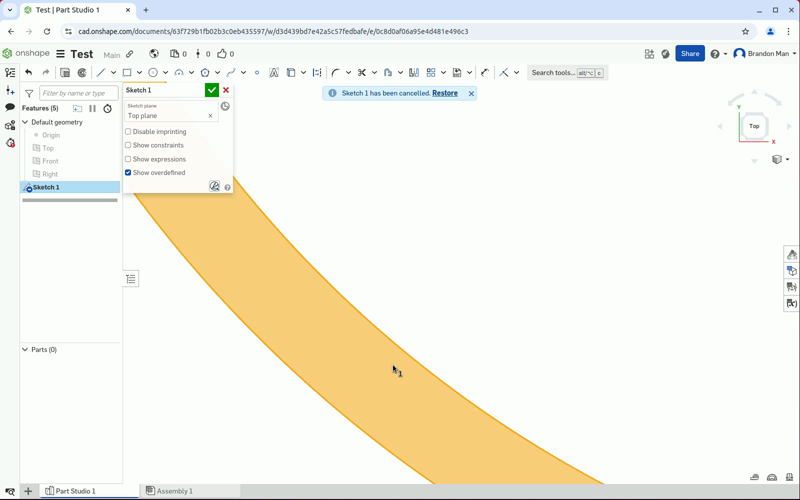
scroll(-6)
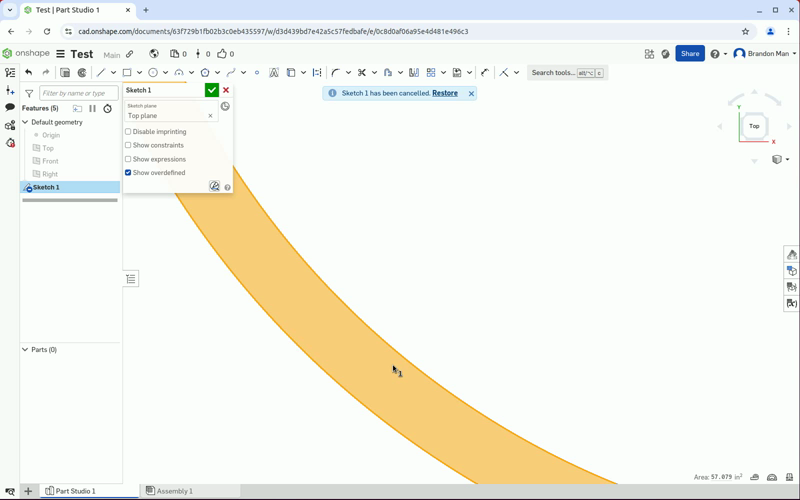
scroll(-6)
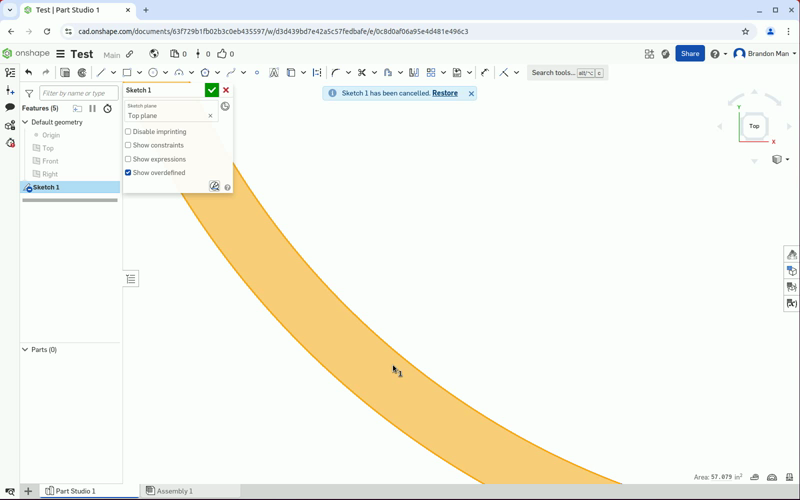
scroll(-6)
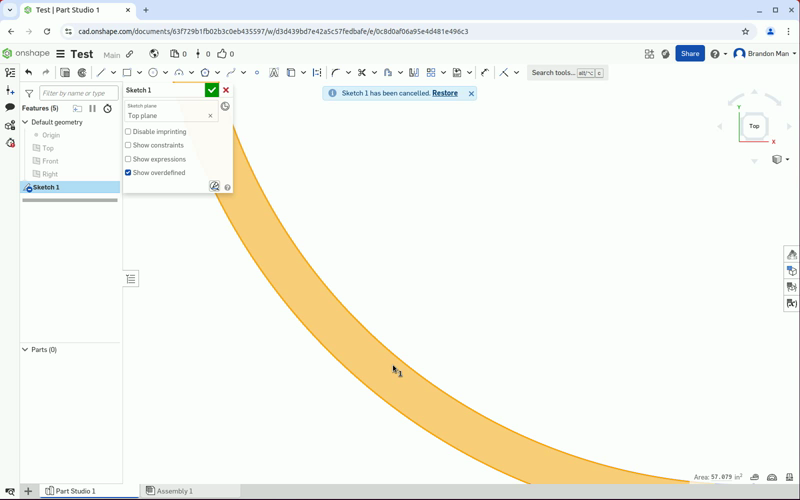
scroll(-6)
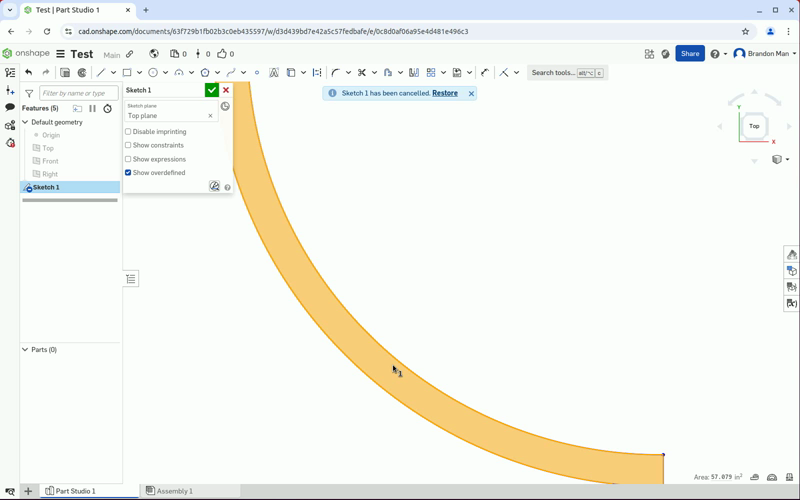
scroll(-6)
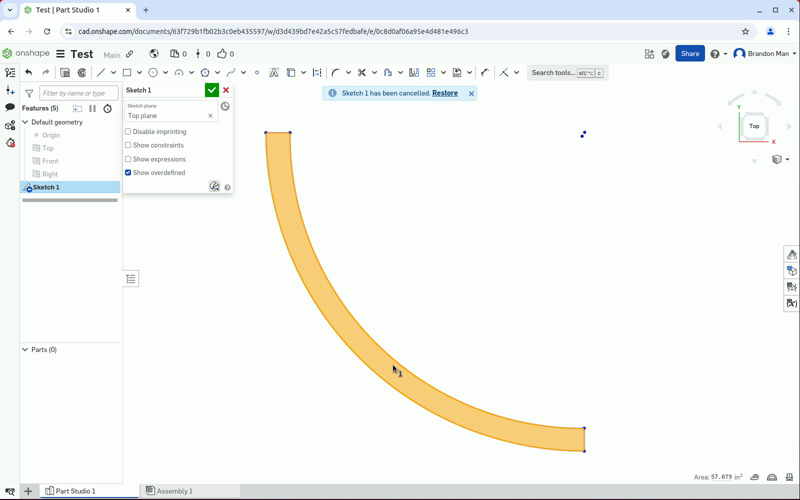
scroll(-6)
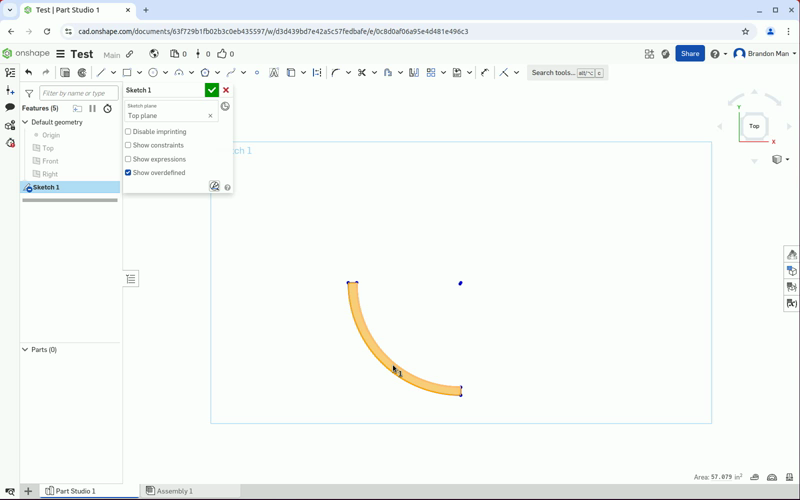
mouse_move(73, 352)
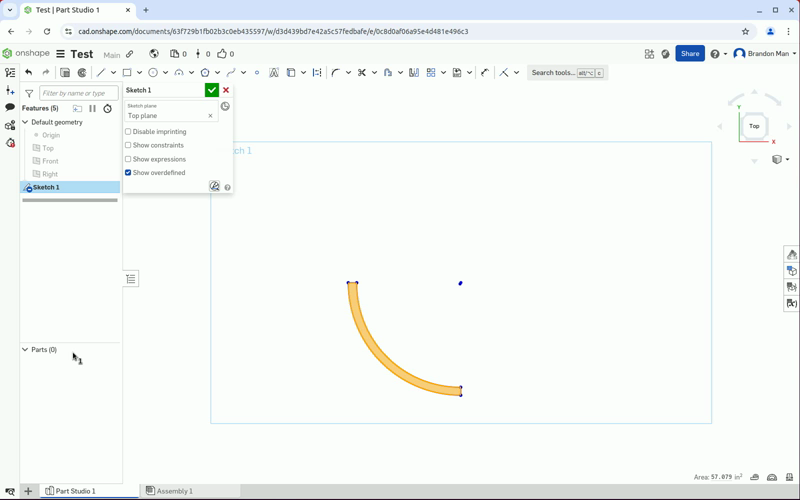
key(shift+y)
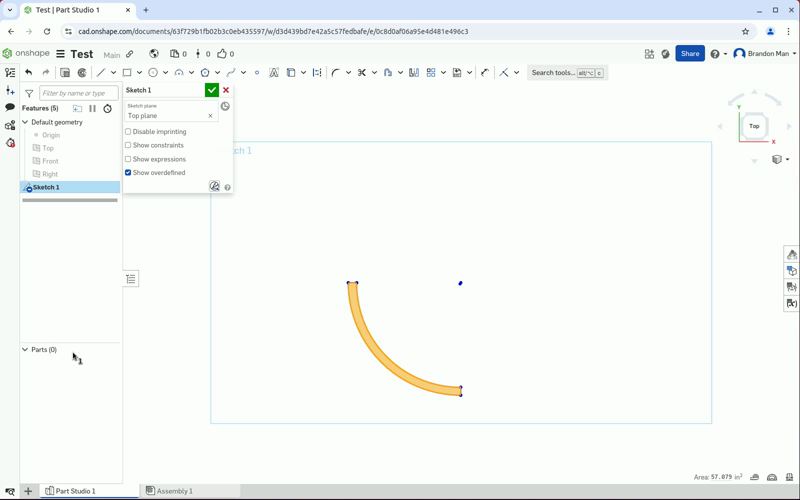
key(shift+e)
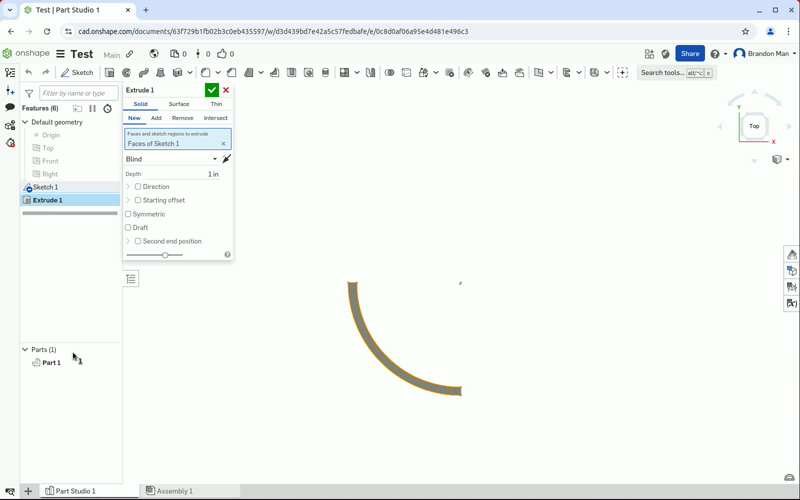
mouse_move(143, 106)
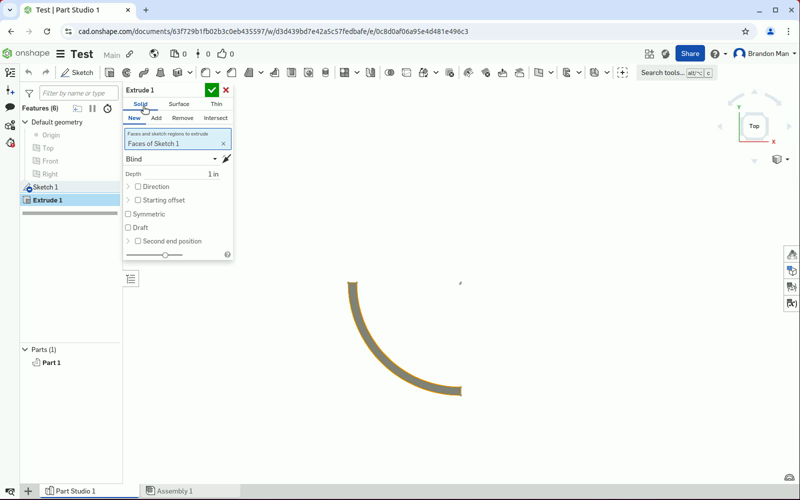
click(143, 106)
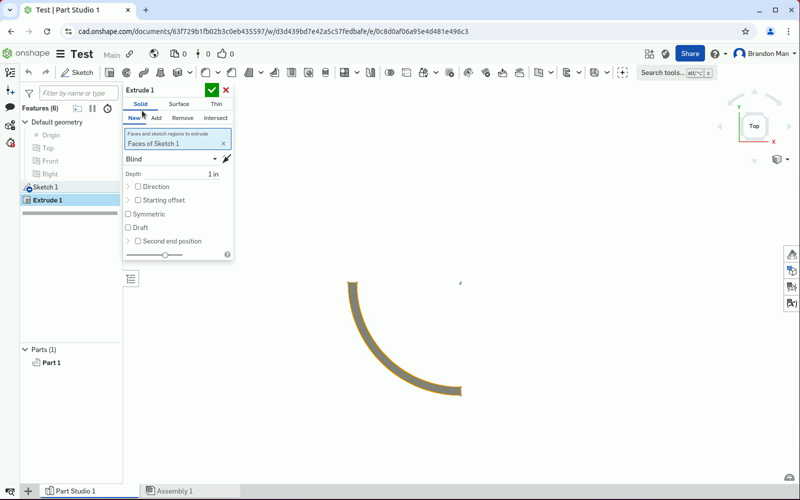
mouse_move(137, 120)
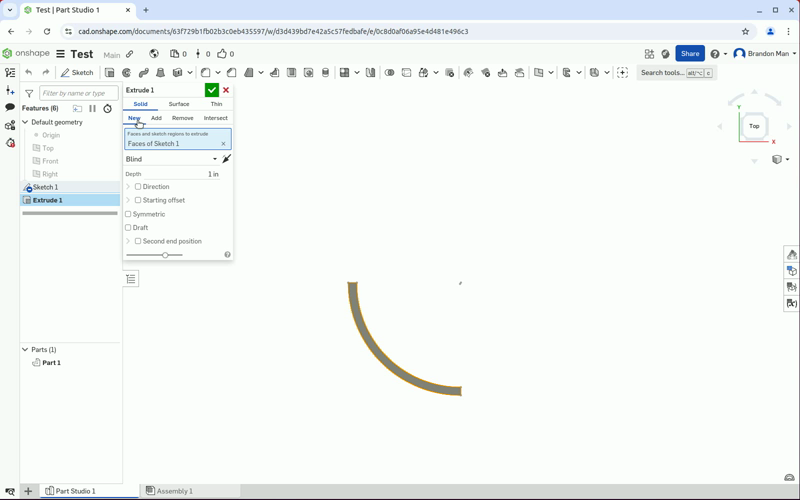
click(137, 120)
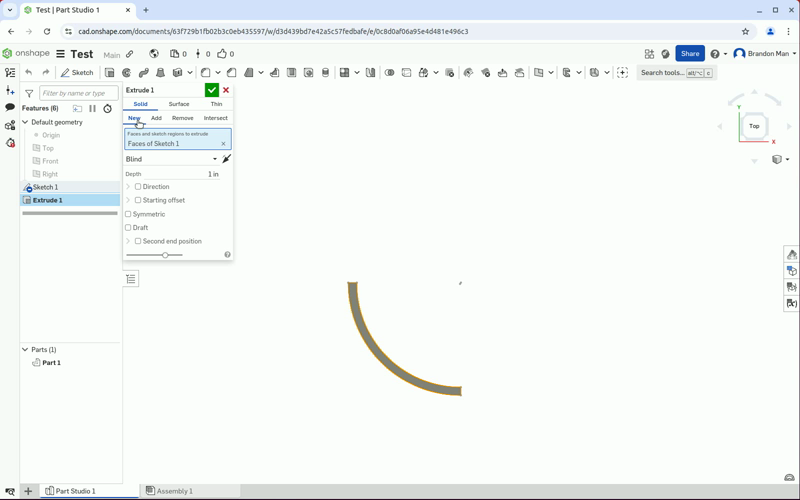
key(tab, 4)
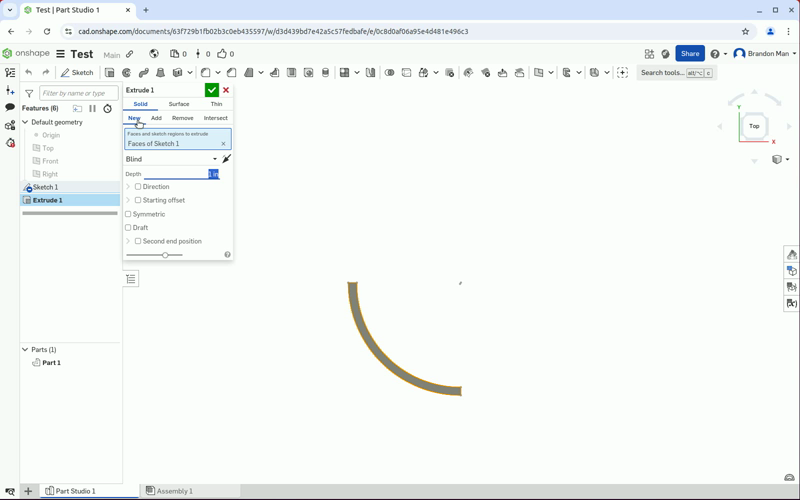
text(0.722)
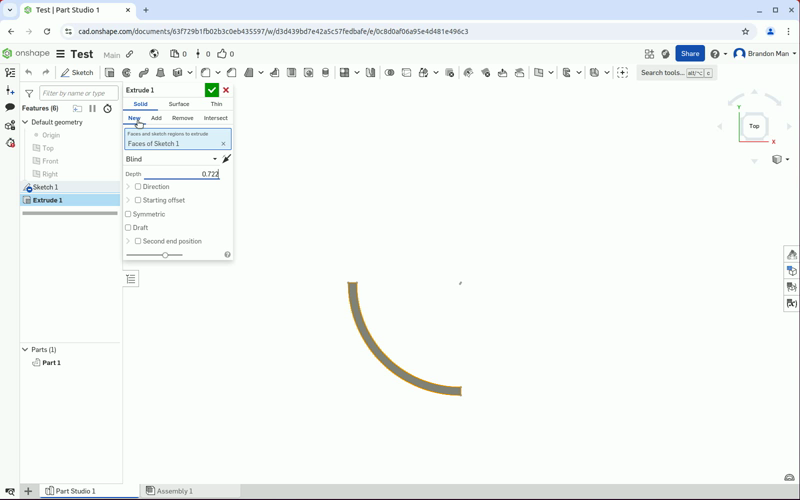
key(enter)
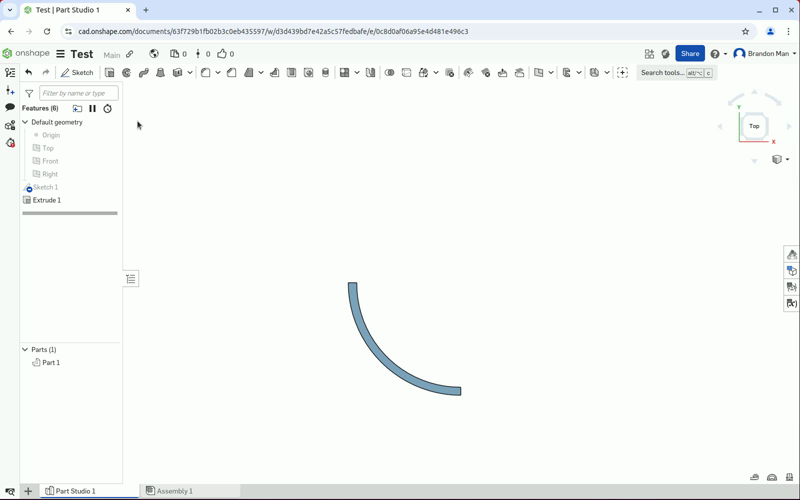
key(shift+h)
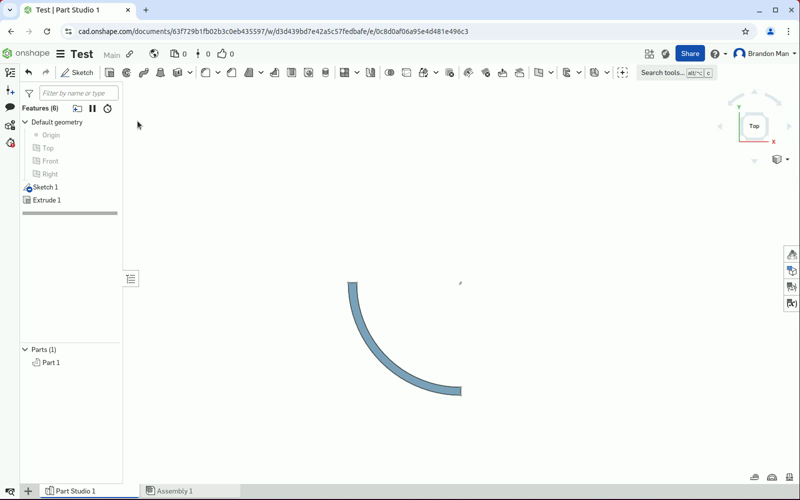
key(shift+h)
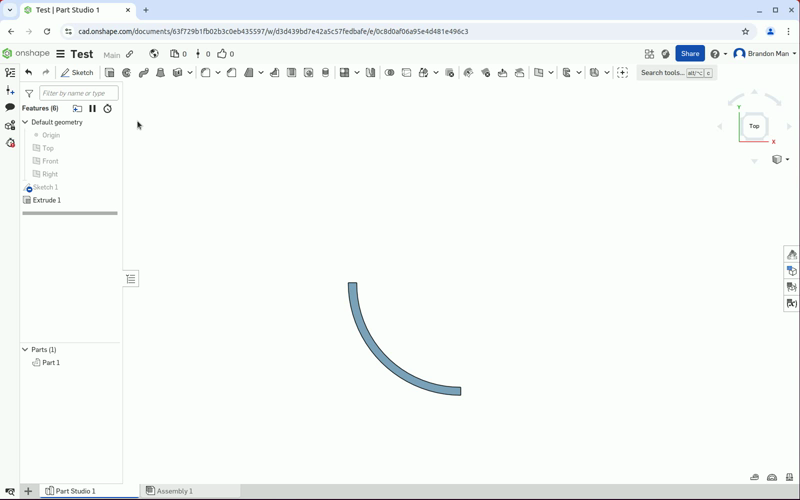
mouse_move(73, 189)
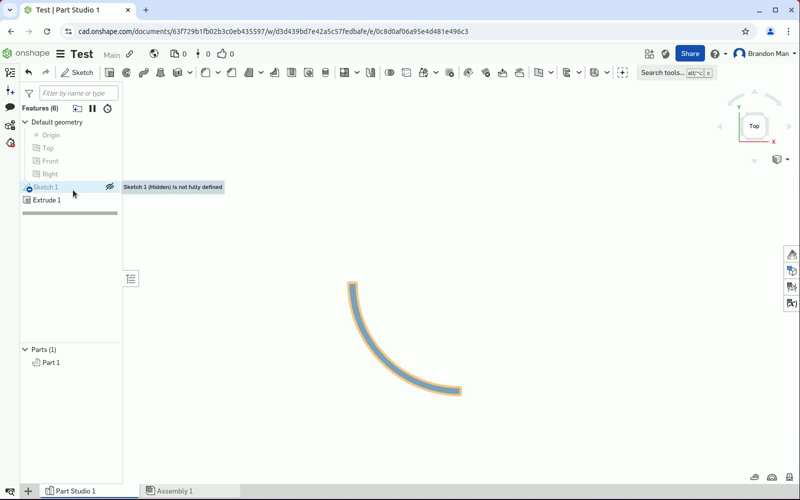
click(73, 189)
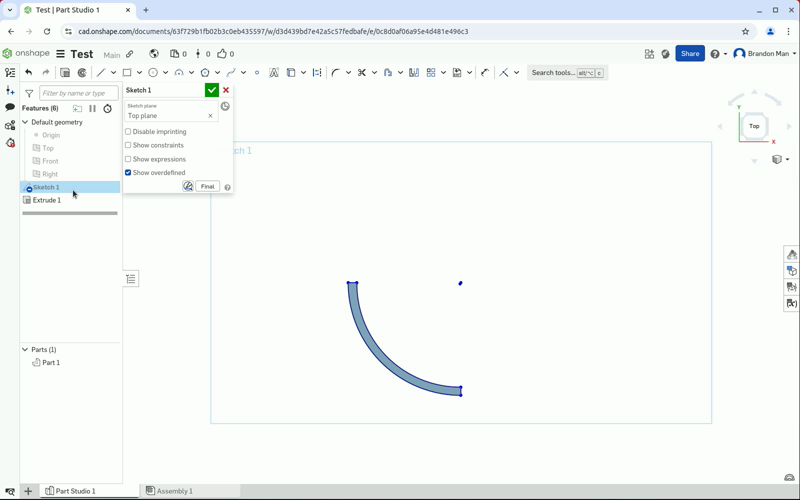
mouse_move(229, 92)
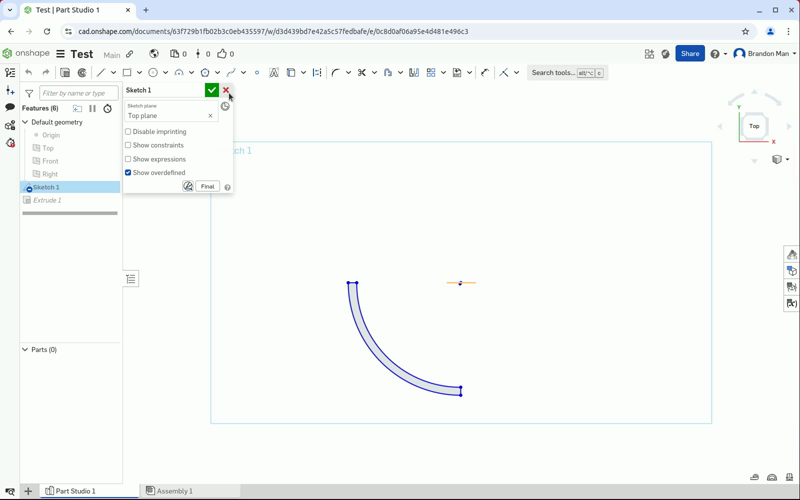
click(229, 92)
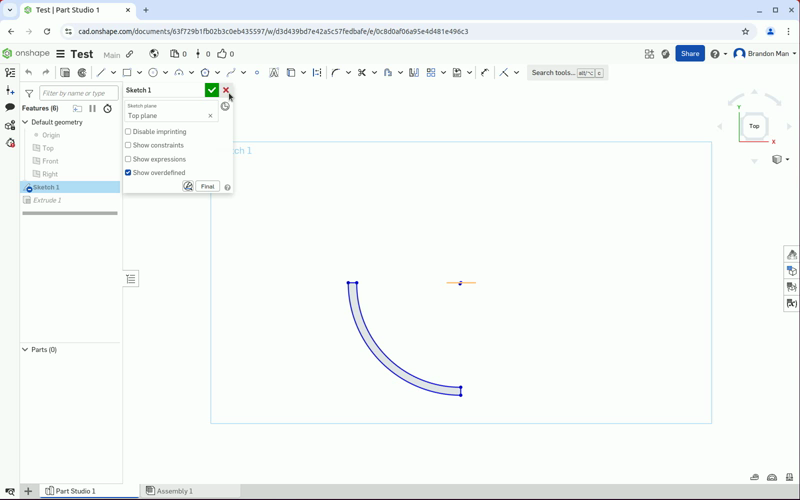
key(shift+s)
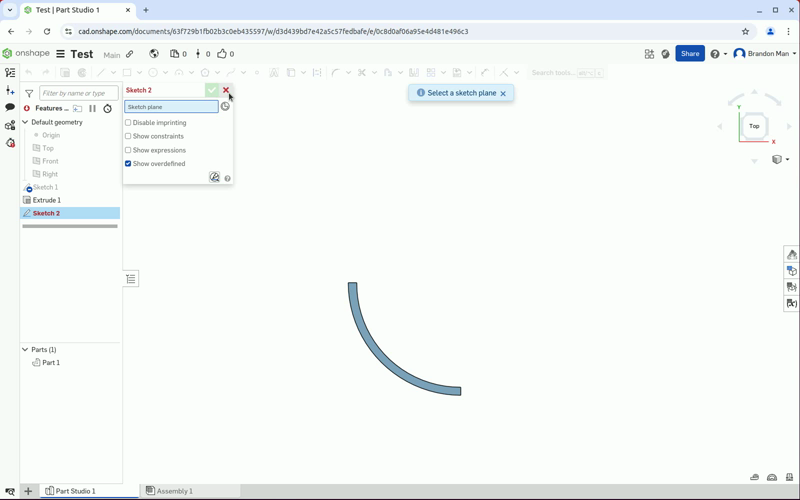
mouse_move(73, 150)
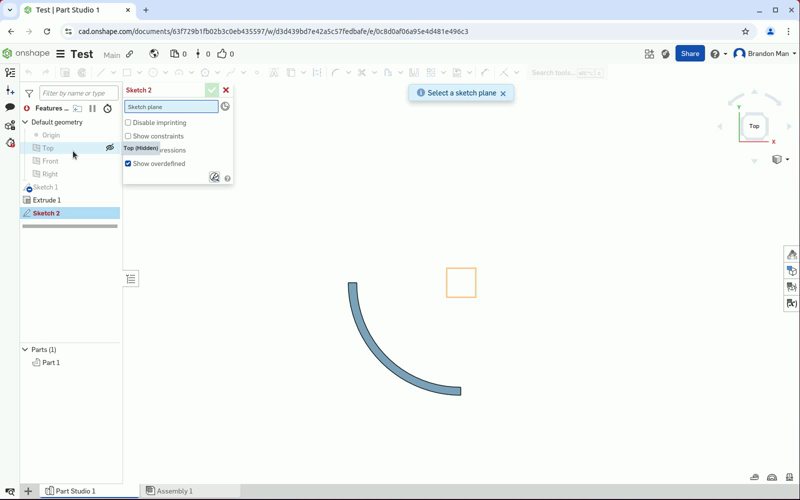
click(73, 150)
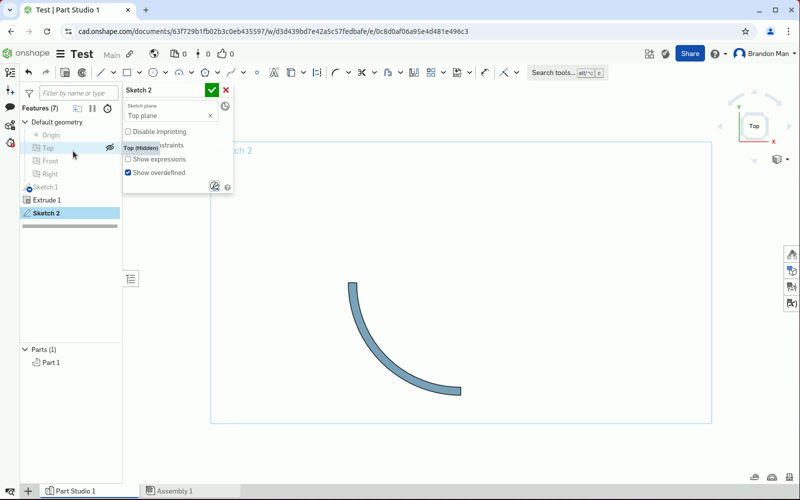
mouse_move(73, 352)
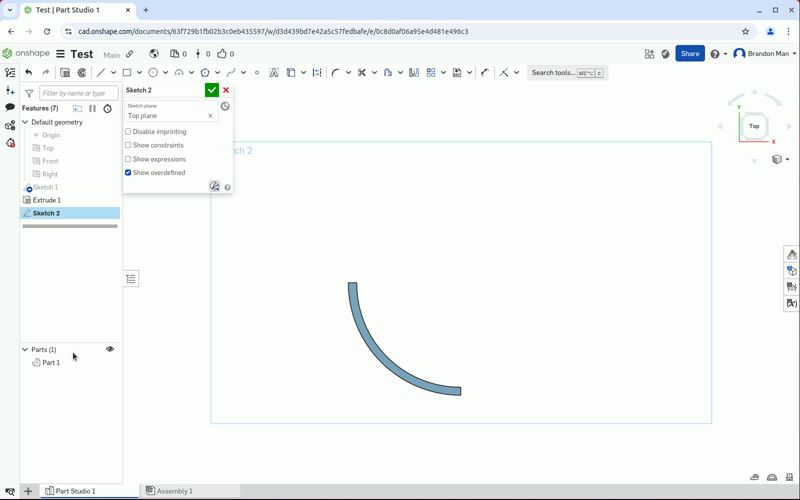
key(y)
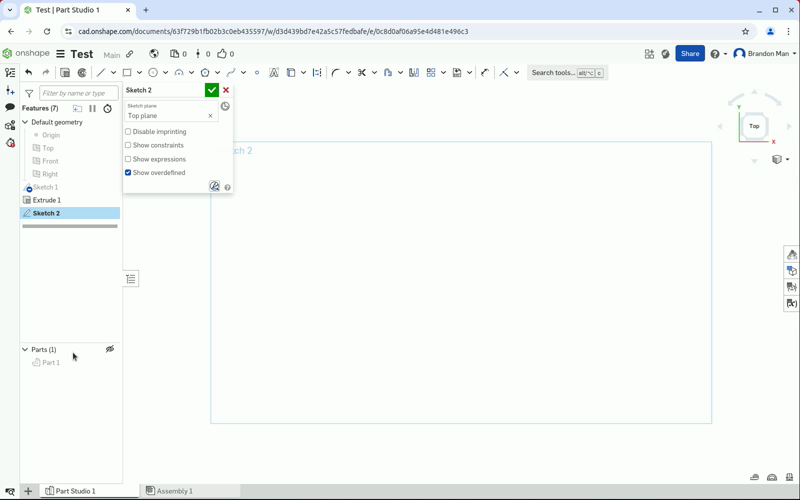
key(l)
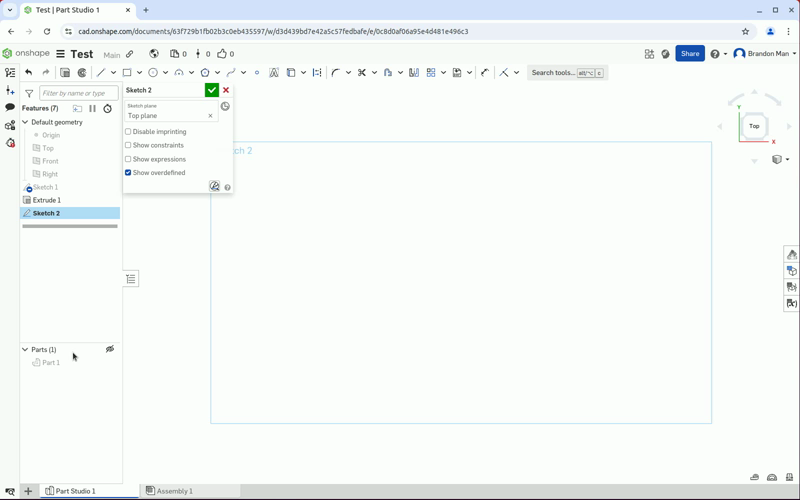
key_down(shift)
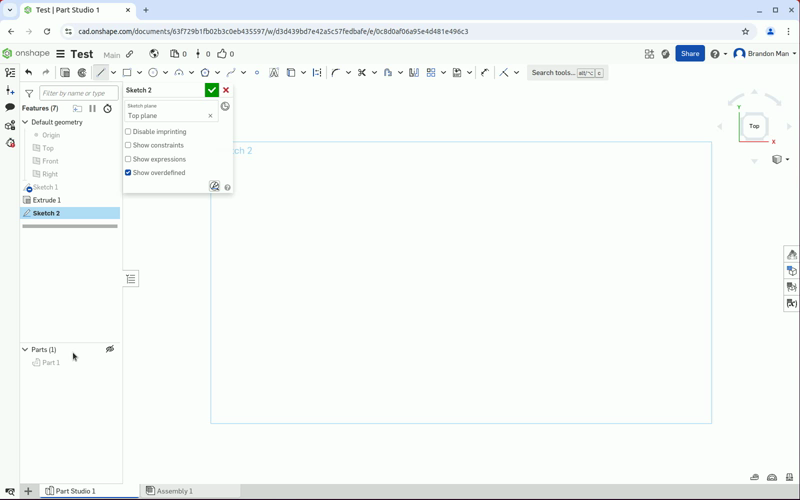
mouse_move(348, 282)
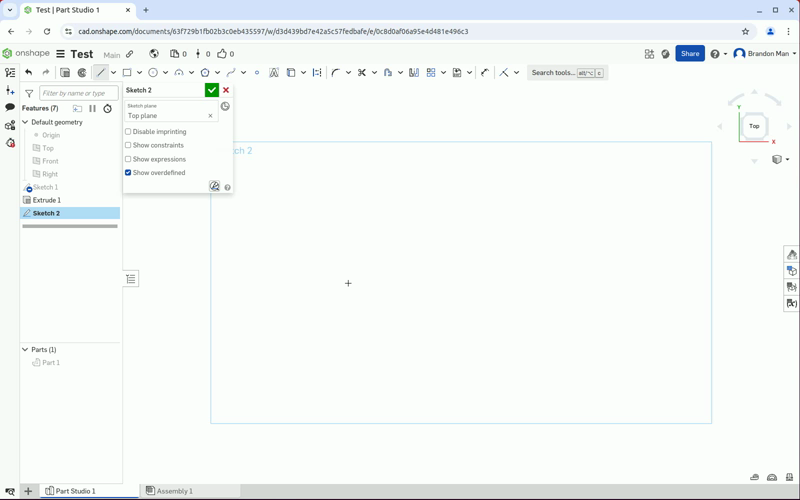
click(348, 282)
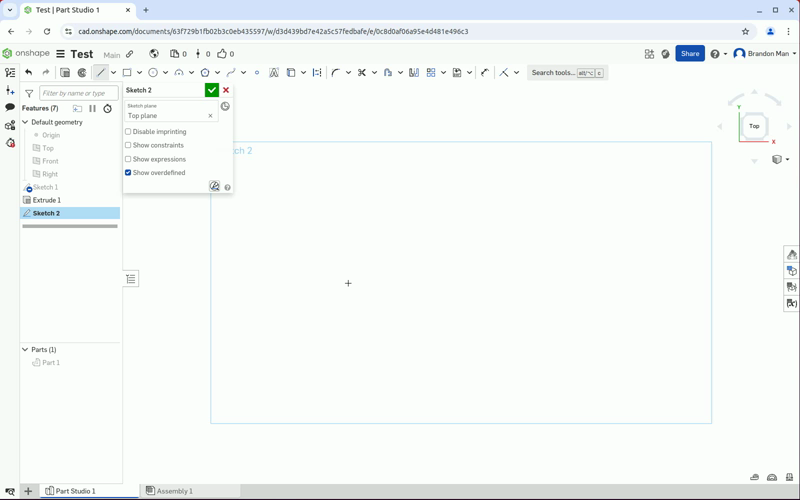
key_up(shift)
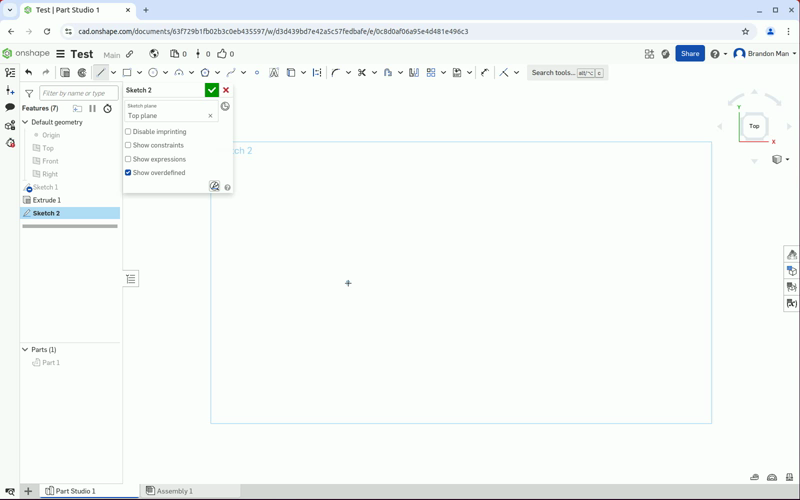
key_down(shift)
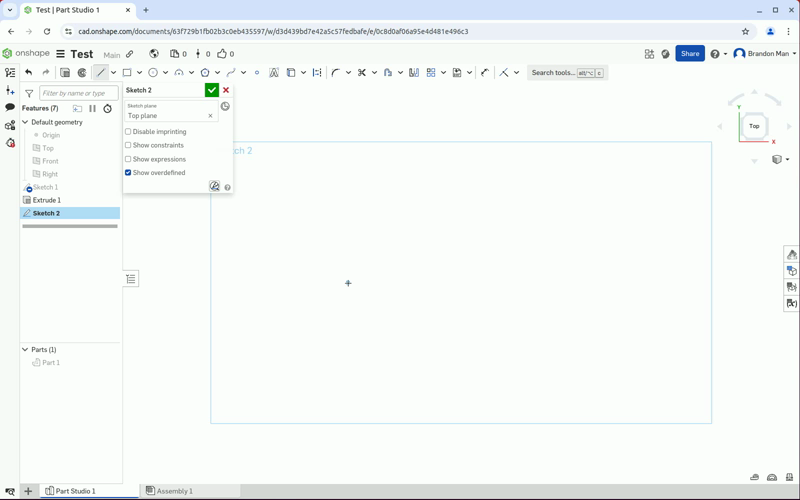
mouse_move(378, 282)
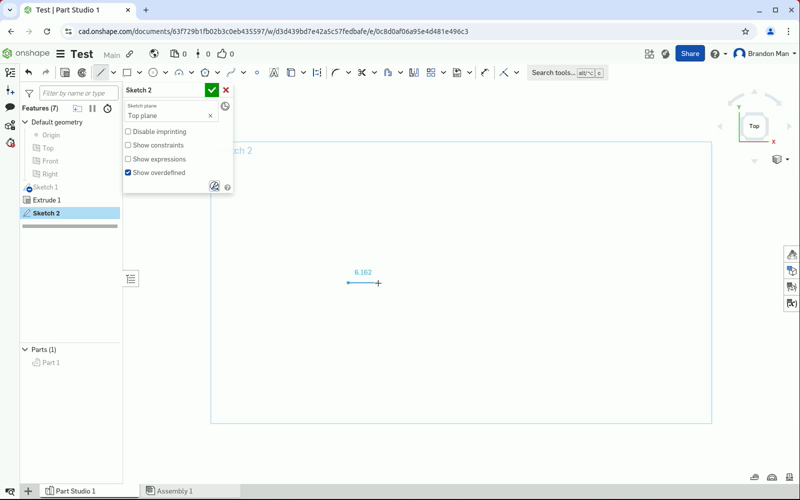
mouse_move(356, 282)
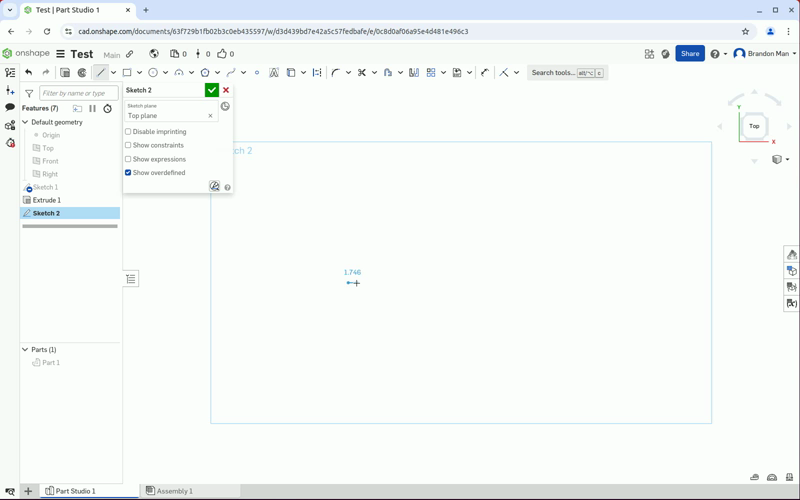
click(356, 282)
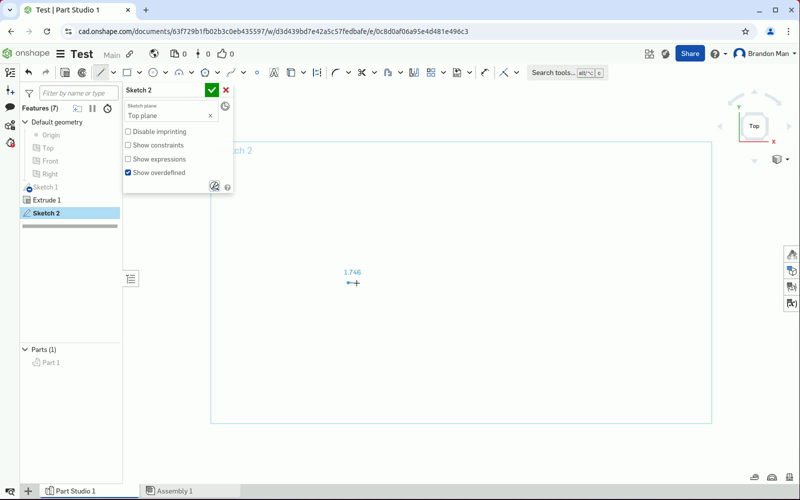
key_up(shift)
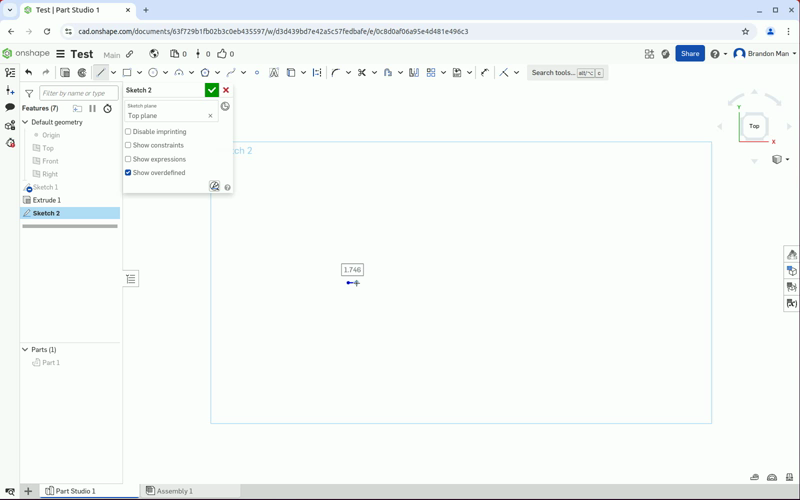
key(esc)
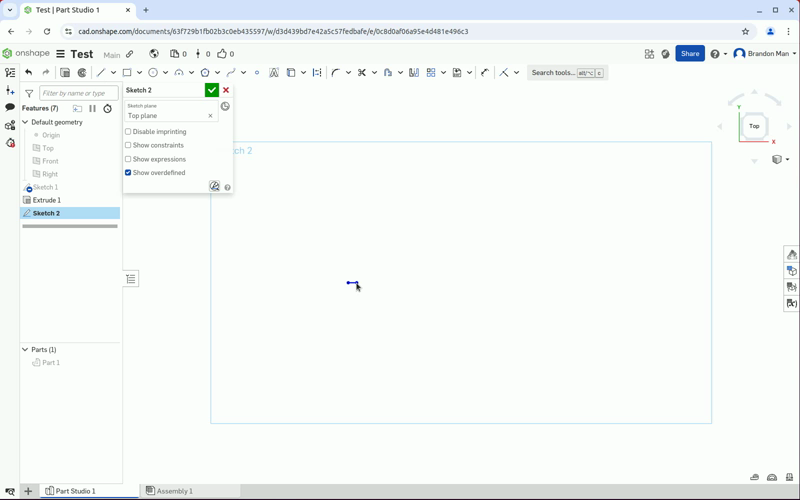
key(a)
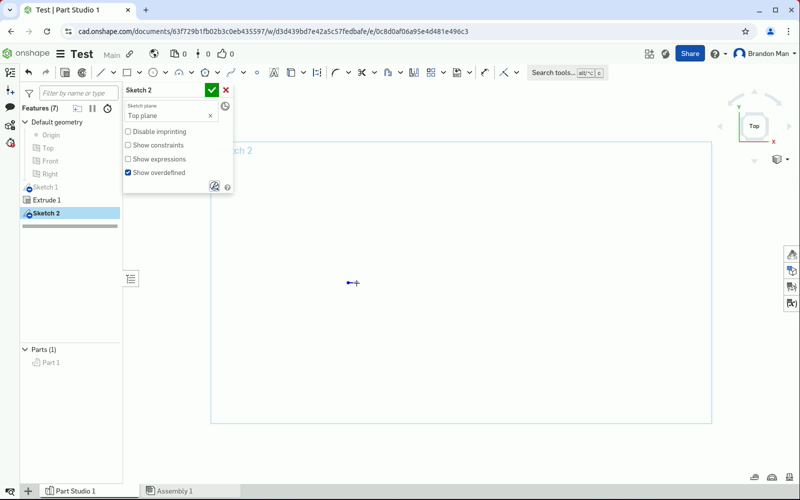
mouse_move(356, 282)
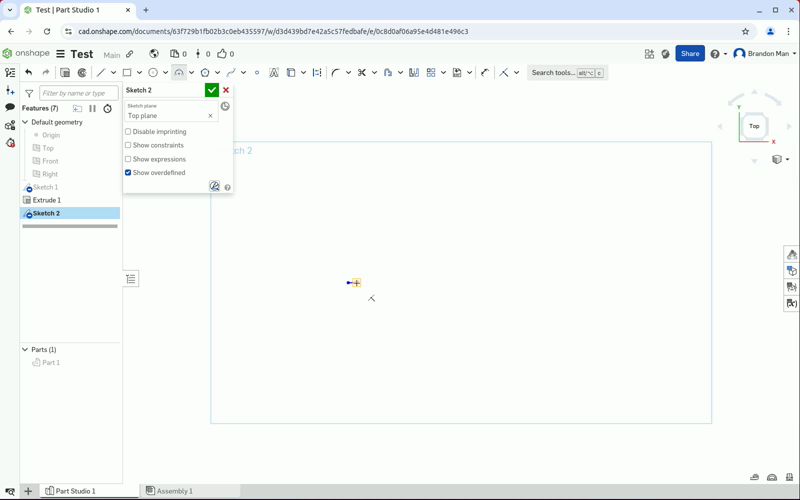
click(356, 282)
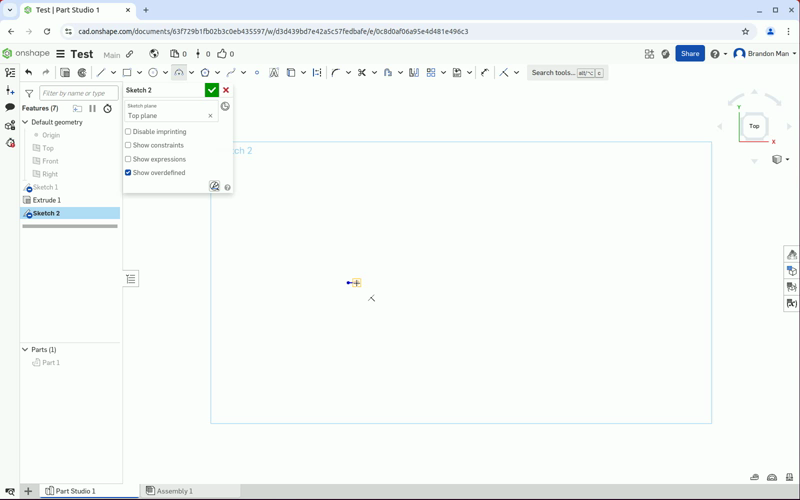
key_down(shift)
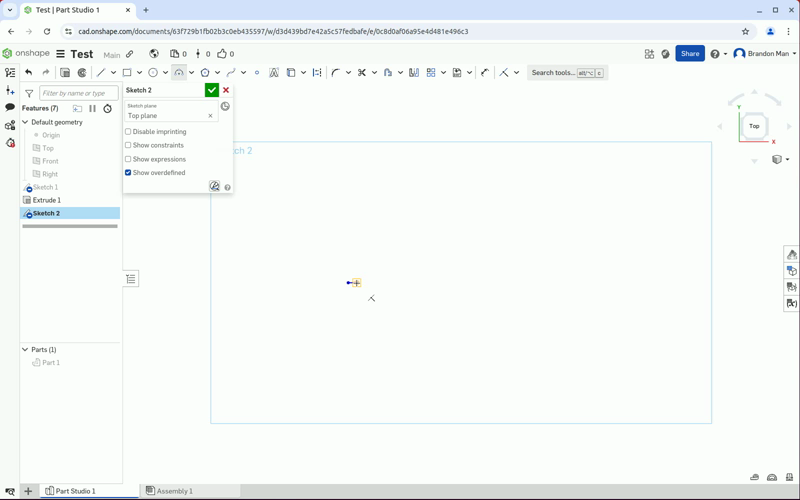
mouse_move(460, 178)
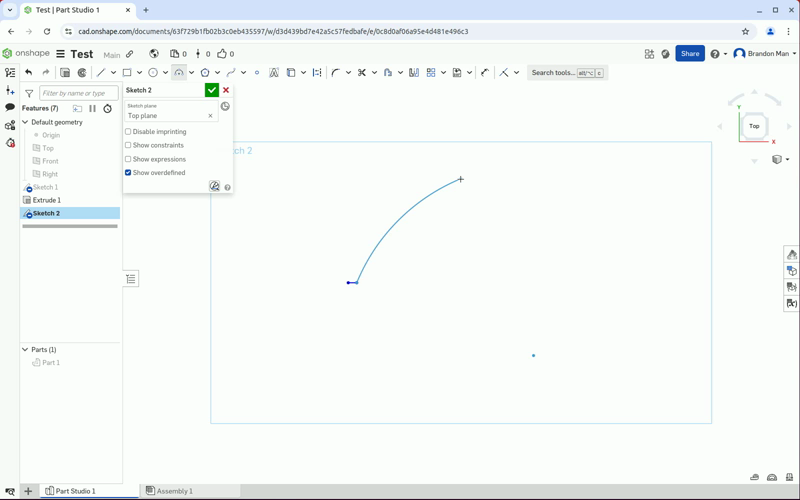
click(460, 178)
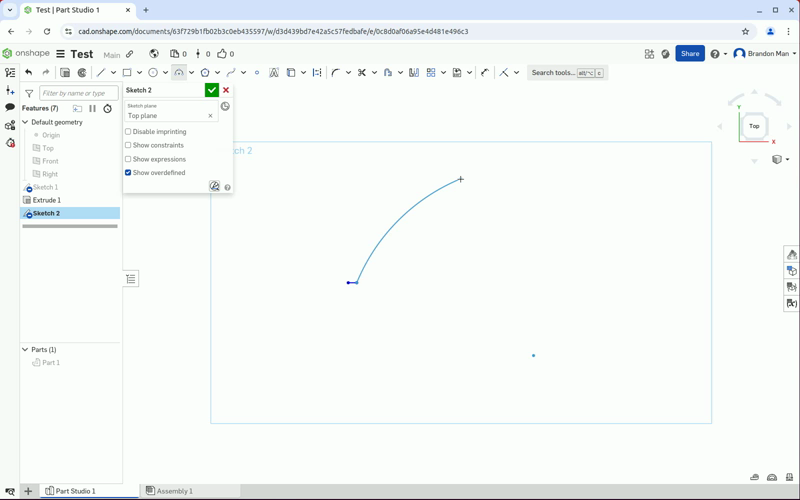
mouse_move(386, 209)
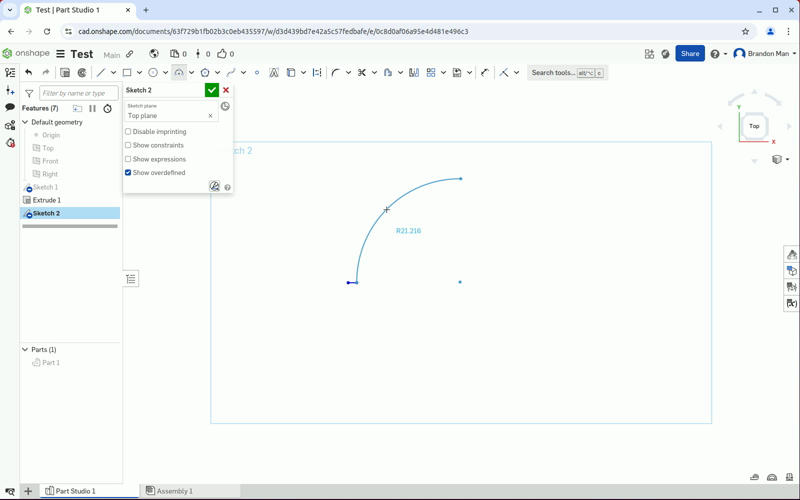
click(386, 209)
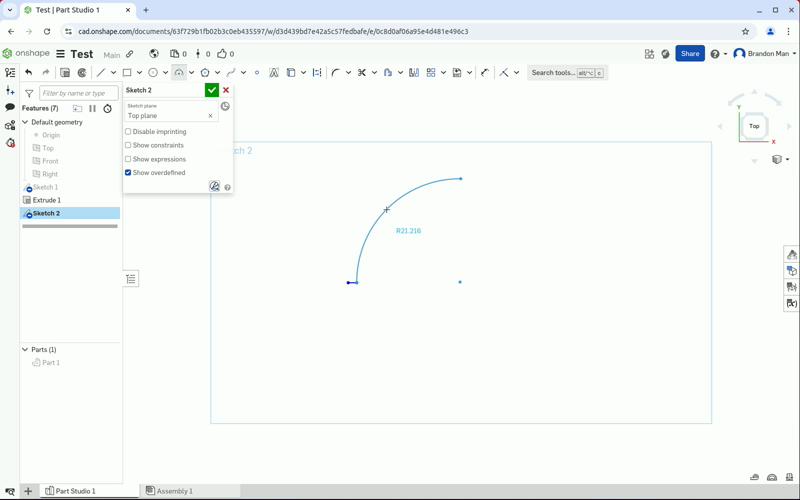
key_up(shift)
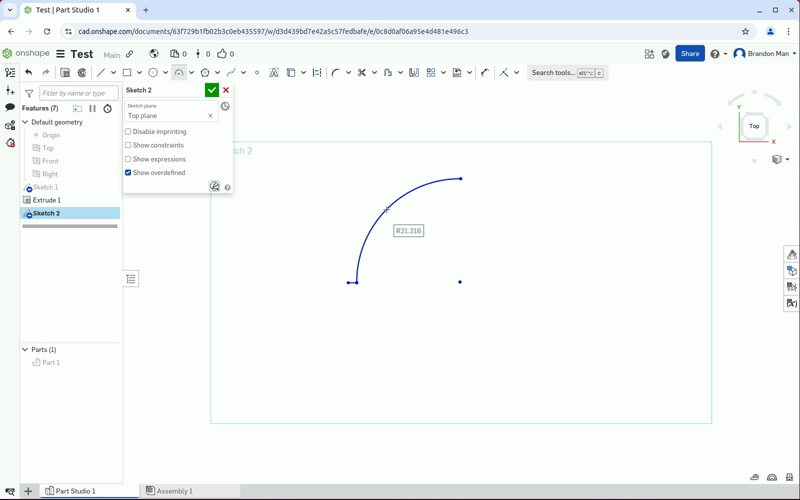
key(esc)
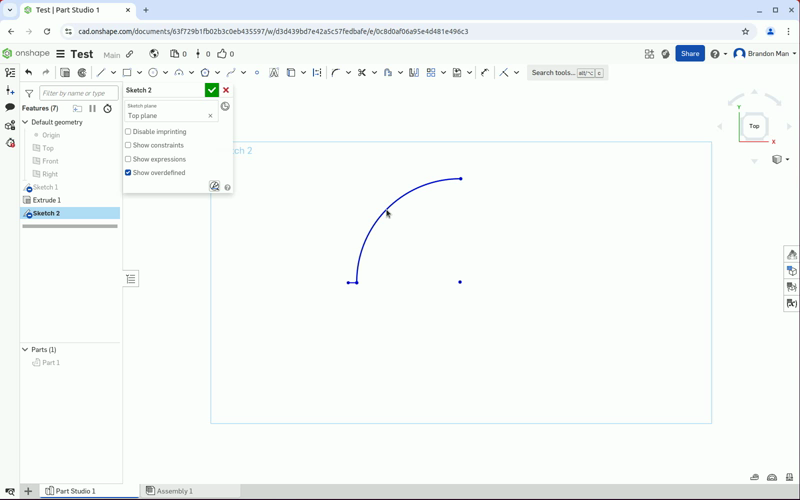
key(l)
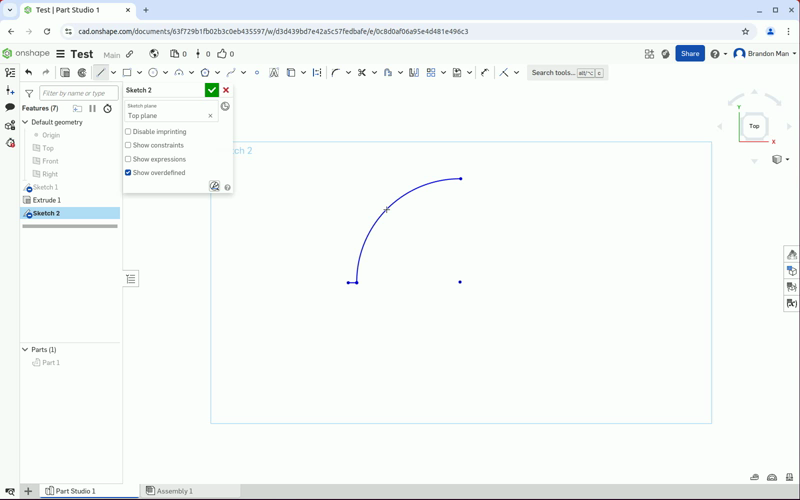
mouse_move(460, 178)
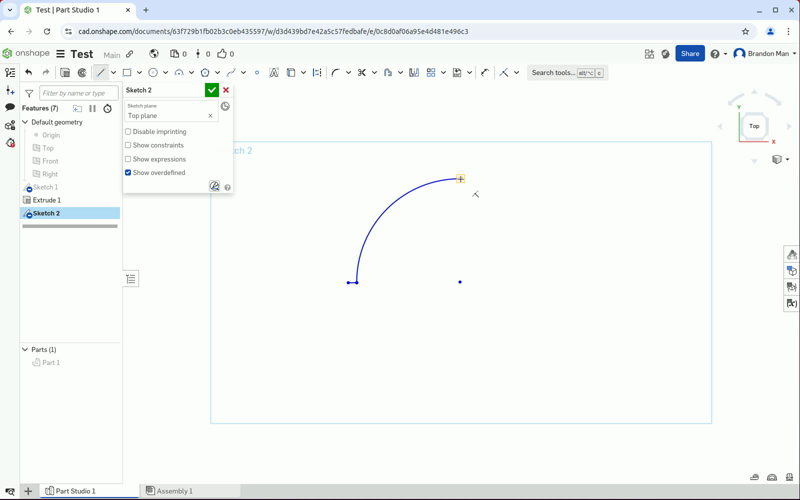
click(460, 178)
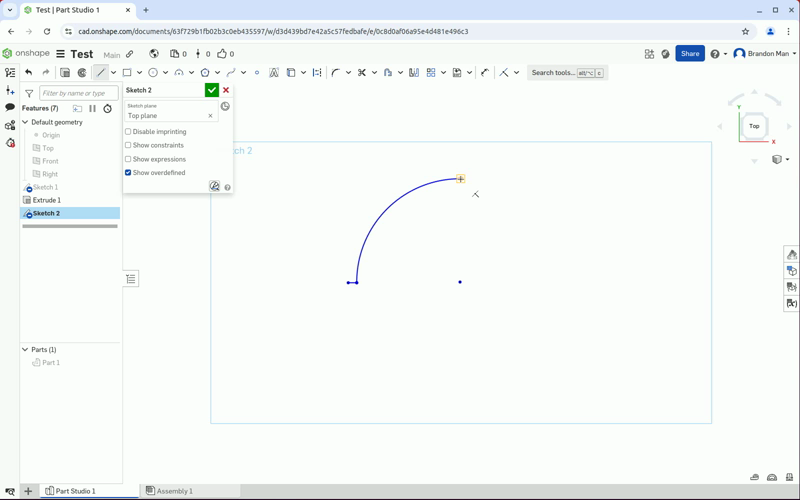
key_down(shift)
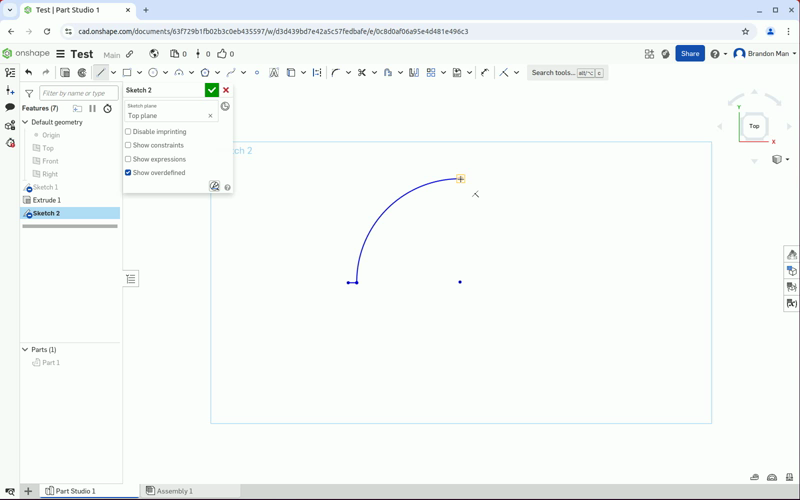
mouse_move(490, 178)
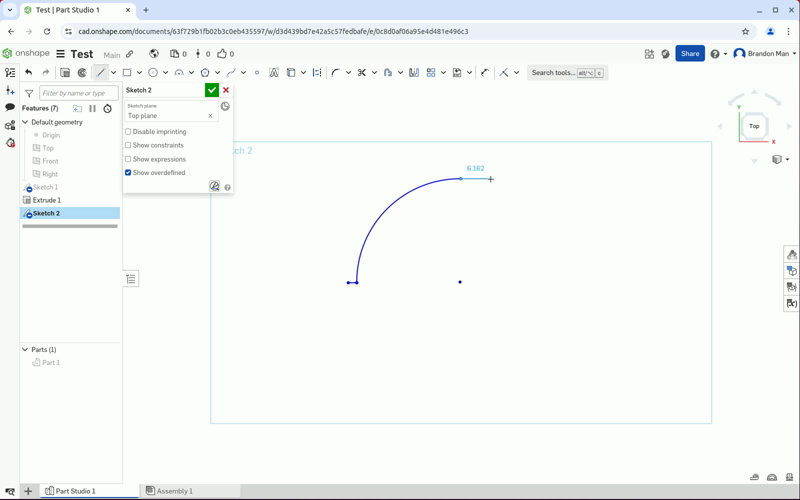
mouse_move(460, 170)
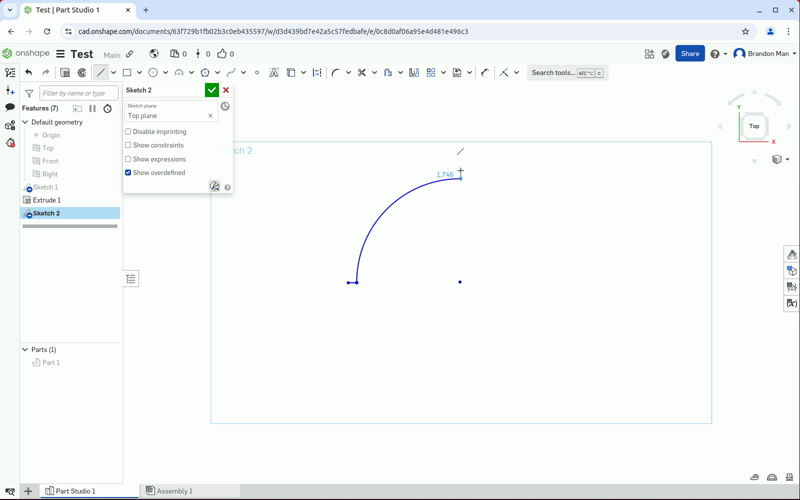
click(460, 170)
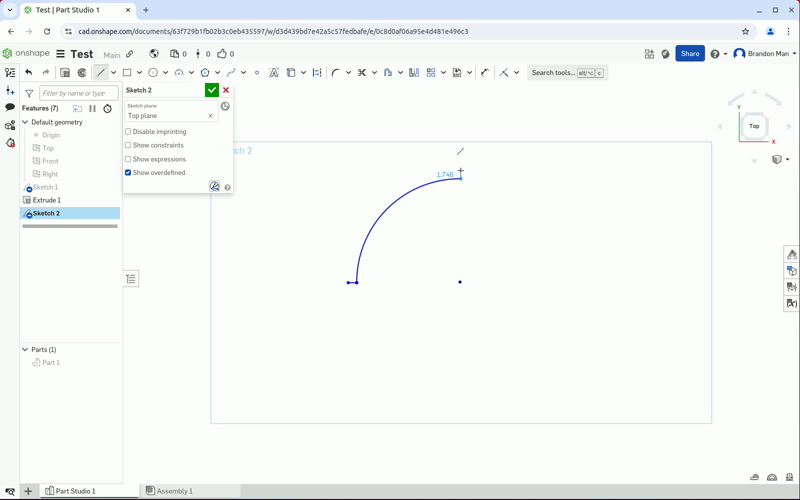
key_up(shift)
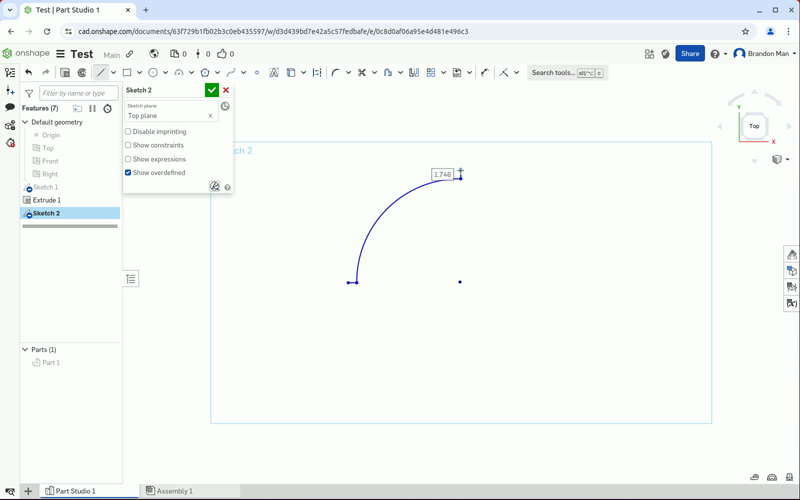
key(esc)
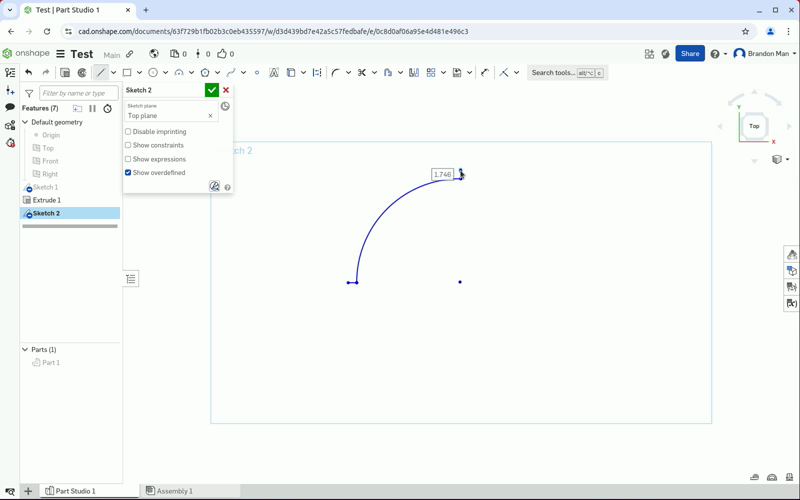
key(a)
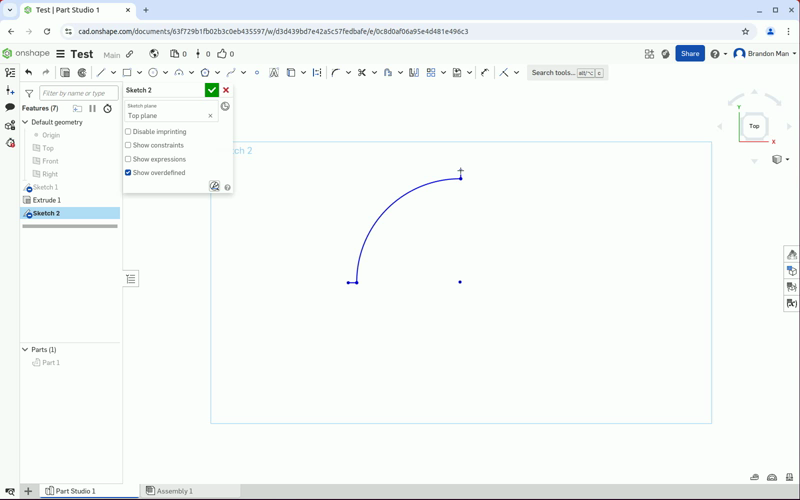
mouse_move(460, 170)
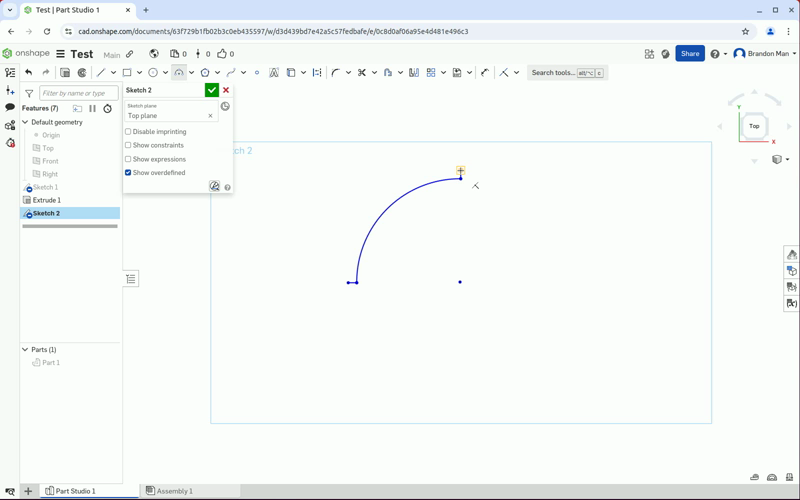
click(460, 170)
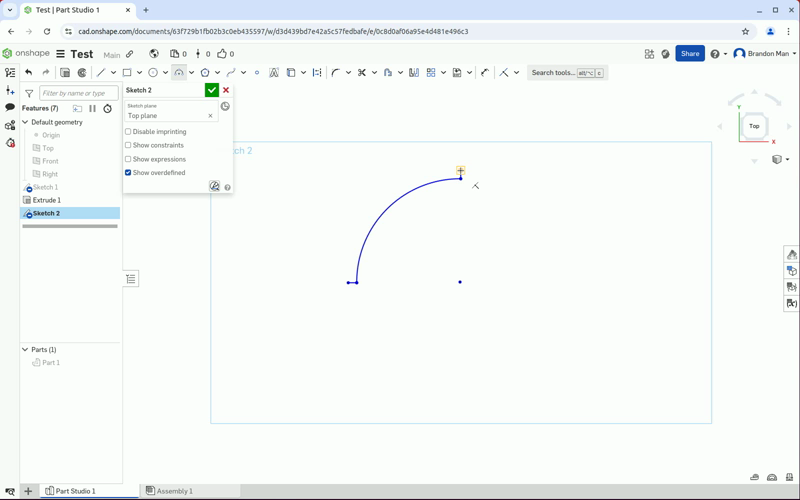
mouse_move(348, 282)
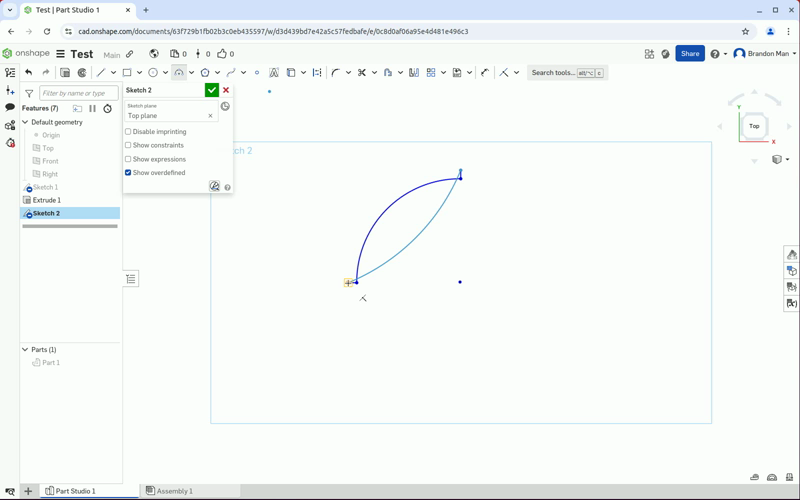
click(348, 282)
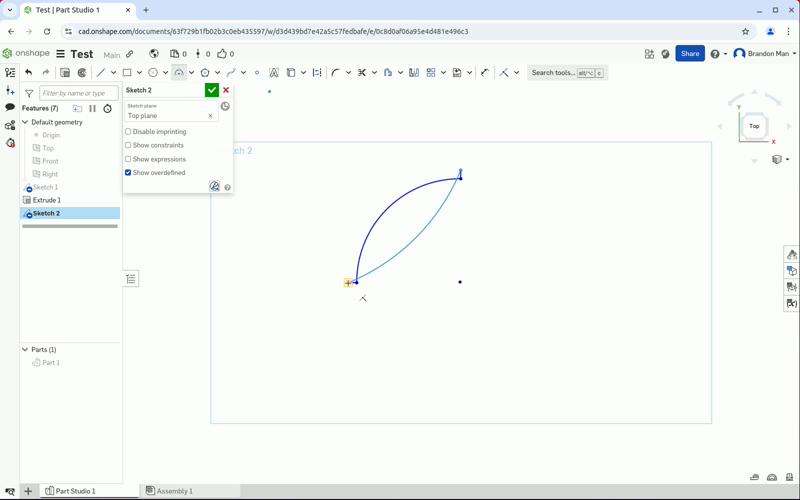
key_down(shift)
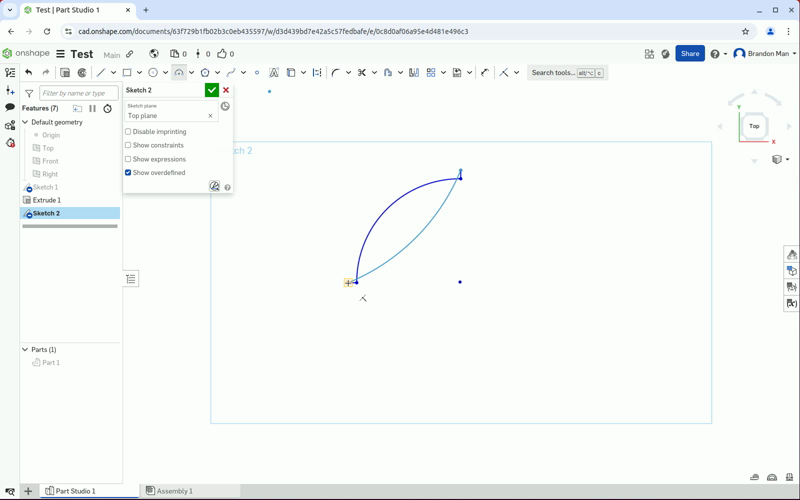
mouse_move(381, 203)
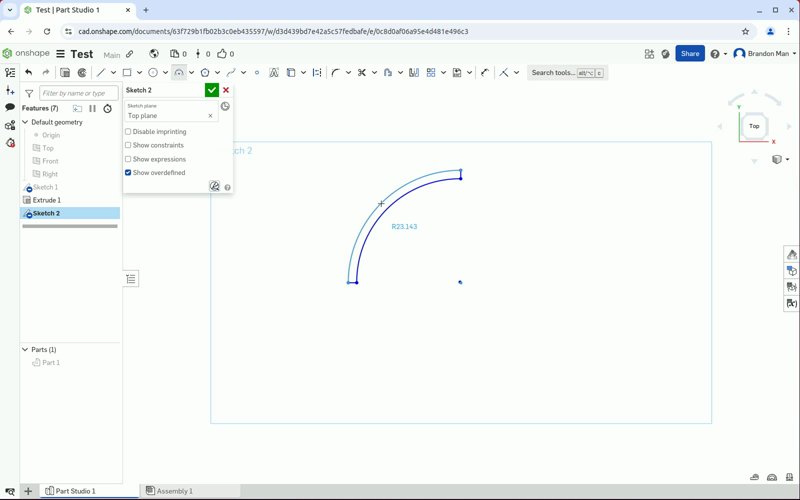
click(381, 203)
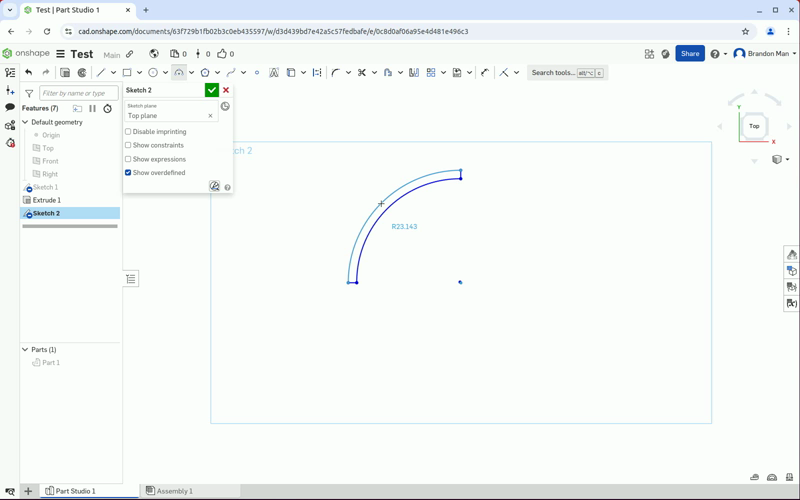
key_up(shift)
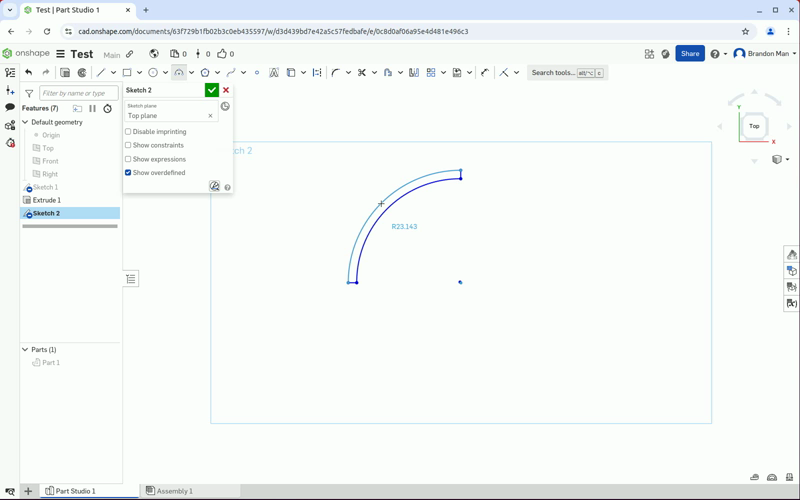
key(esc)
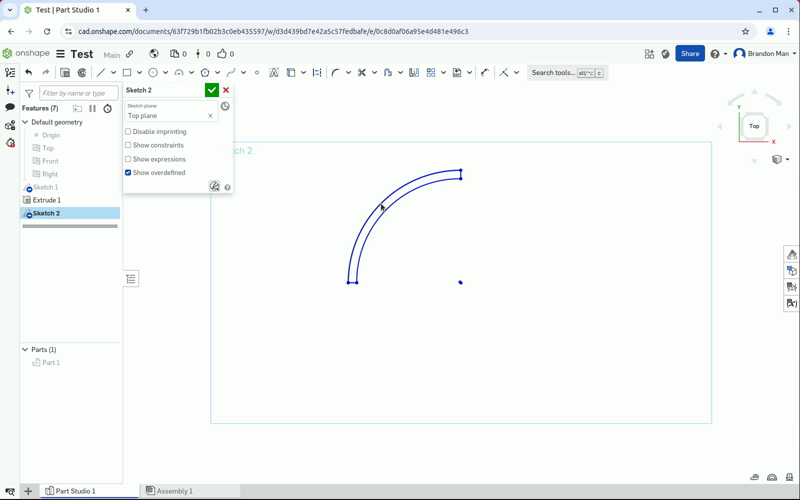
mouse_move(364, 240)
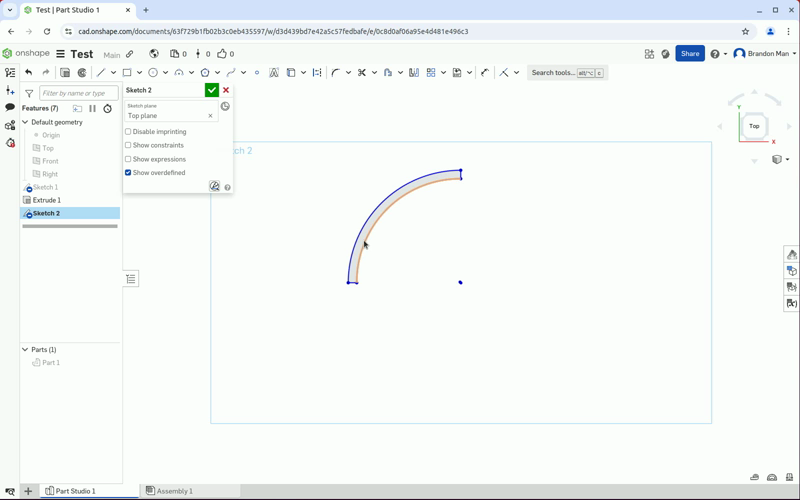
scroll(6)
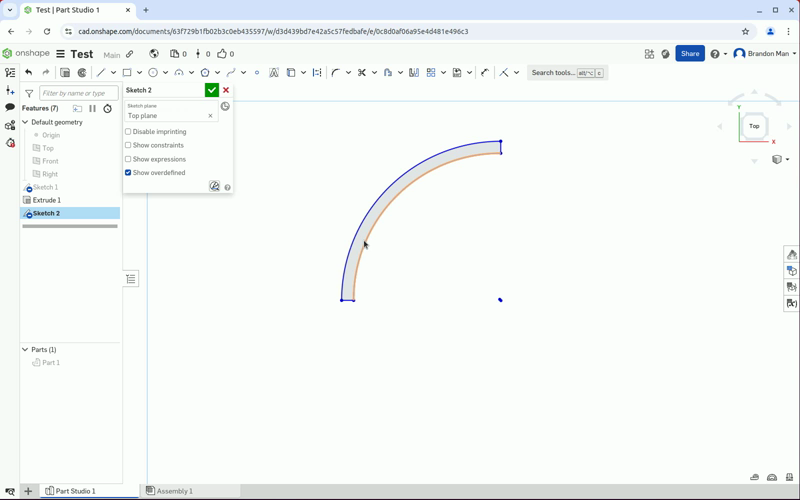
scroll(6)
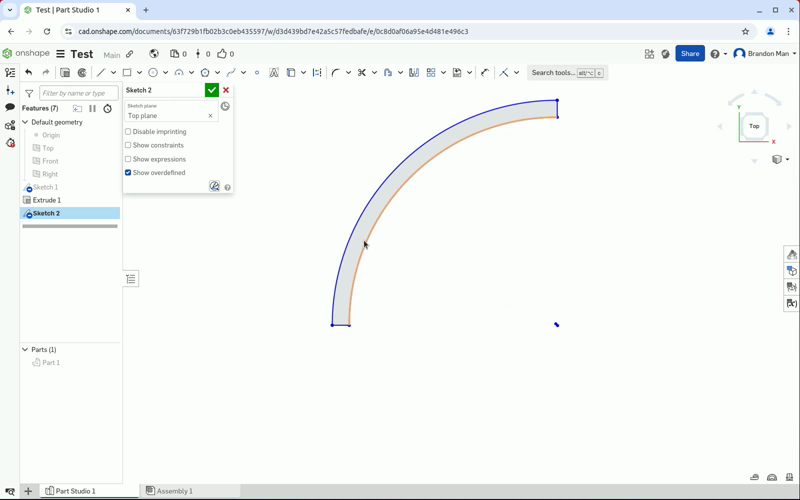
scroll(6)
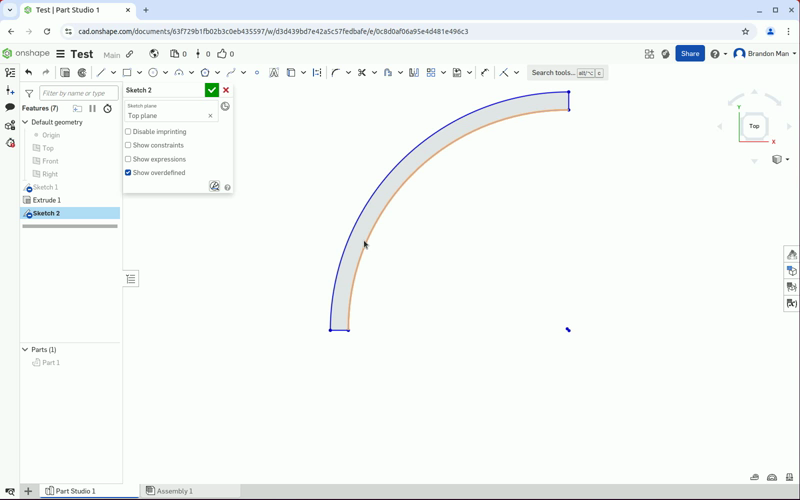
scroll(6)
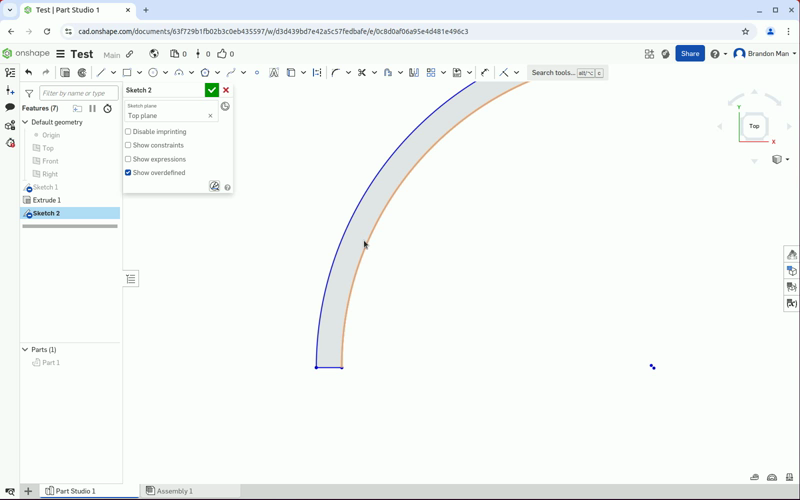
scroll(6)
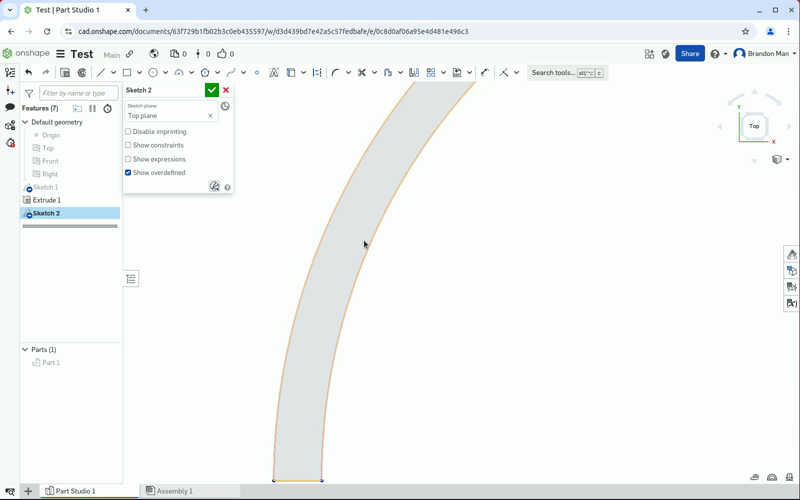
scroll(6)
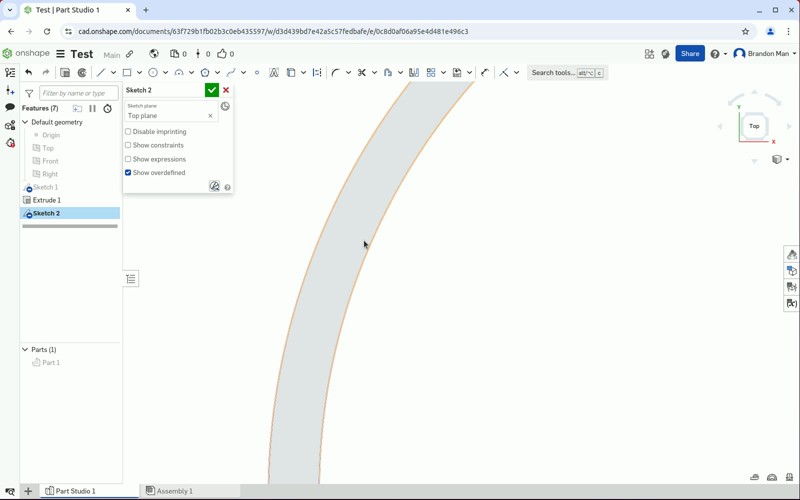
scroll(6)
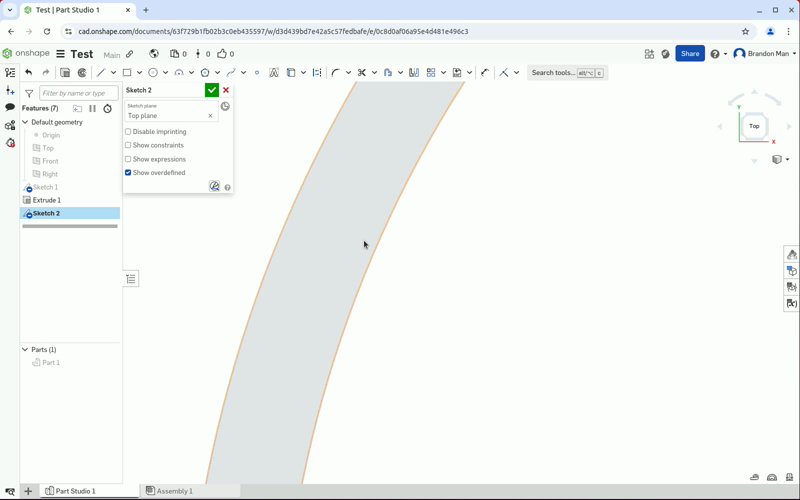
click(364, 240)
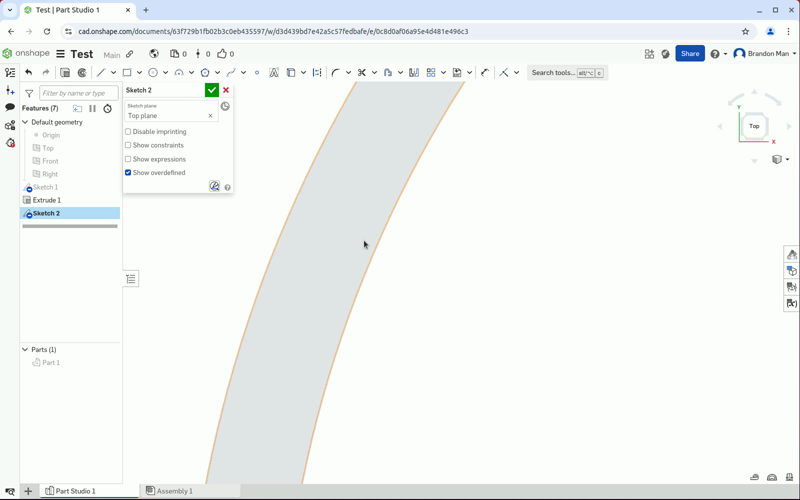
scroll(-6)
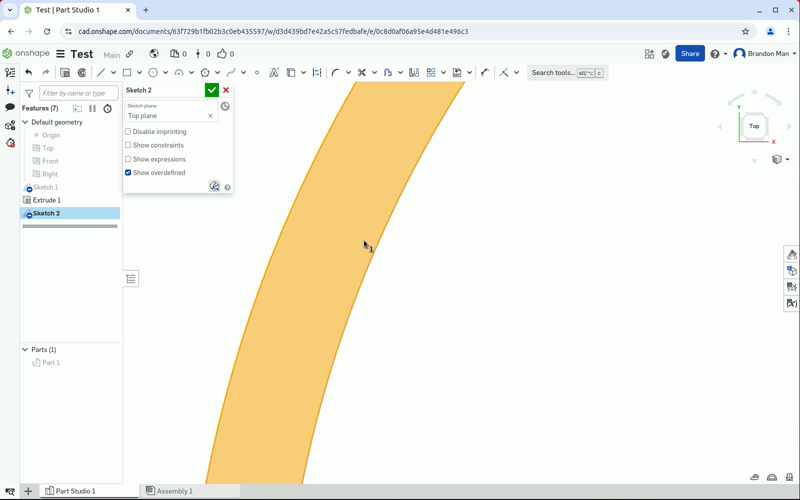
scroll(-6)
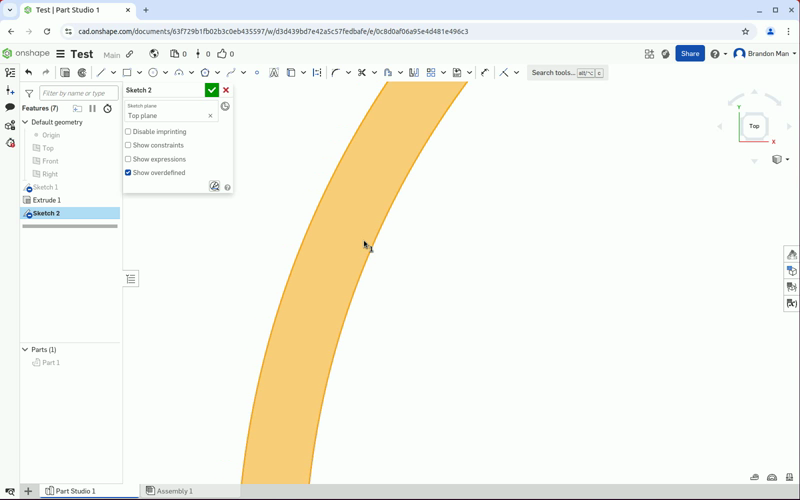
scroll(-6)
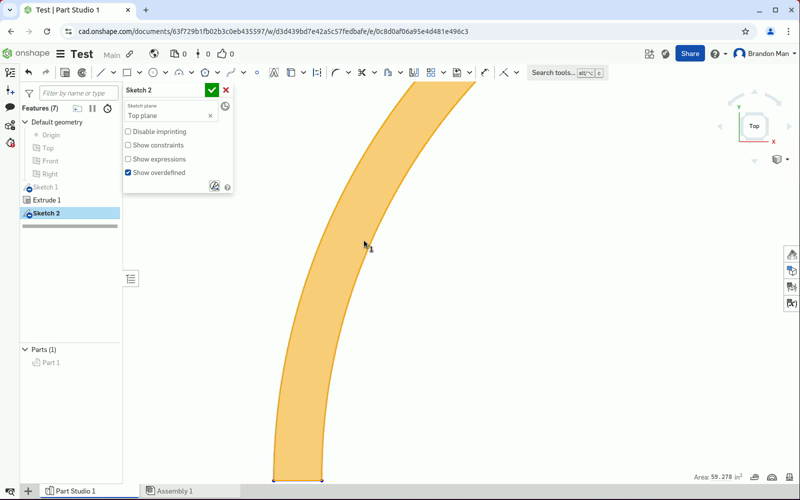
scroll(-6)
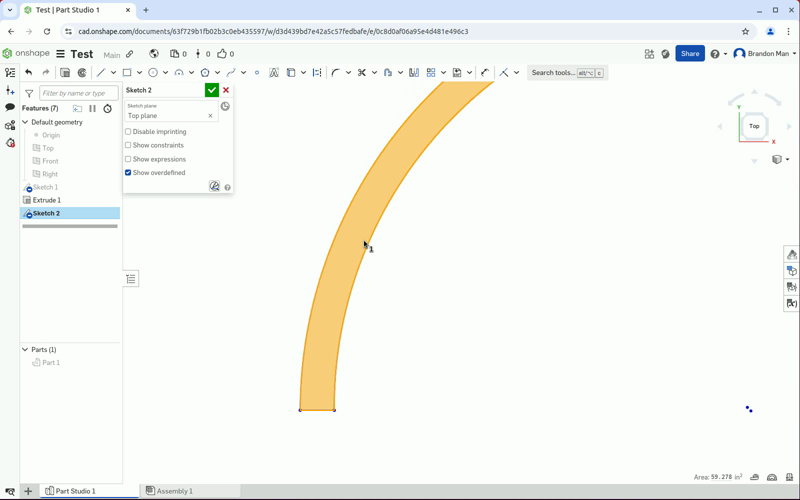
scroll(-6)
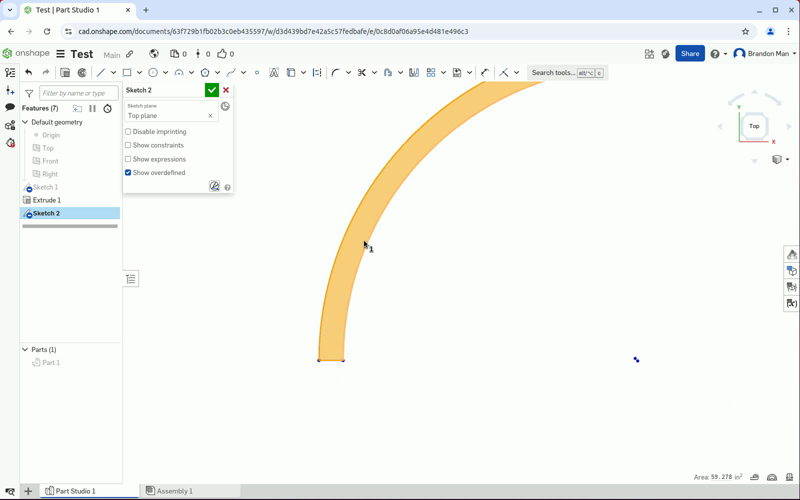
scroll(-6)
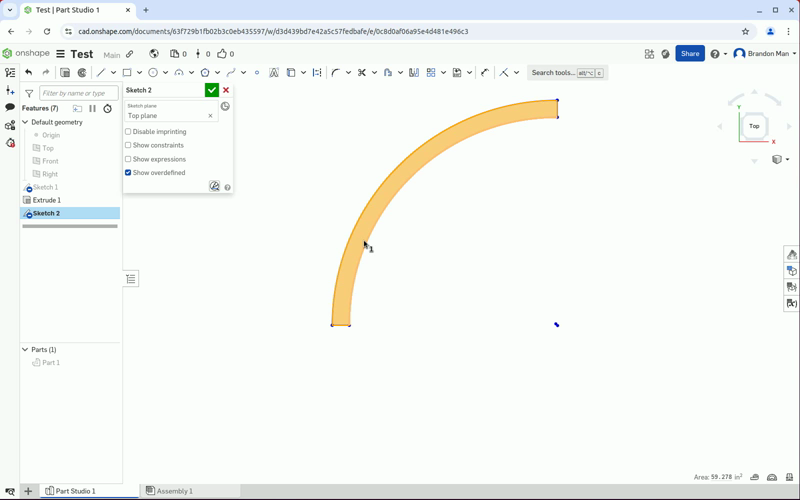
scroll(-6)
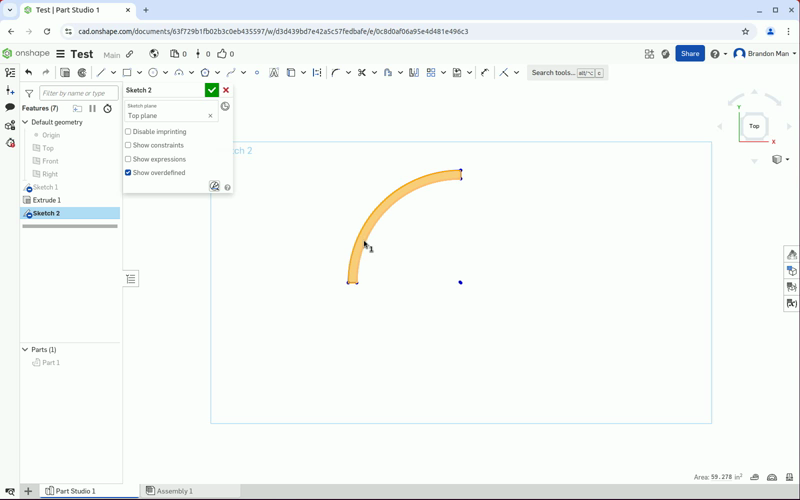
mouse_move(73, 352)
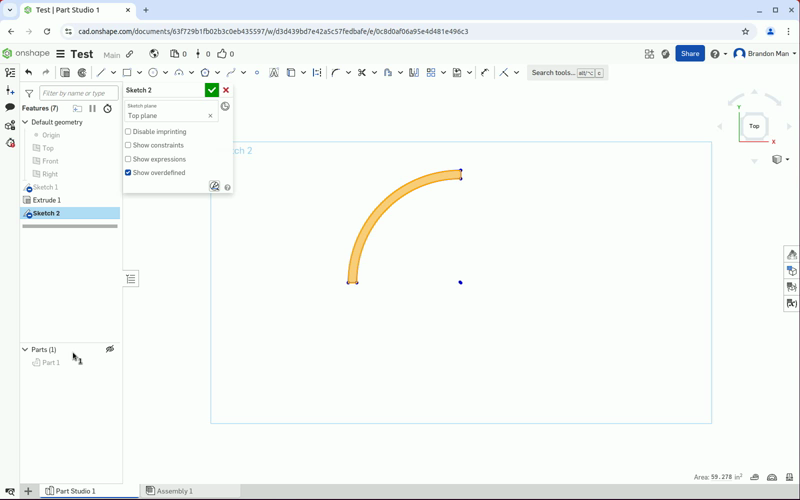
key(shift+y)
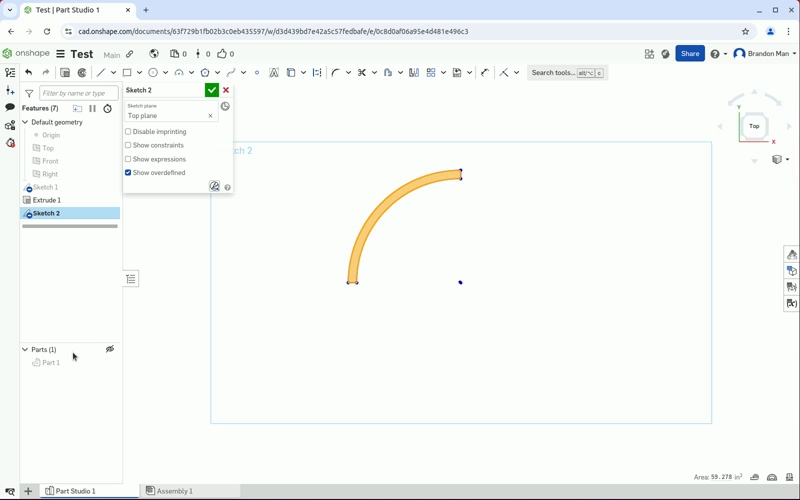
key(shift+e)
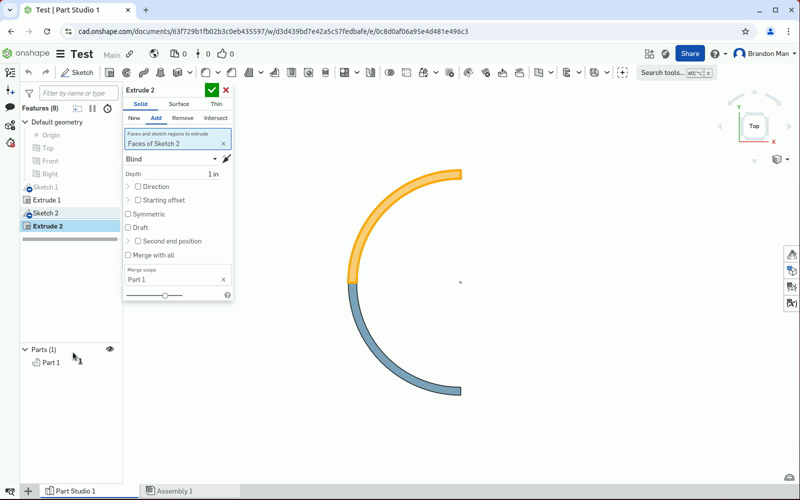
mouse_move(143, 106)
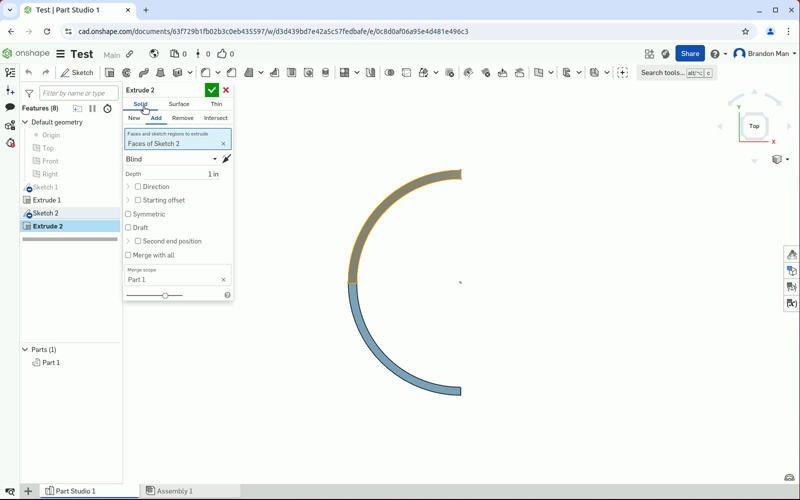
click(143, 106)
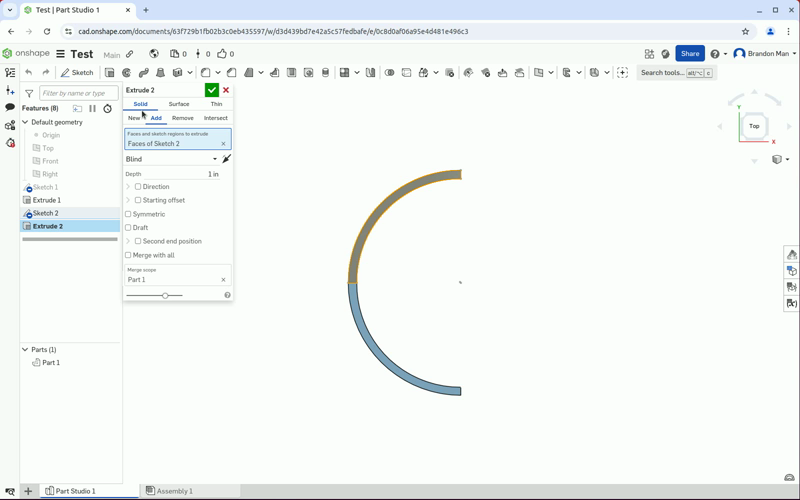
mouse_move(137, 120)
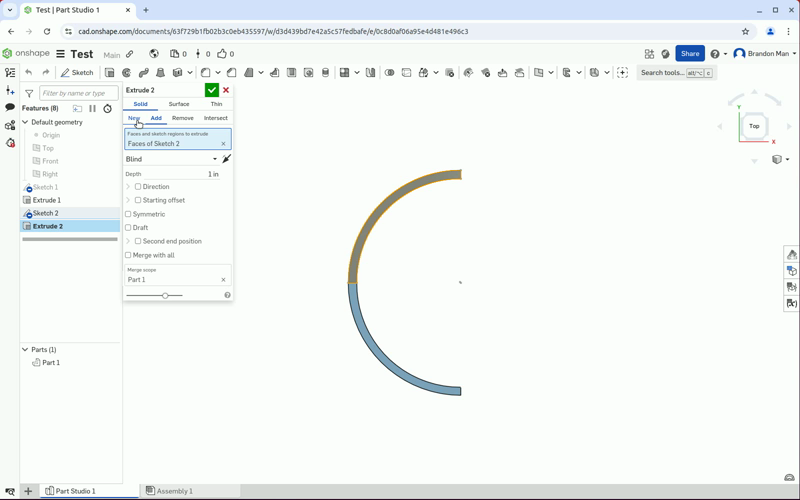
click(137, 120)
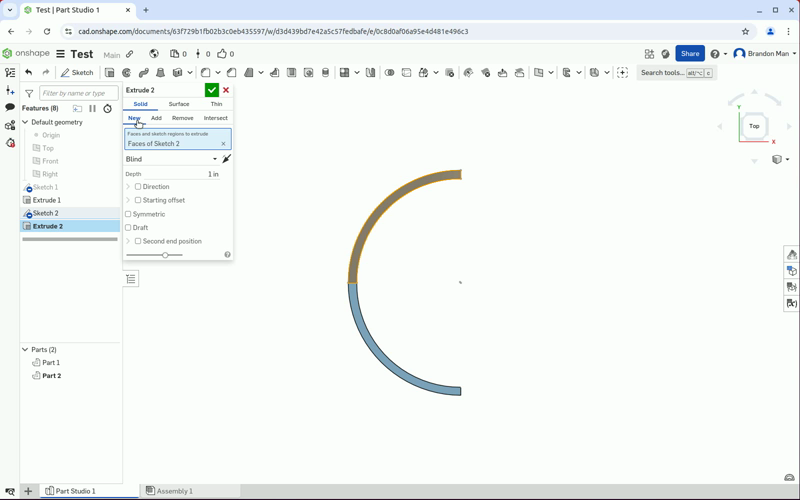
key(tab, 4)
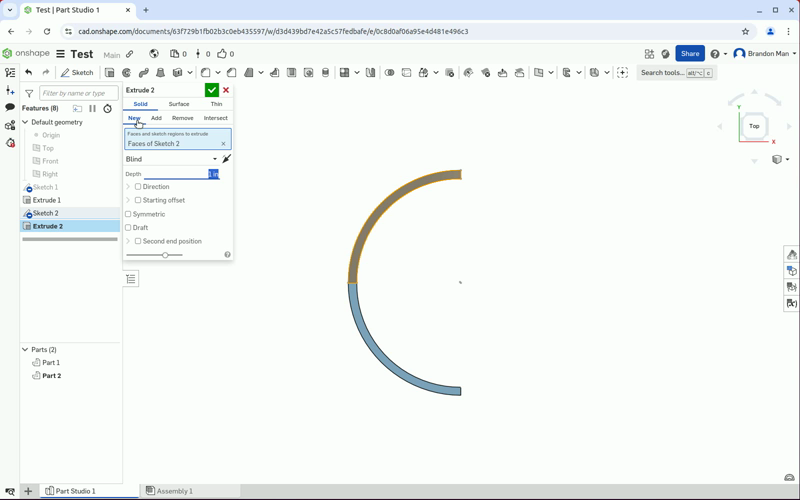
text(0.722)
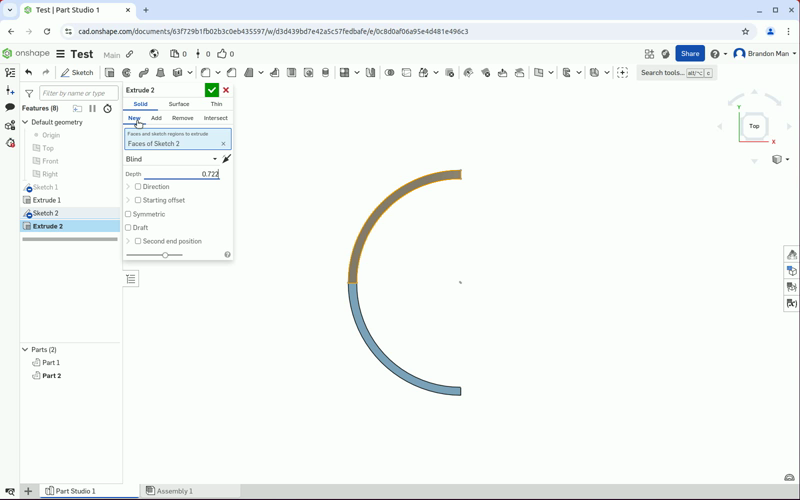
key(enter)
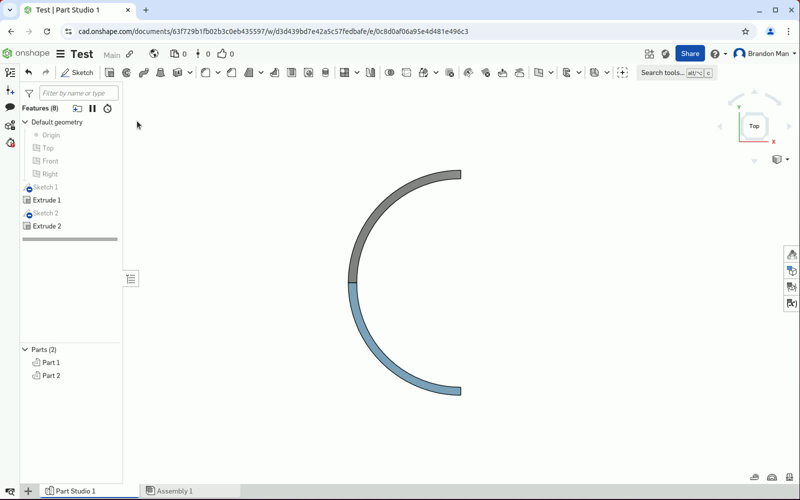
key(shift+h)
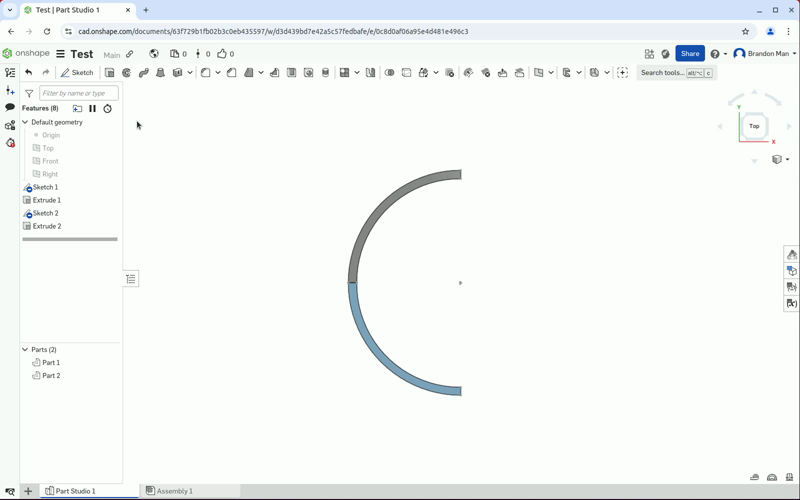
key(shift+h)
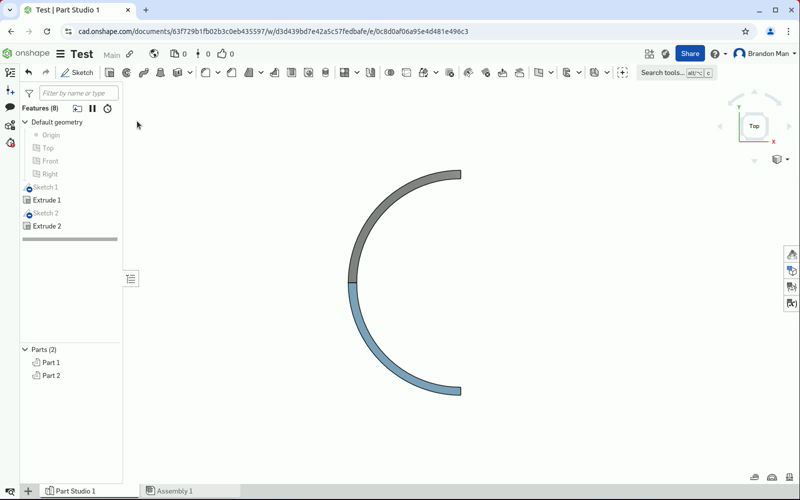
mouse_move(73, 189)
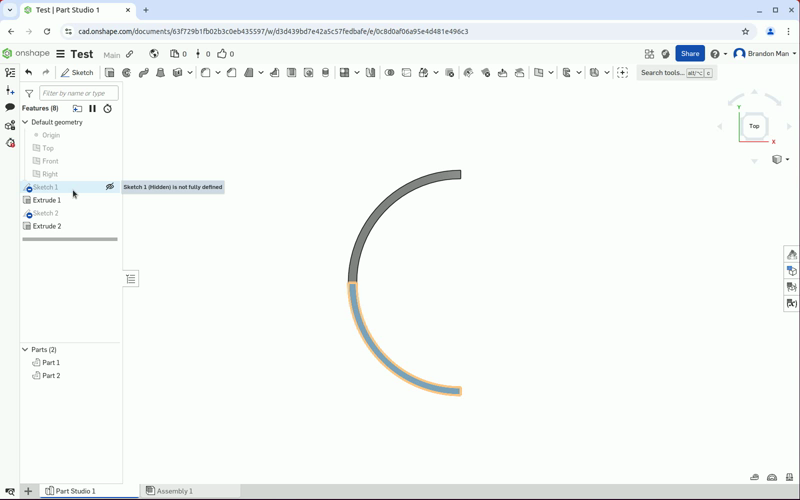
click(73, 189)
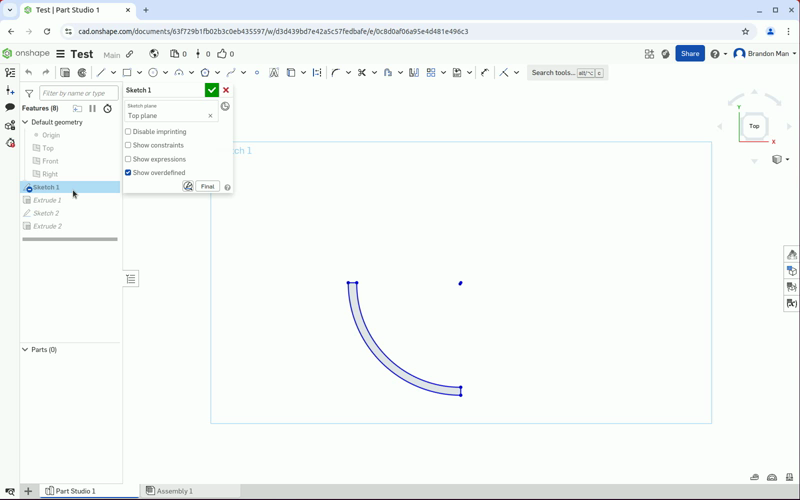
mouse_move(229, 92)
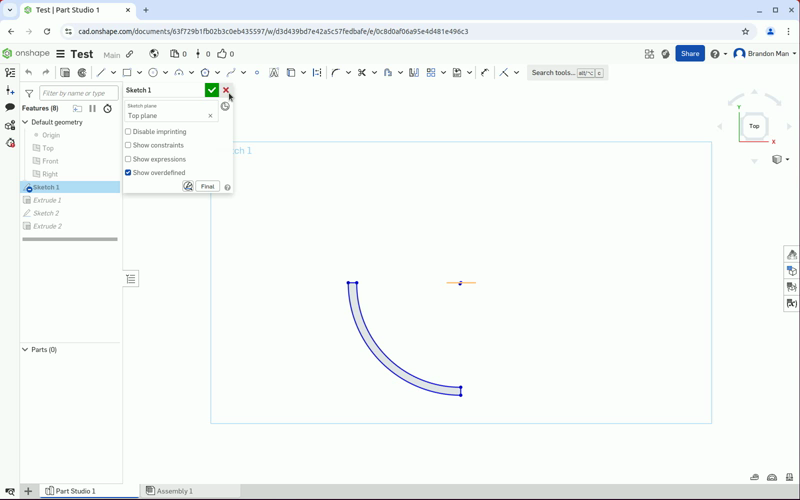
click(229, 92)
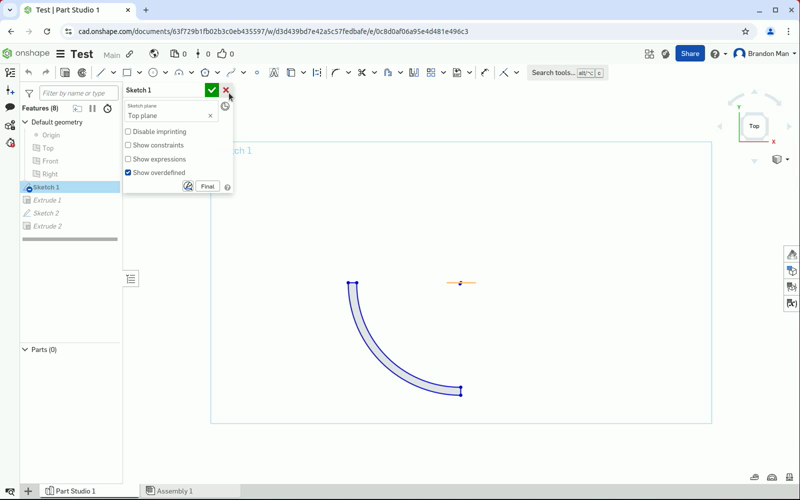
key(shift+s)
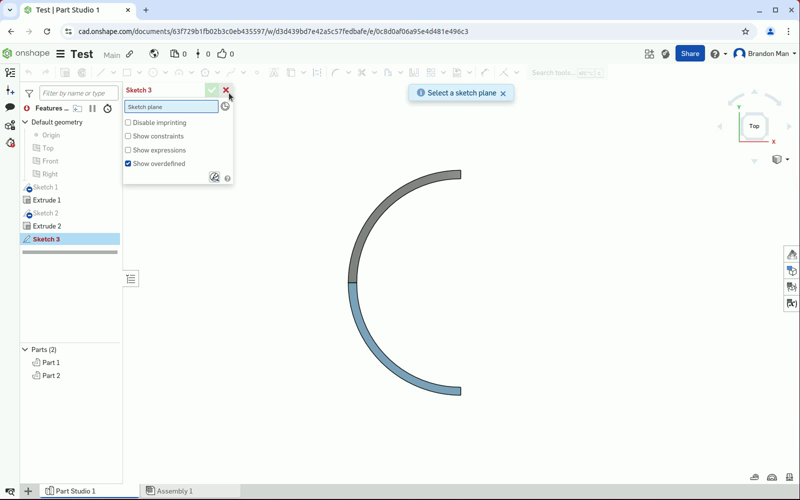
mouse_move(73, 150)
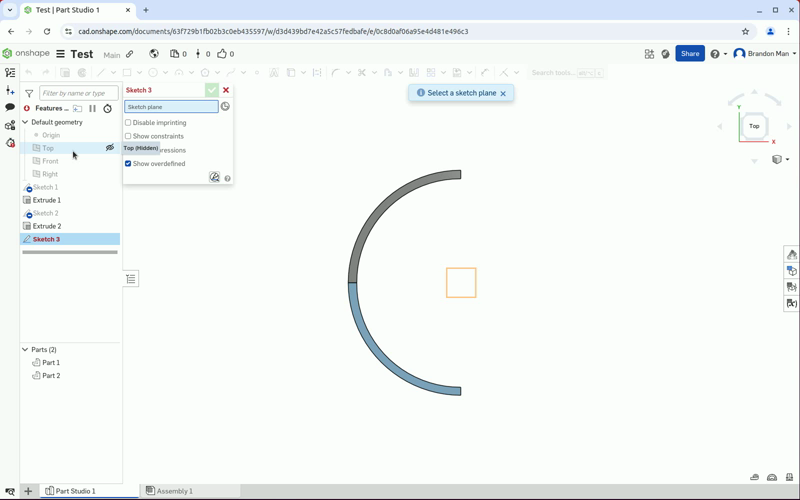
click(73, 150)
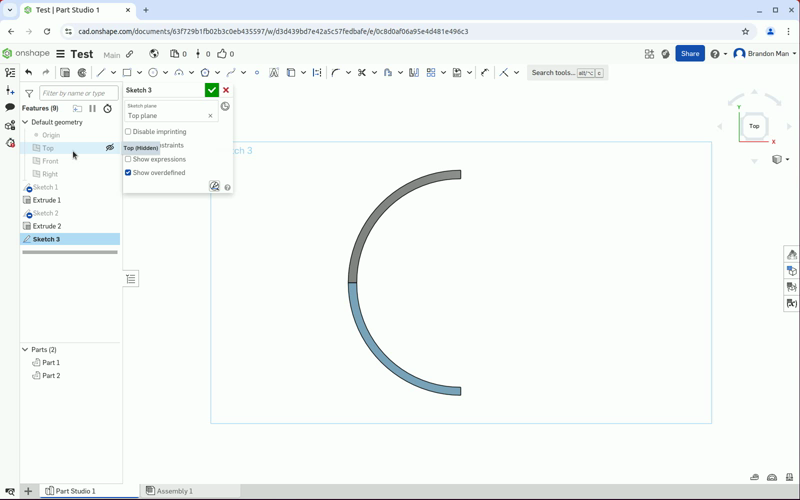
mouse_move(73, 352)
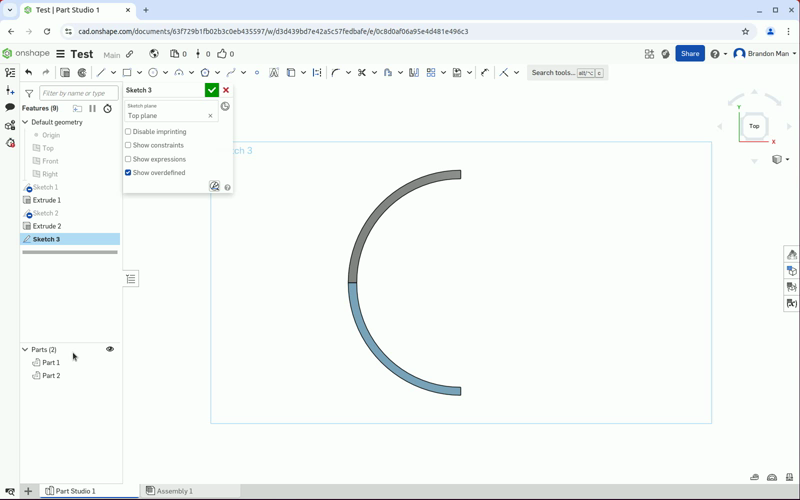
key(y)
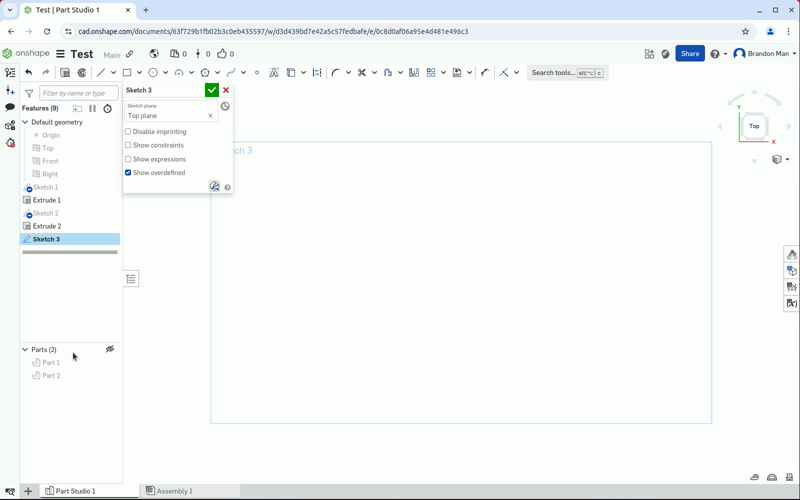
key(a)
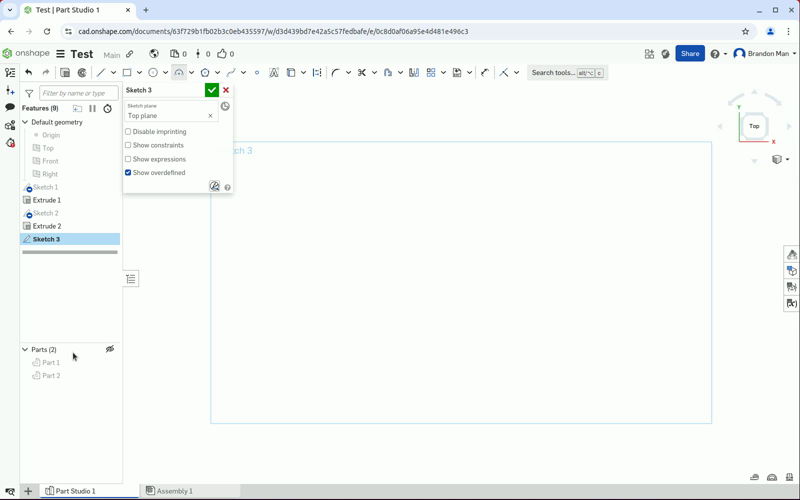
key_down(shift)
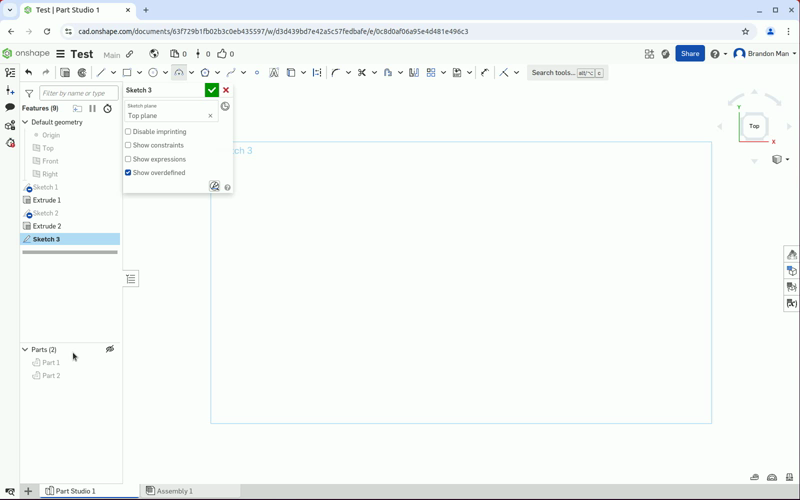
mouse_move(460, 178)
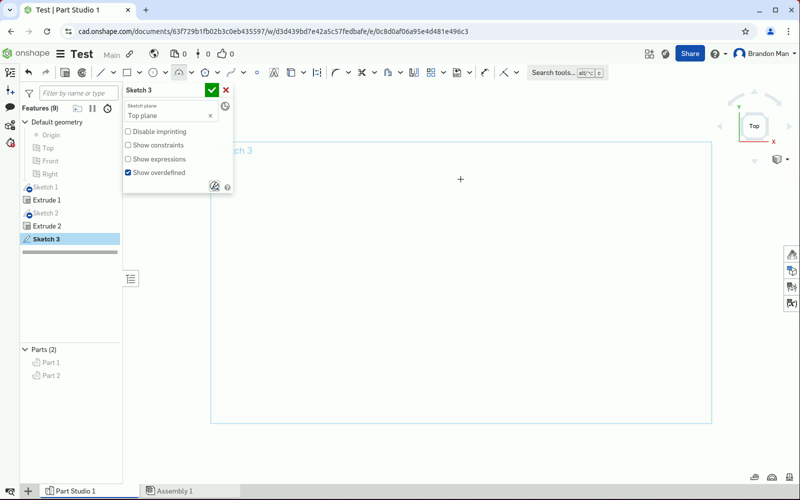
click(460, 178)
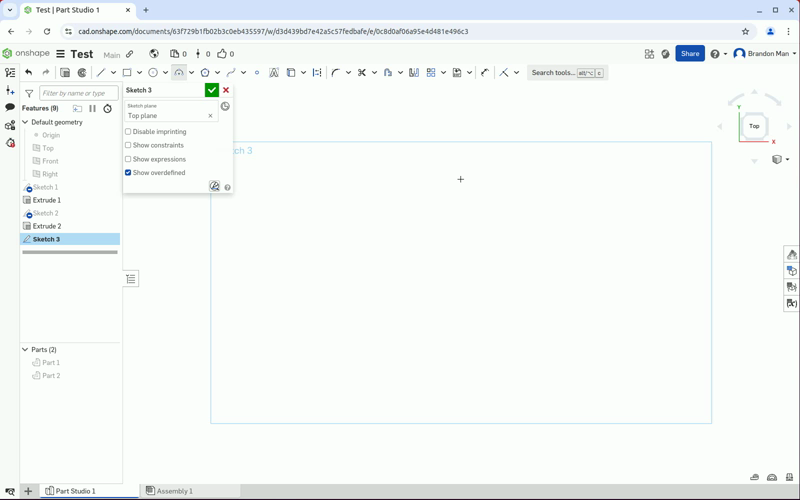
key_up(shift)
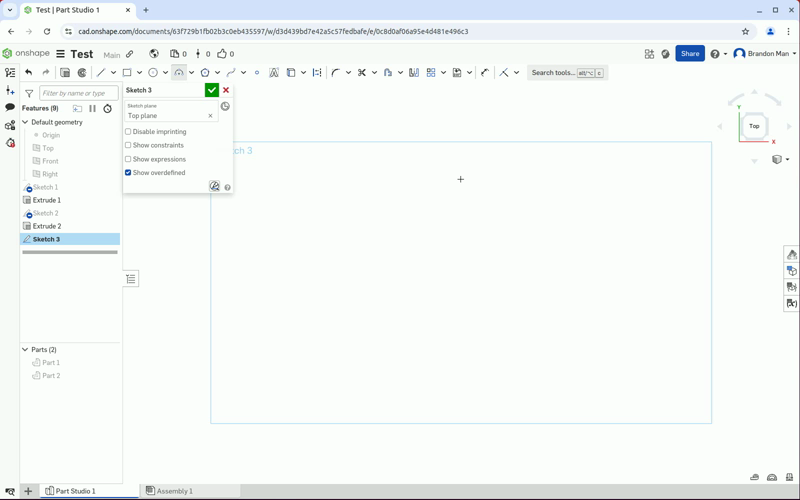
key_down(shift)
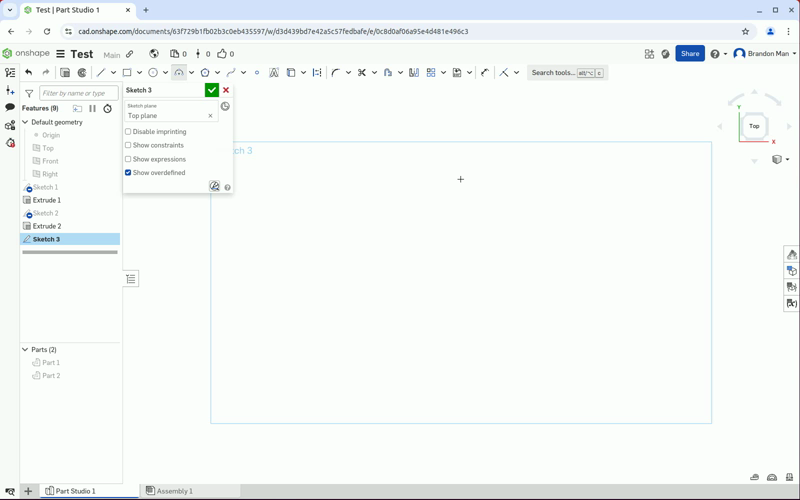
mouse_move(564, 282)
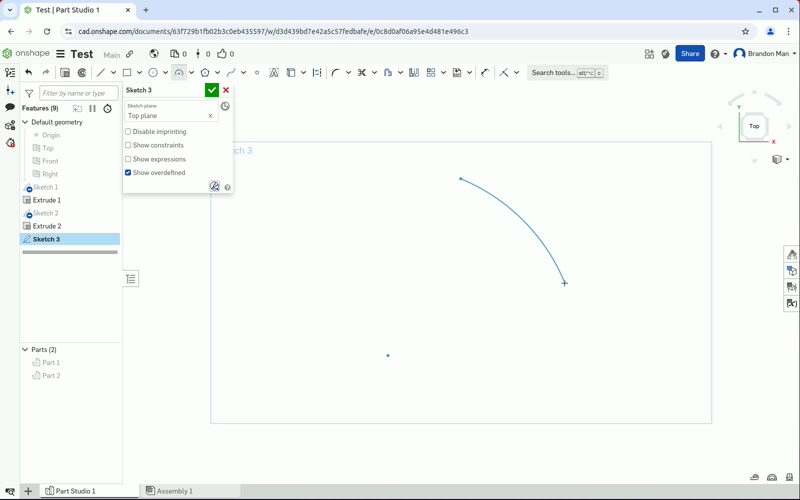
click(564, 282)
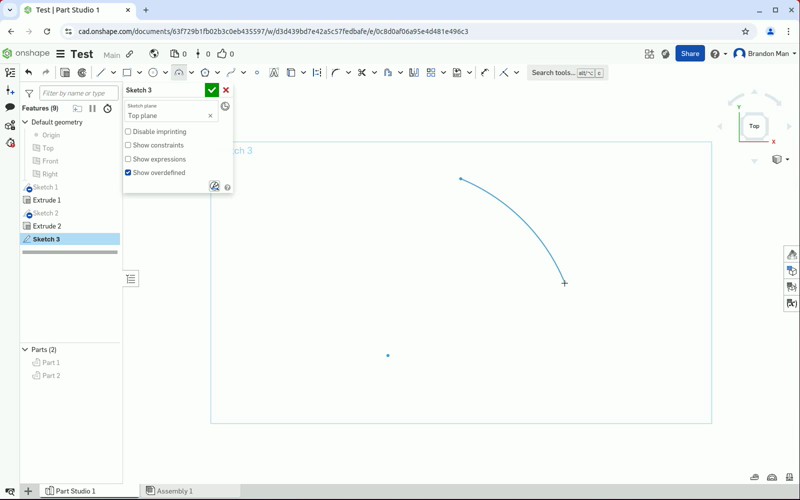
mouse_move(534, 209)
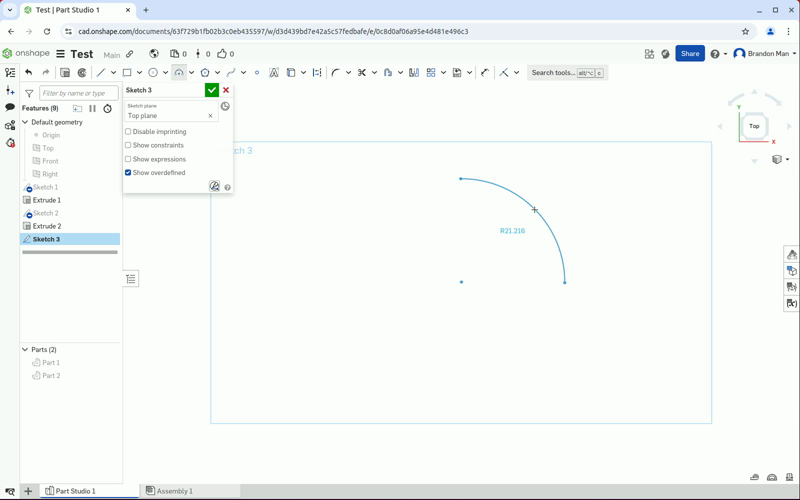
click(534, 209)
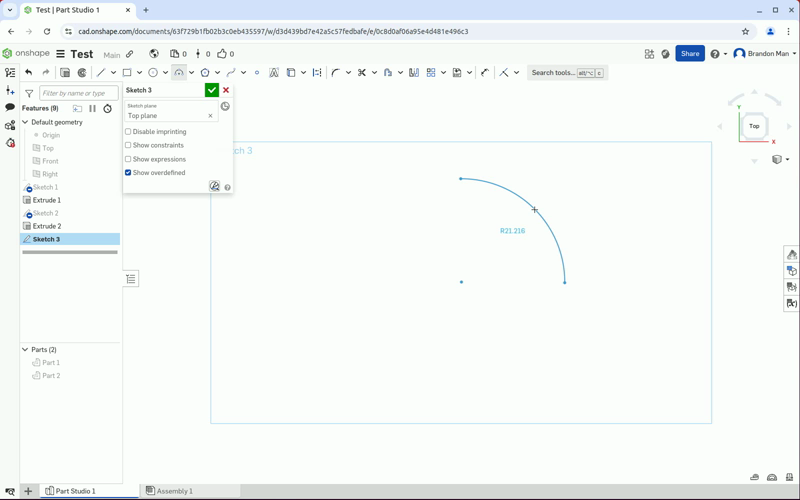
key_up(shift)
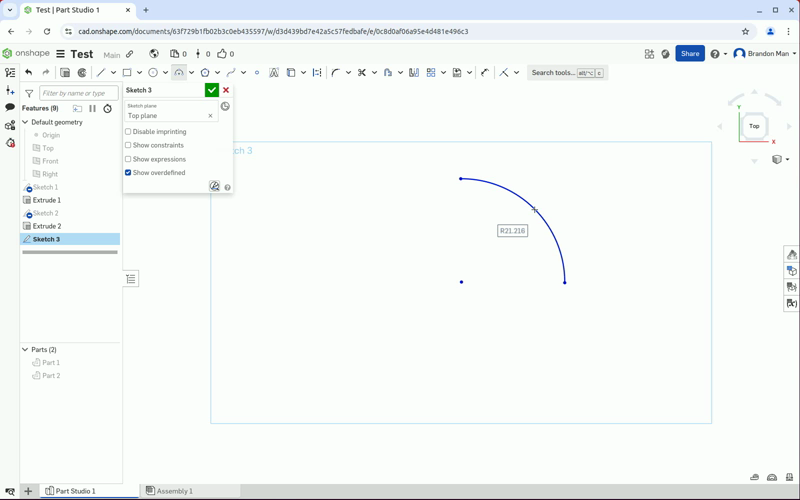
key(esc)
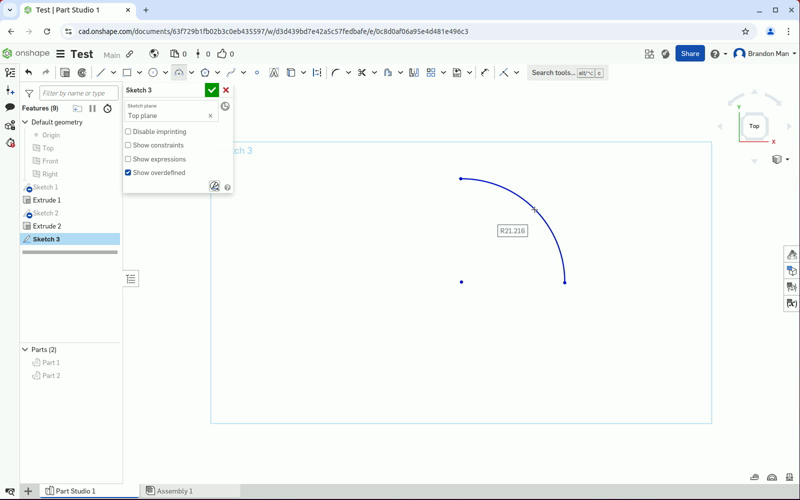
key(l)
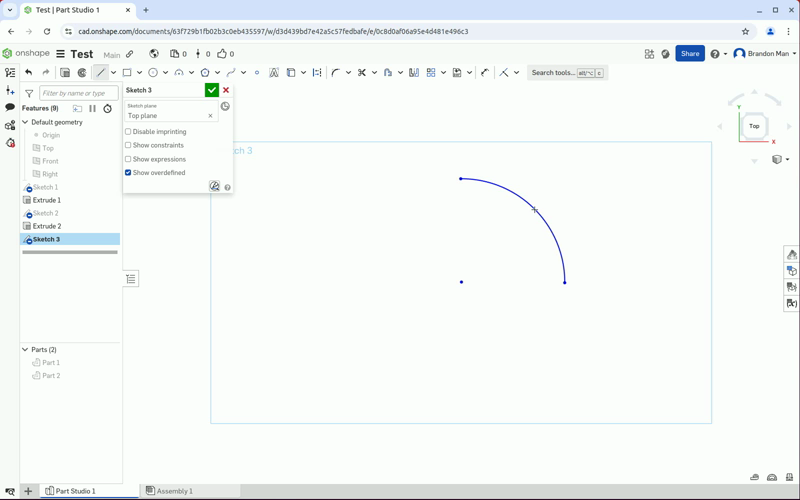
mouse_move(564, 282)
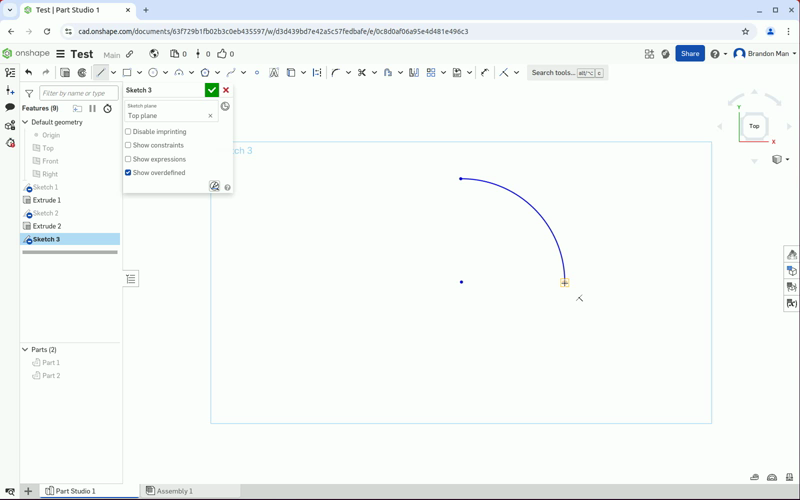
click(564, 282)
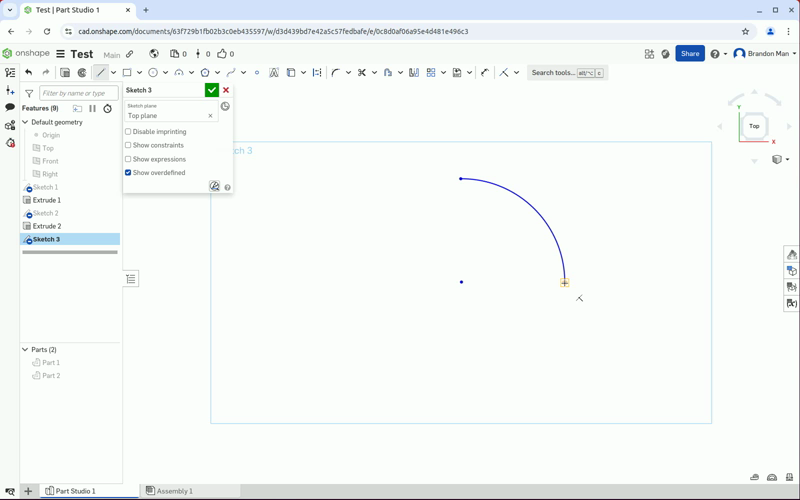
key_down(shift)
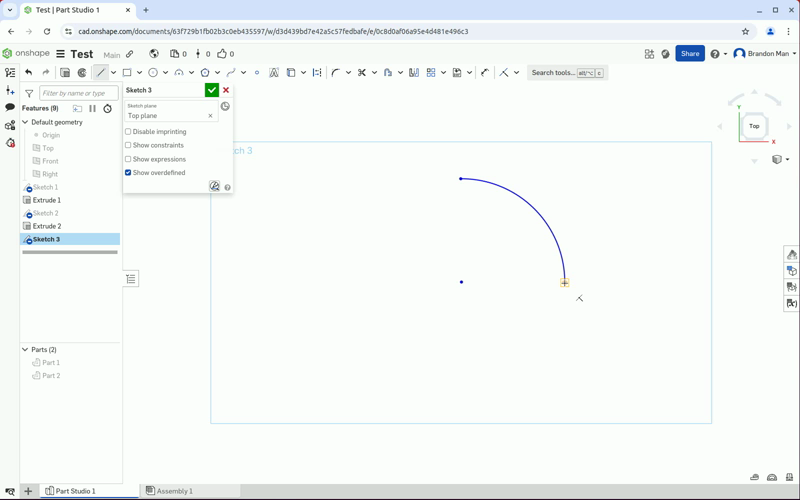
mouse_move(589, 282)
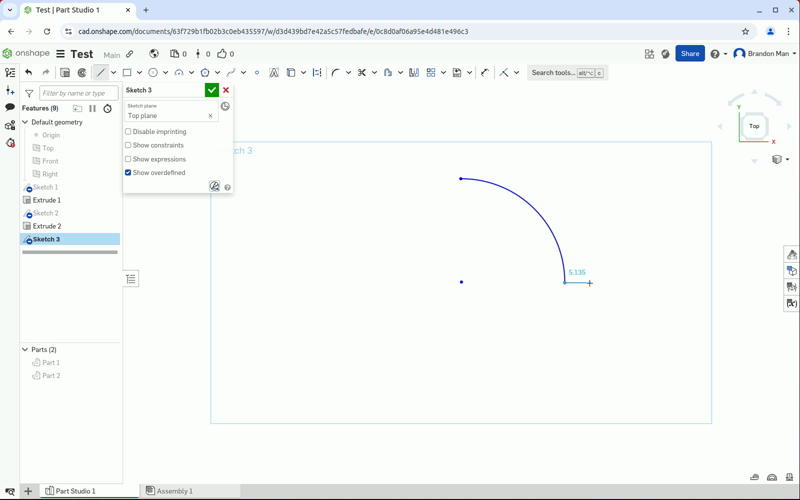
mouse_move(573, 282)
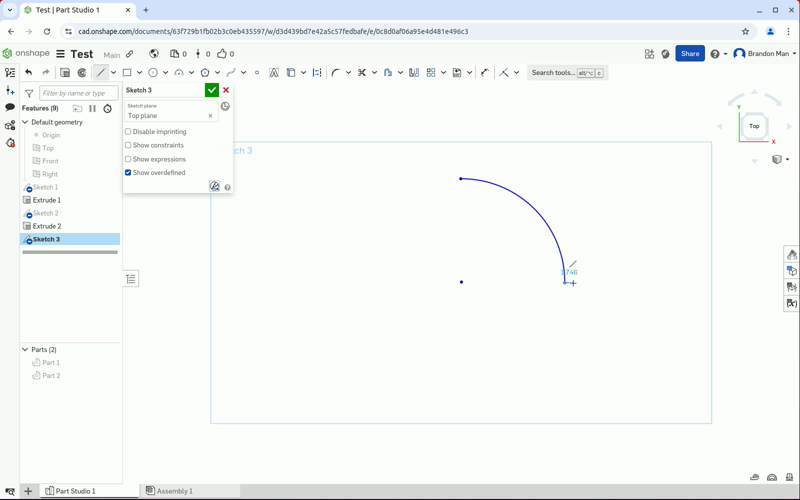
click(573, 282)
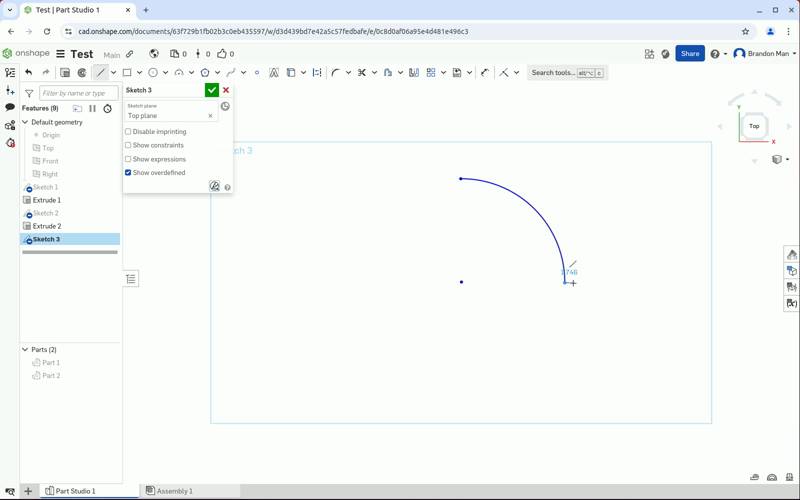
key_up(shift)
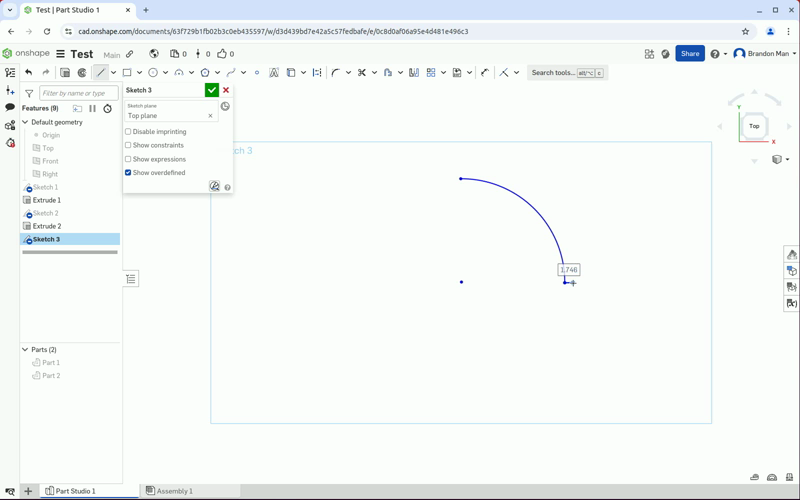
key(esc)
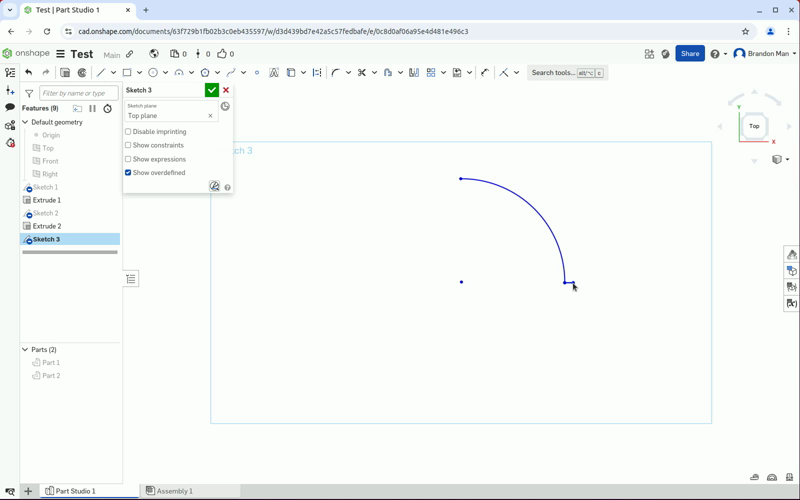
key(a)
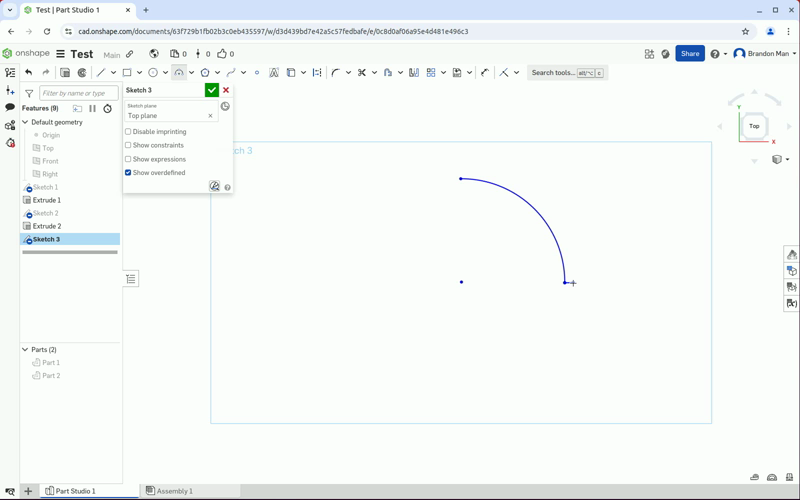
mouse_move(573, 282)
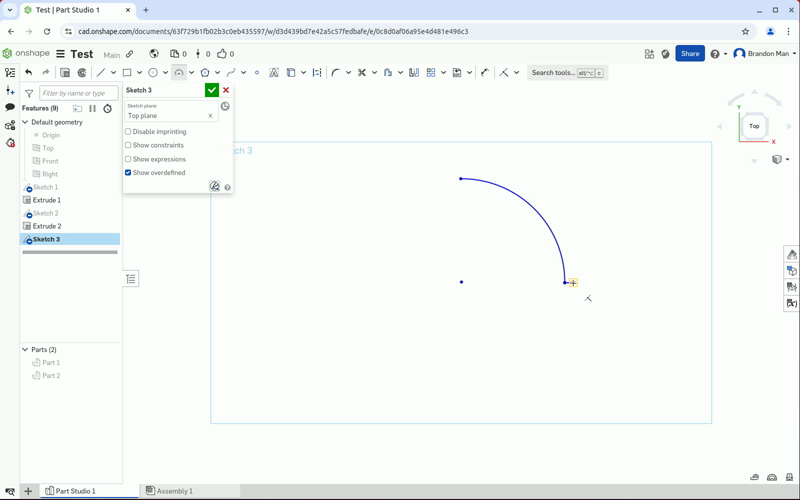
click(573, 282)
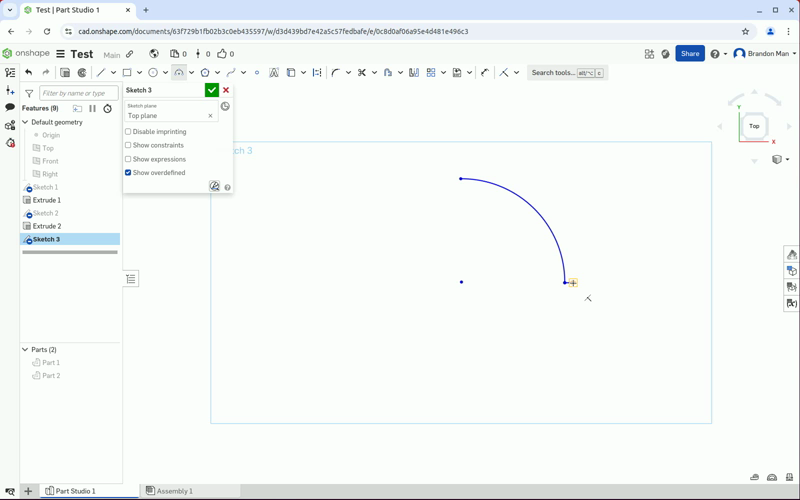
key_down(shift)
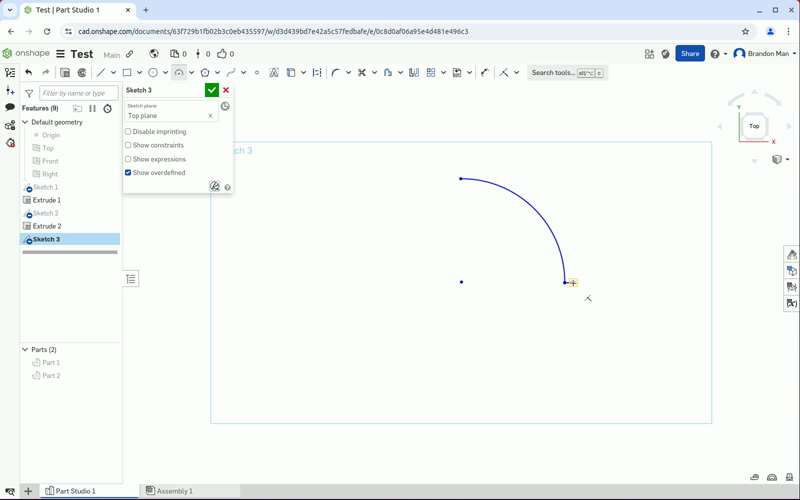
mouse_move(460, 170)
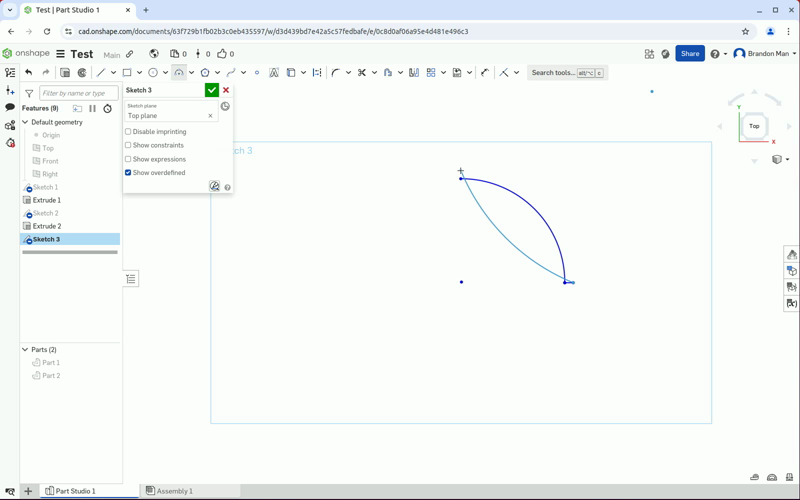
click(460, 170)
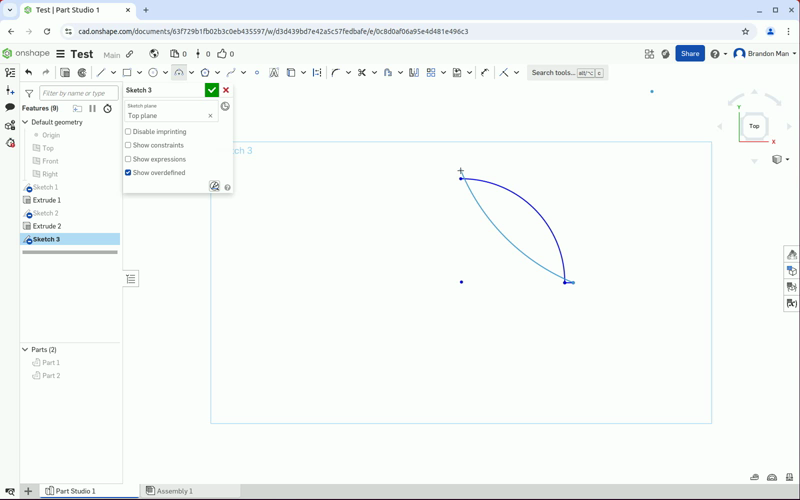
mouse_move(540, 203)
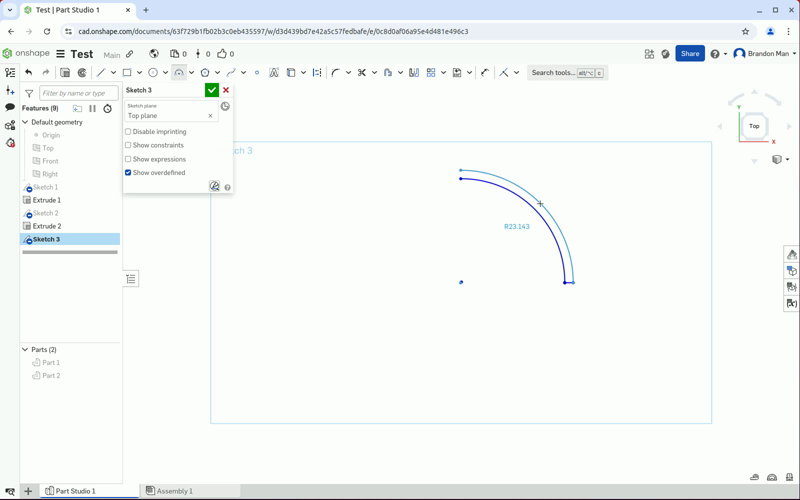
click(540, 203)
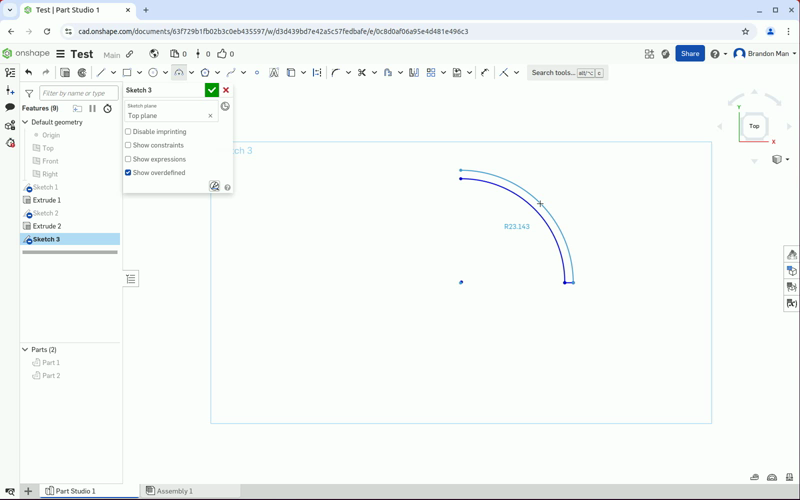
key_up(shift)
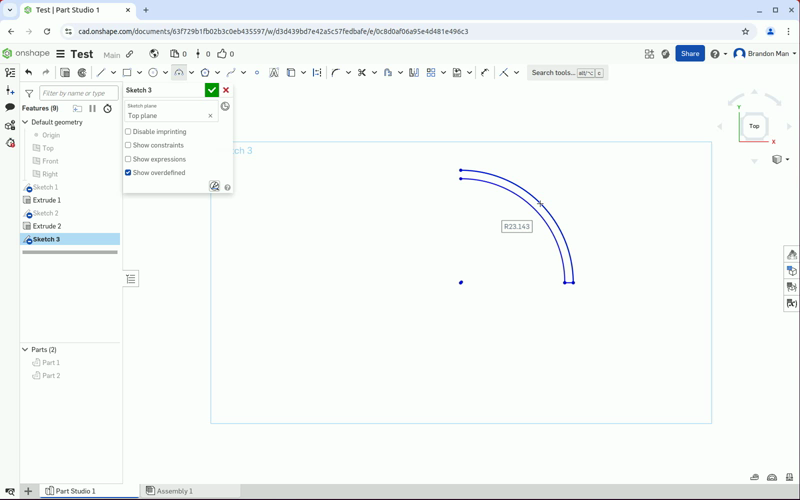
key(esc)
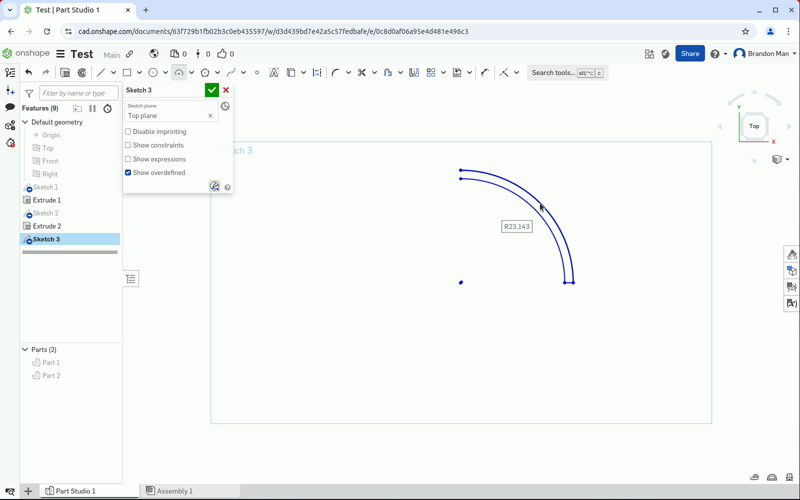
key(l)
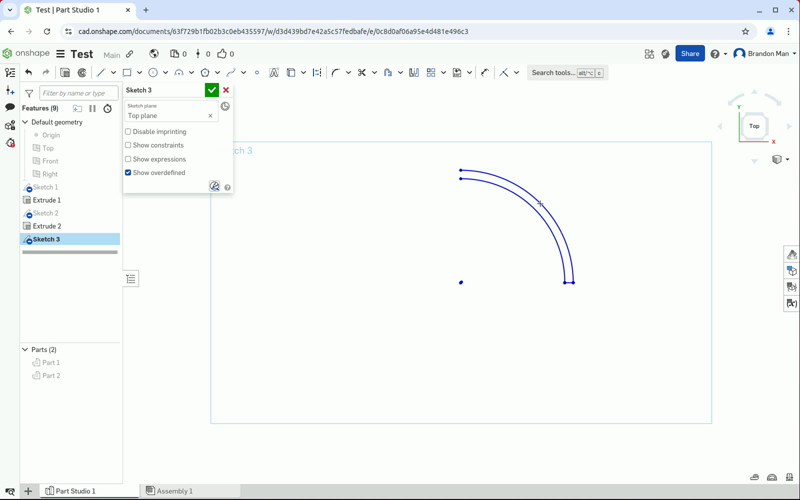
mouse_move(460, 170)
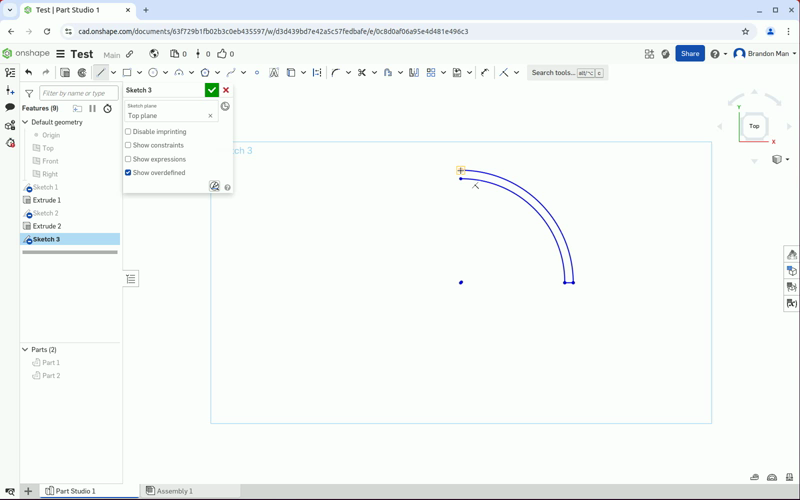
click(460, 170)
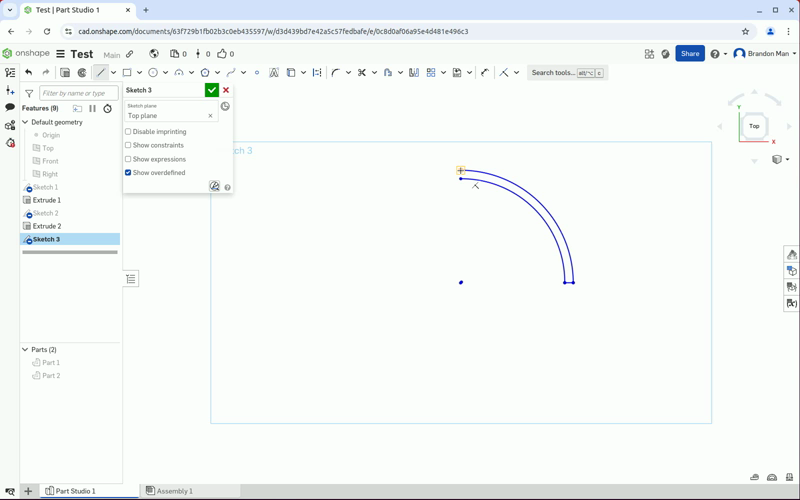
mouse_move(490, 170)
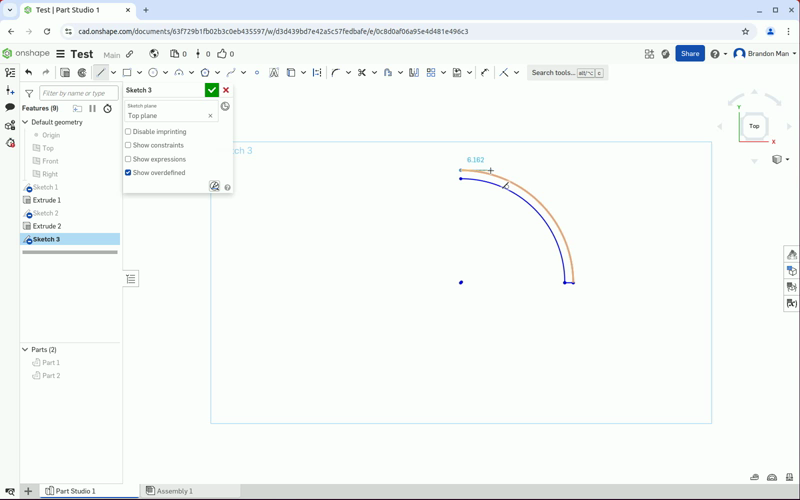
key_down(shift)
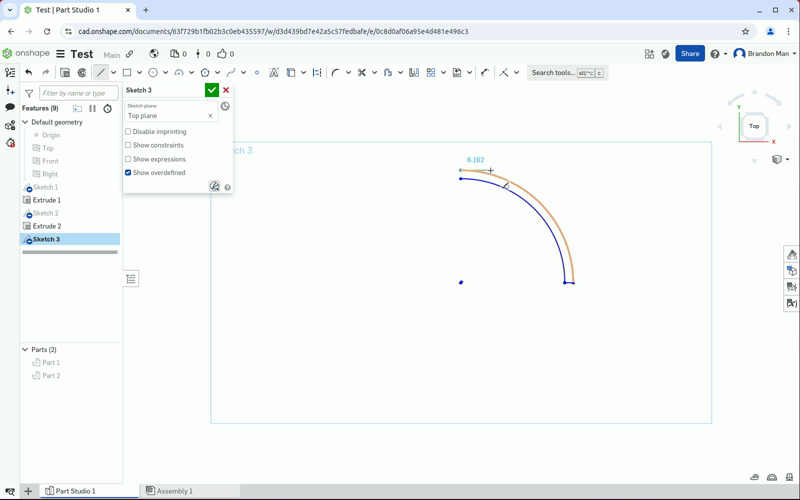
mouse_move(460, 178)
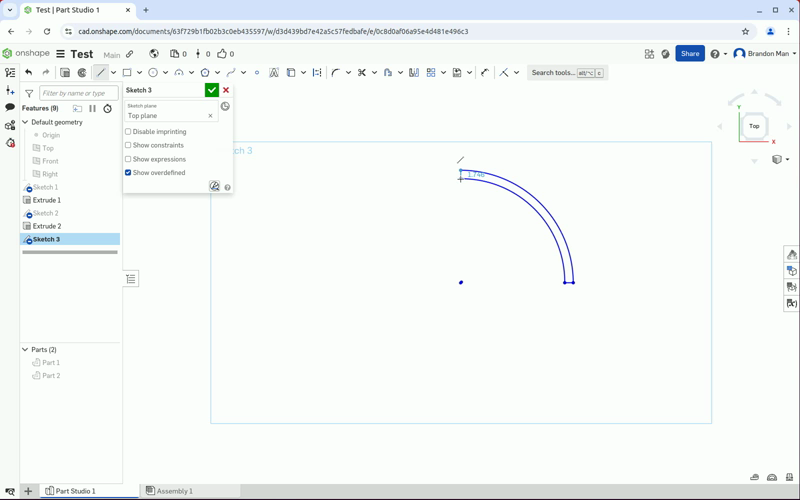
key_up(shift)
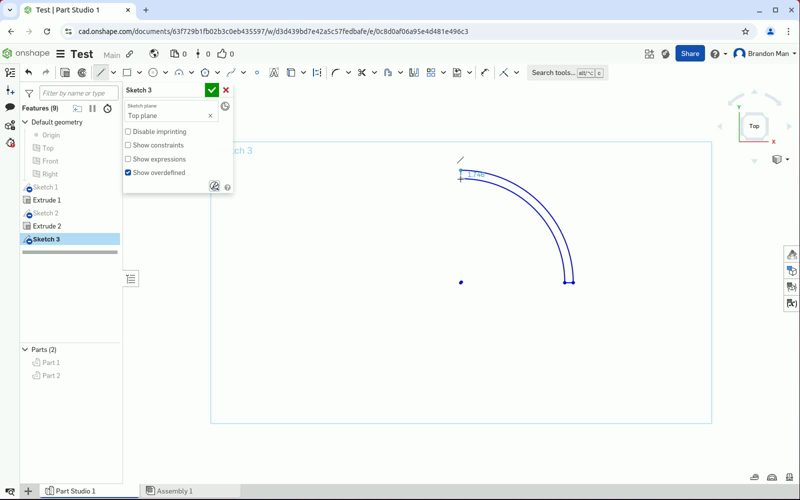
click(460, 178)
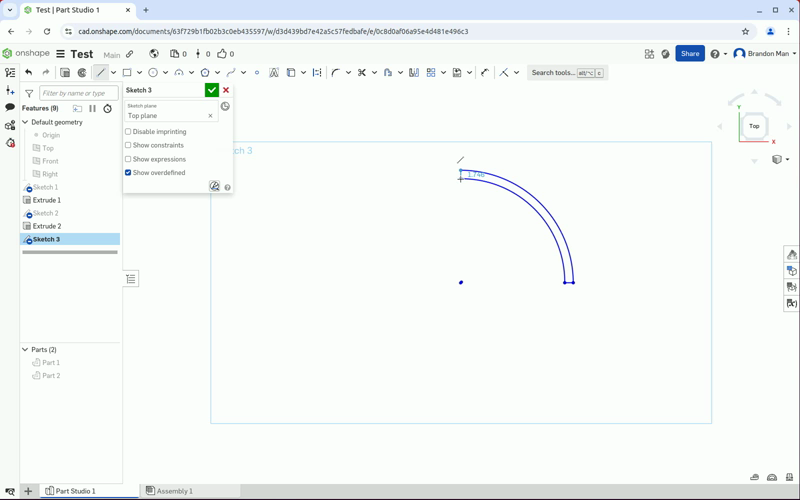
key(esc)
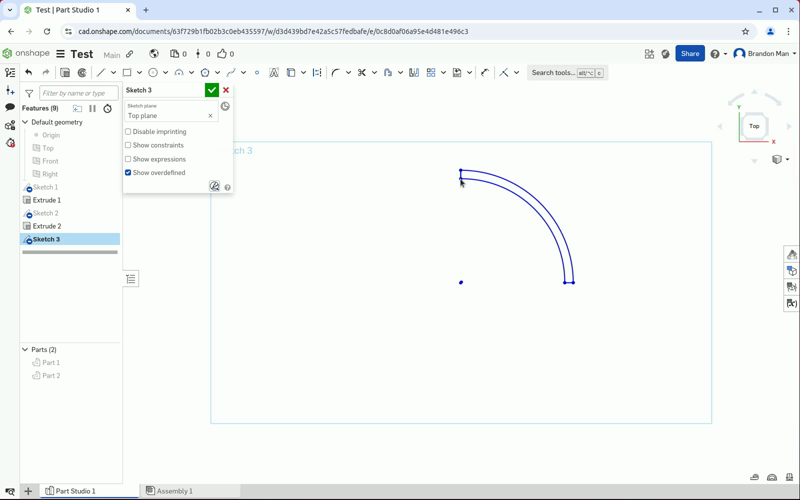
mouse_move(477, 174)
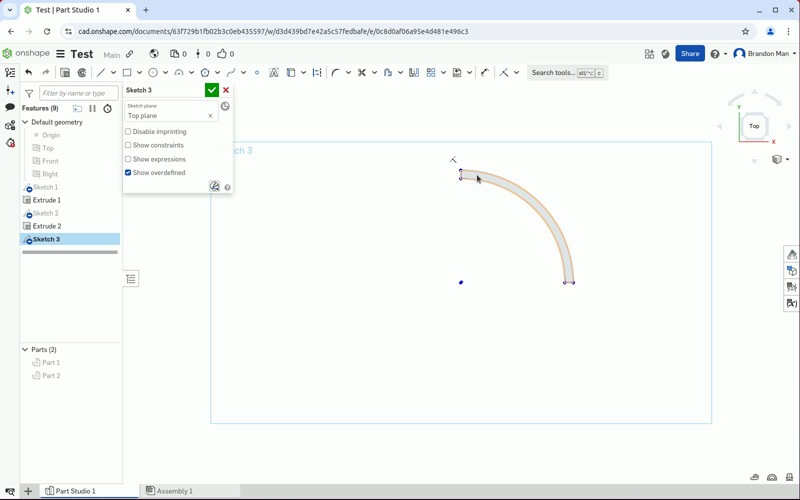
scroll(6)
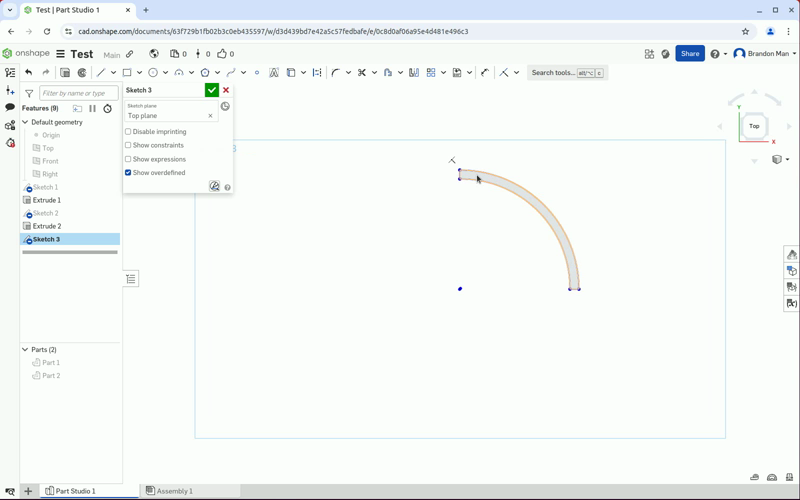
scroll(6)
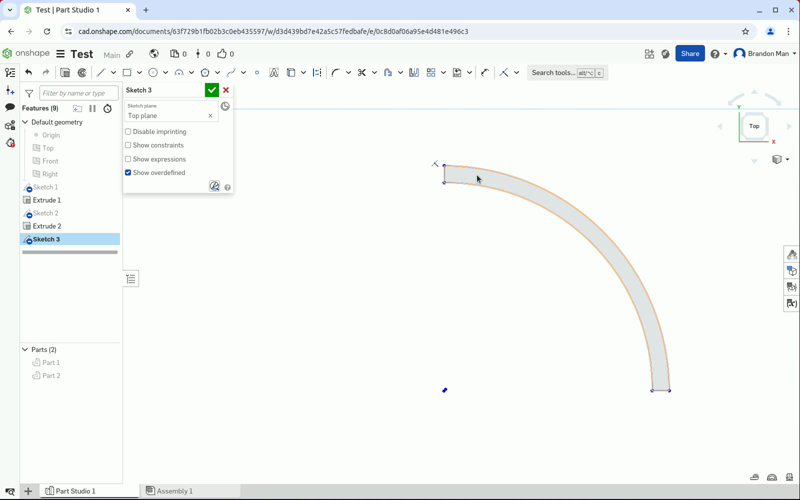
scroll(6)
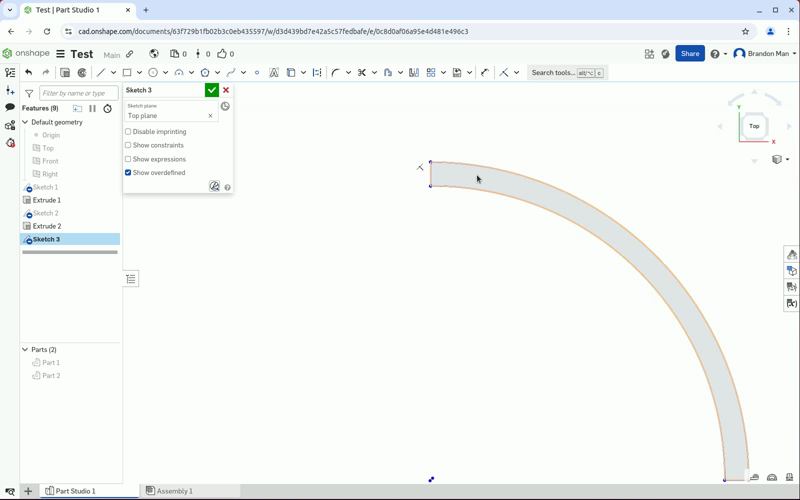
scroll(6)
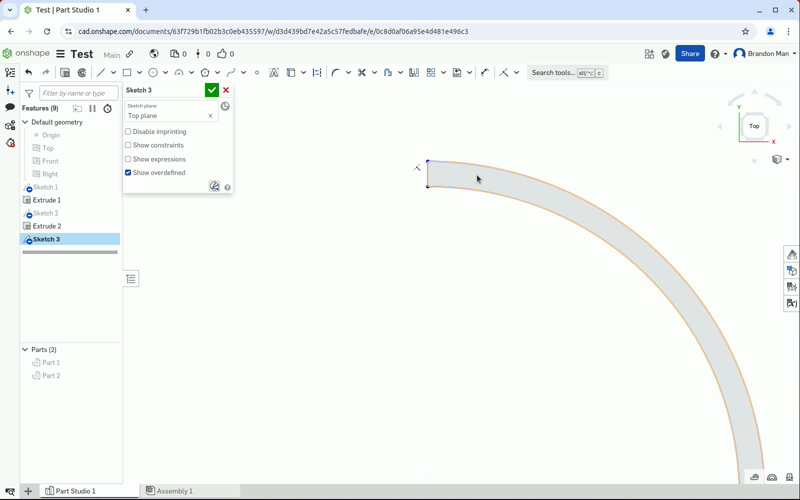
scroll(6)
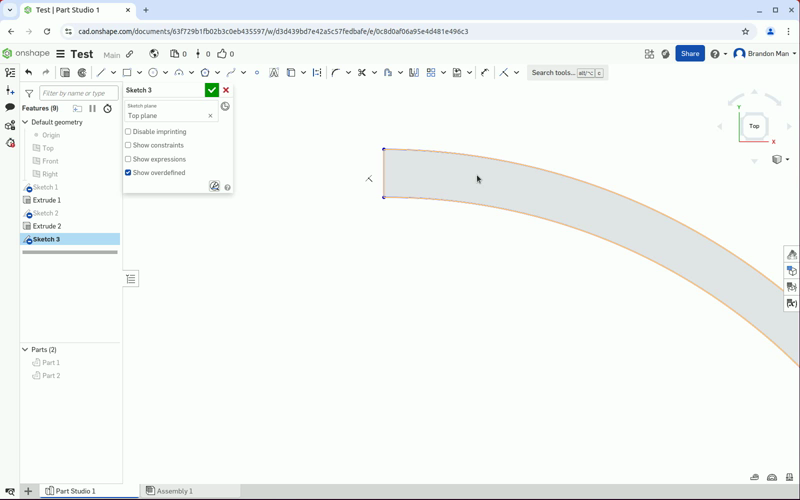
scroll(6)
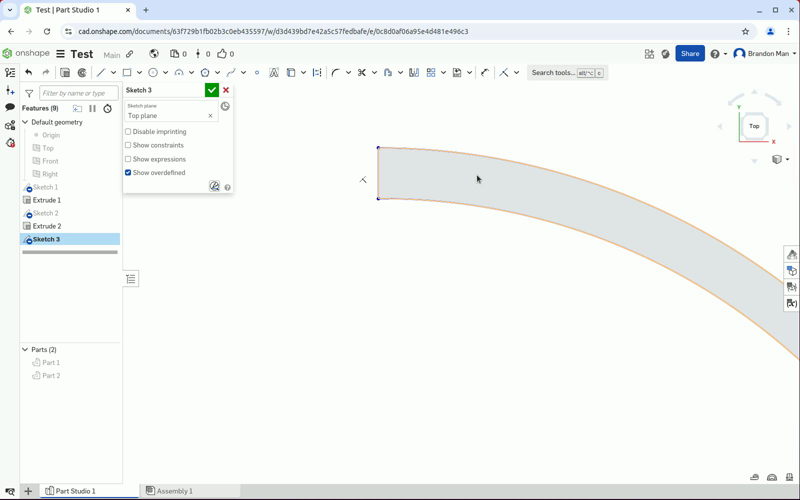
scroll(6)
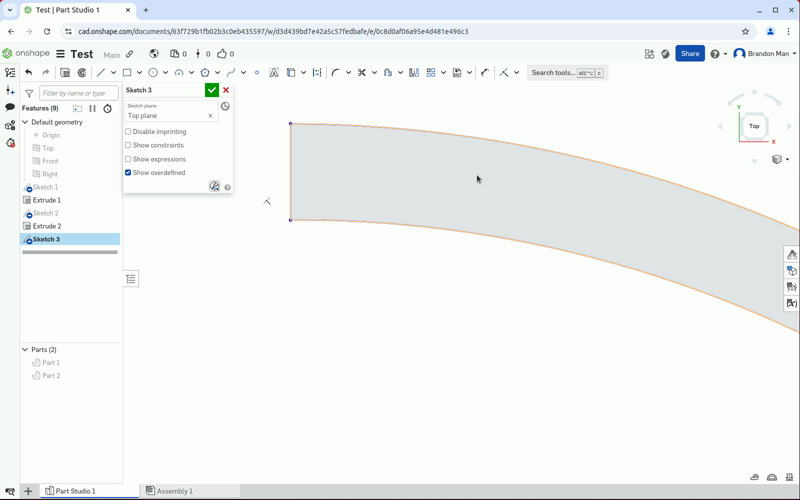
click(477, 174)
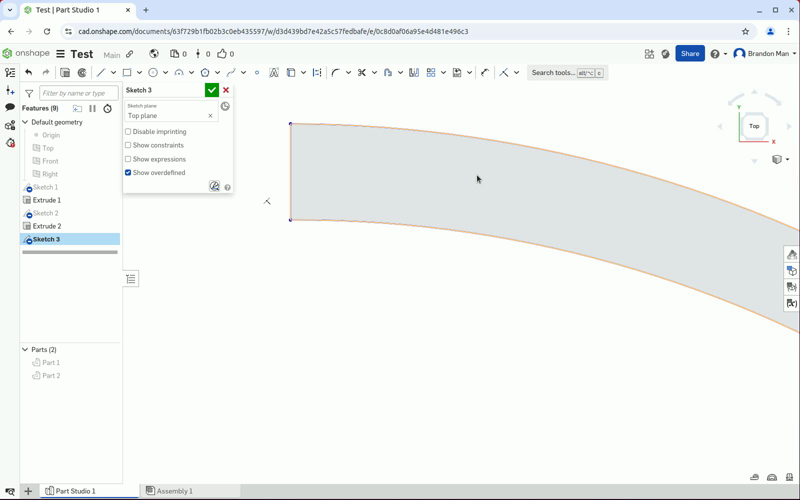
scroll(-6)
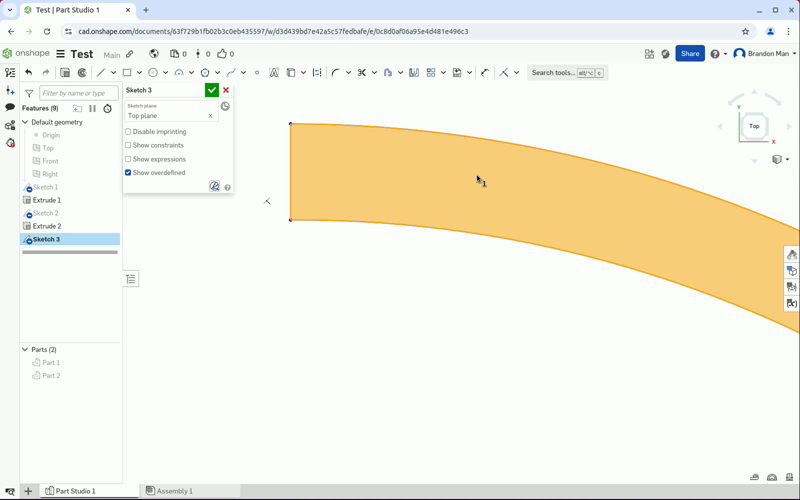
scroll(-6)
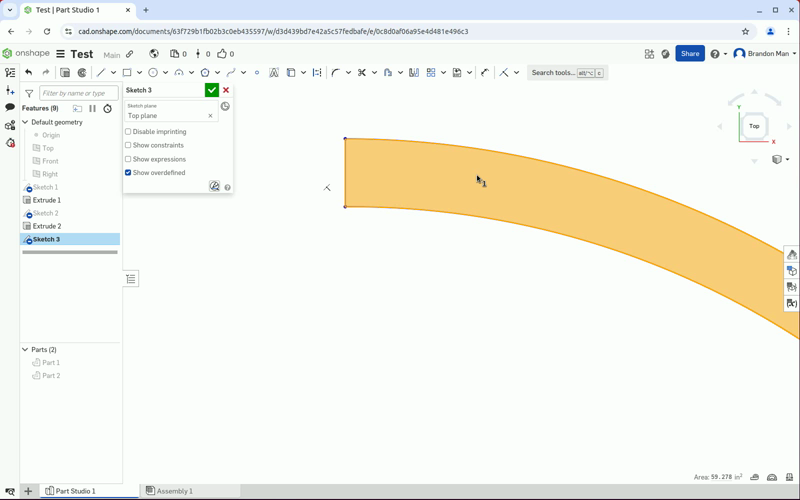
scroll(-6)
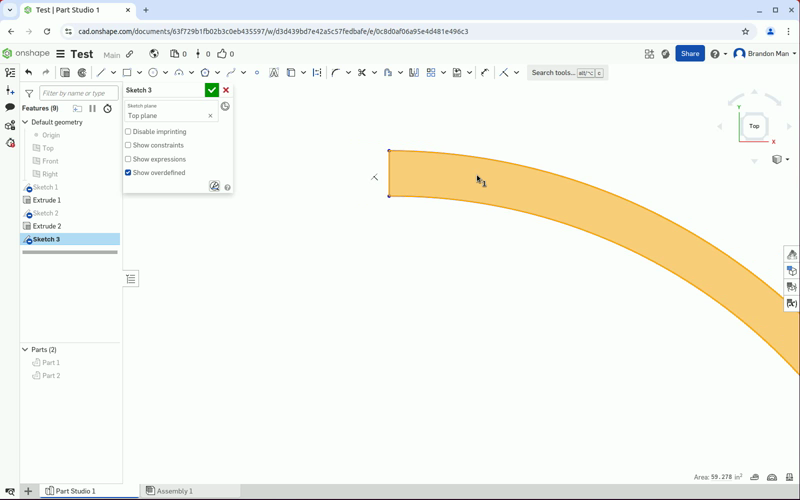
scroll(-6)
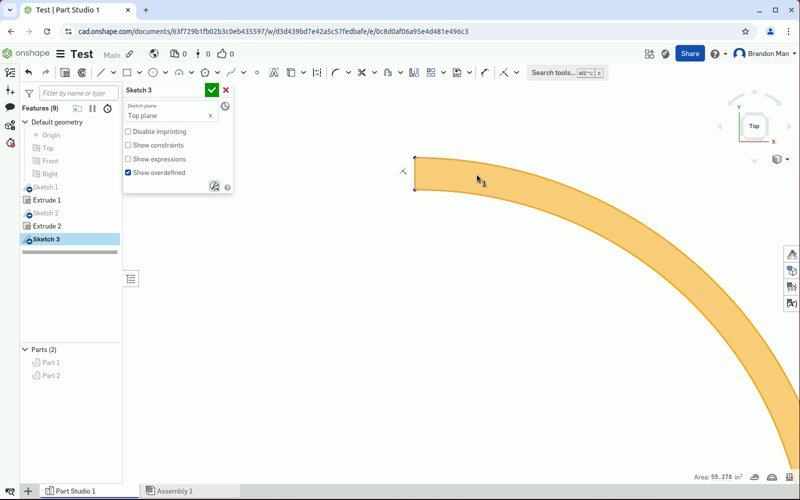
scroll(-6)
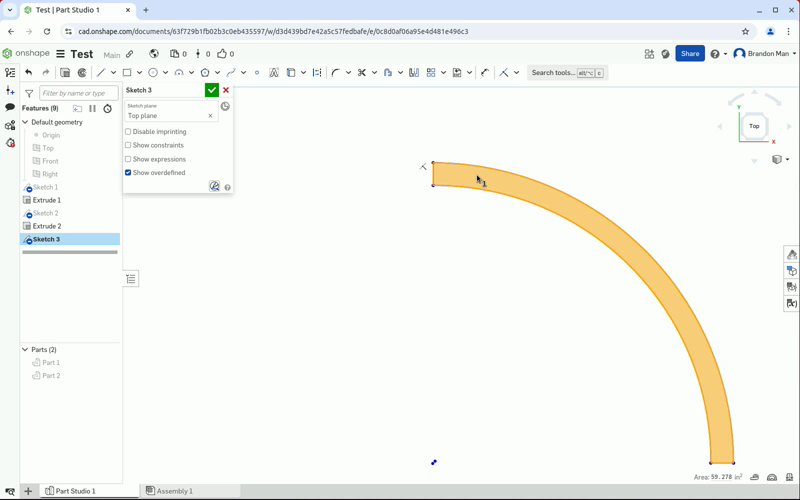
scroll(-6)
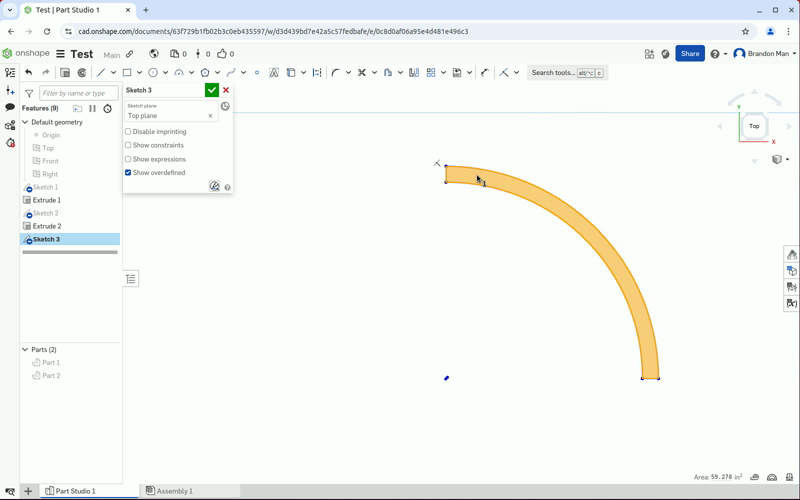
scroll(-6)
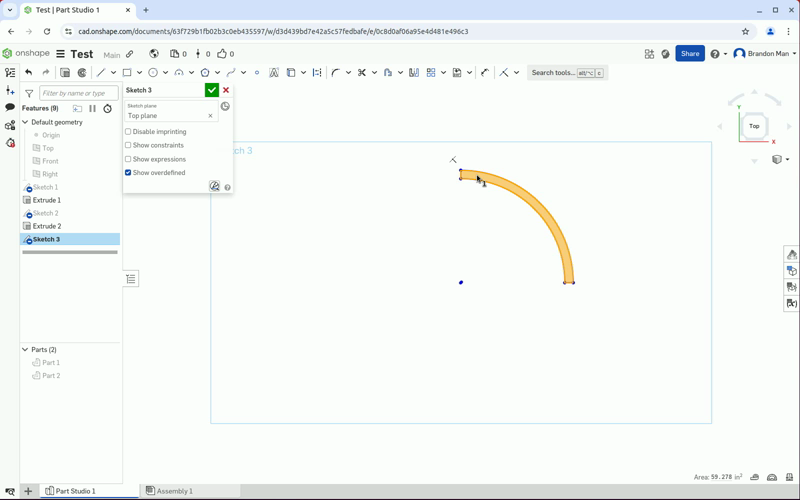
mouse_move(73, 352)
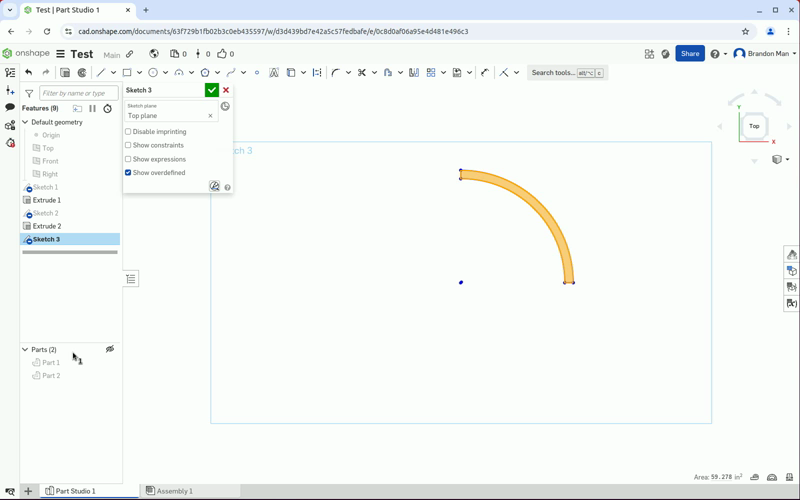
key(shift+y)
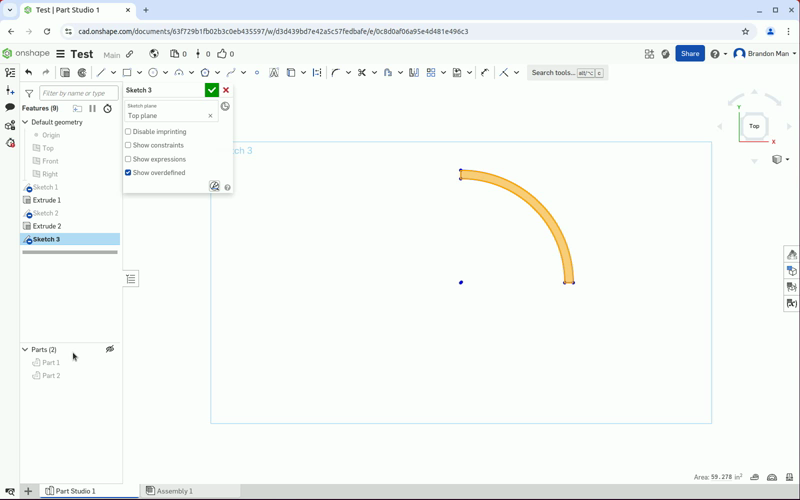
key(shift+e)
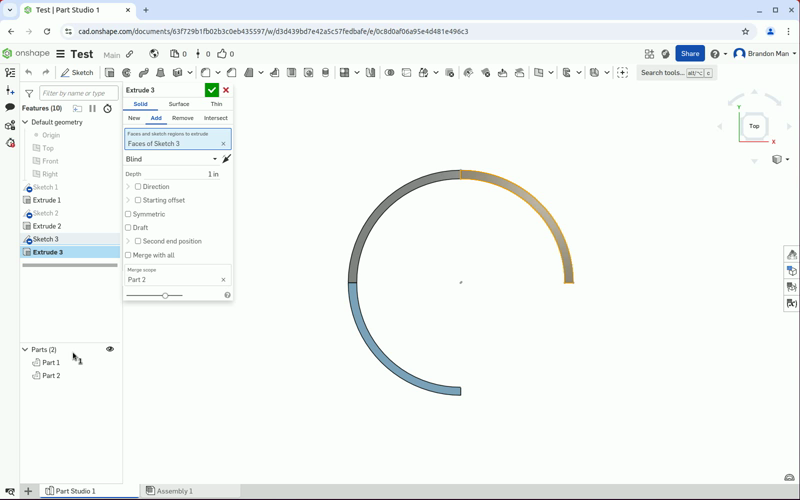
mouse_move(143, 106)
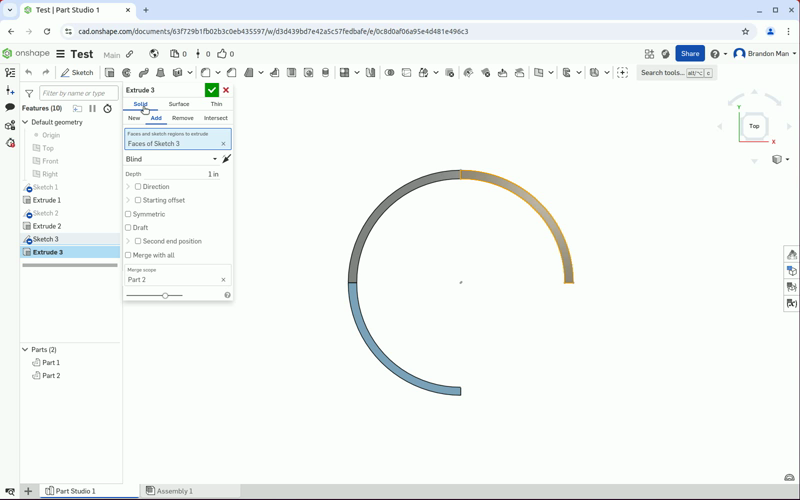
click(143, 106)
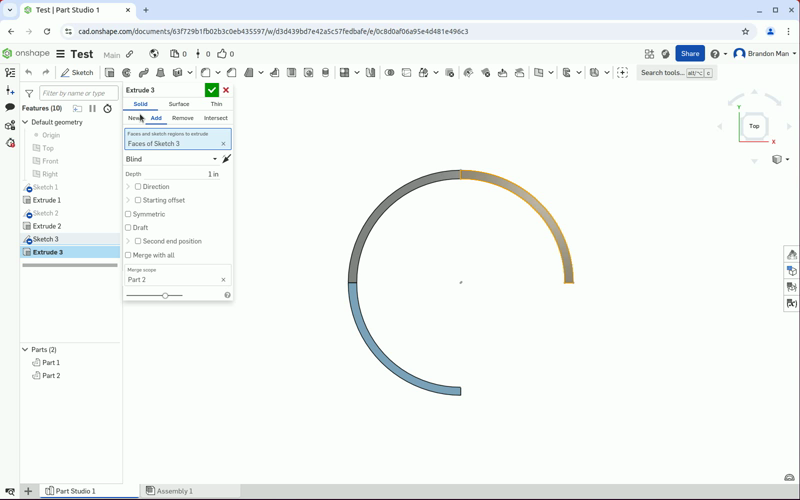
mouse_move(137, 120)
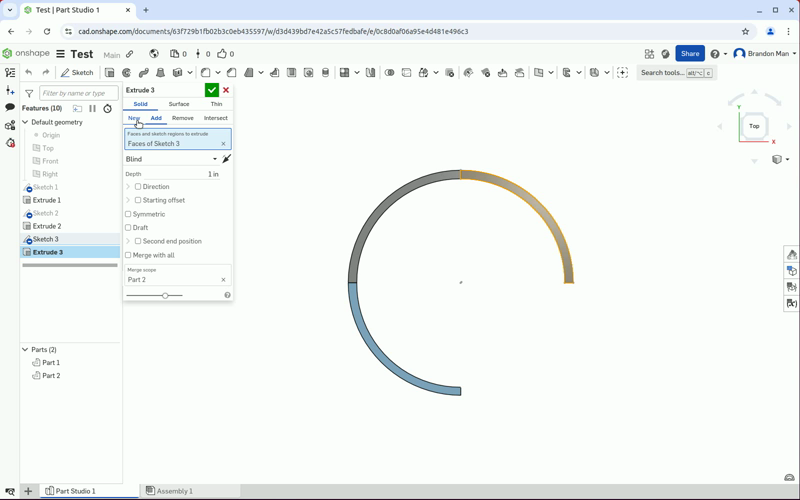
click(137, 120)
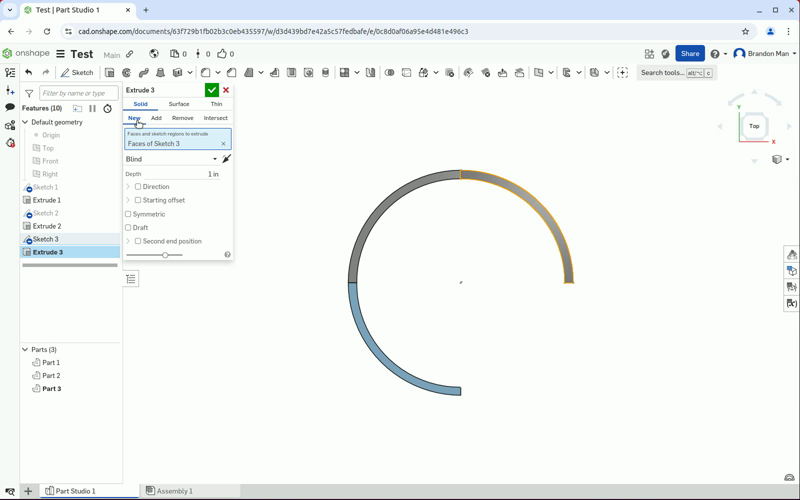
key(tab, 4)
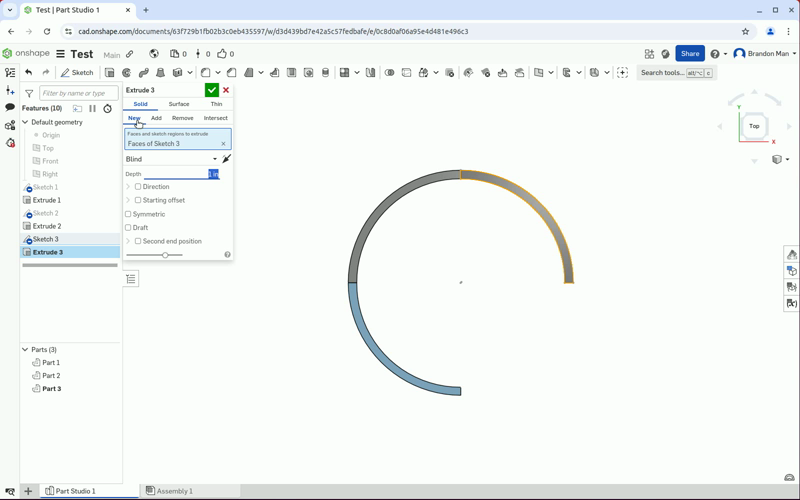
text(0.722)
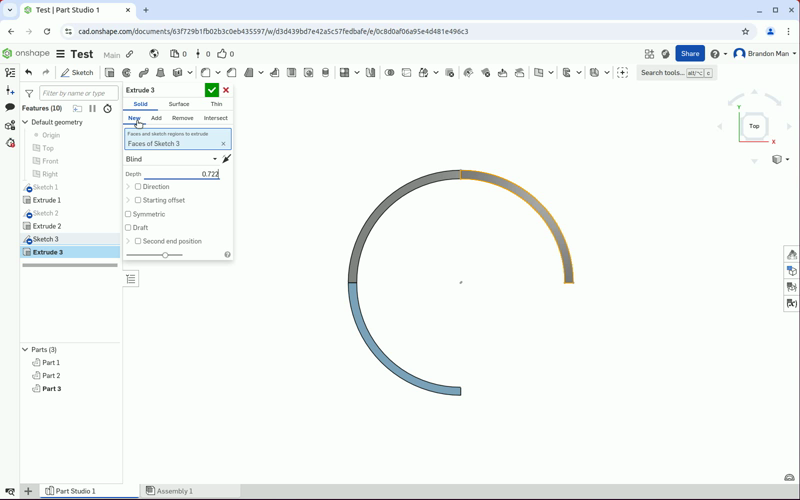
key(enter)
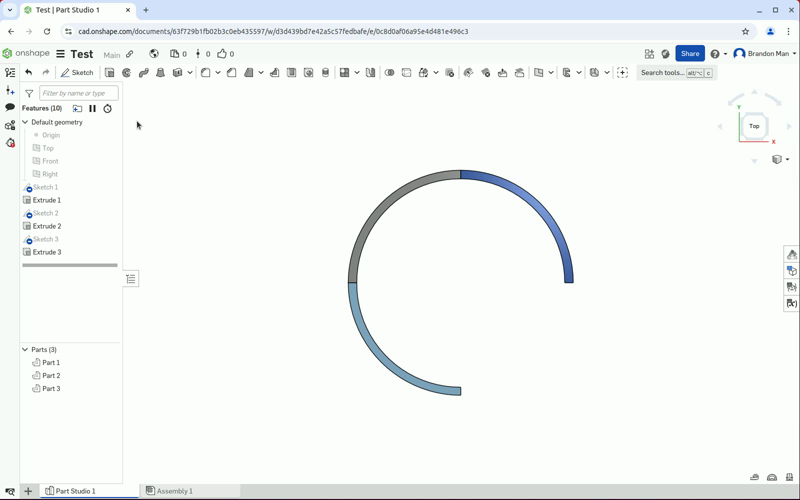
key(shift+h)
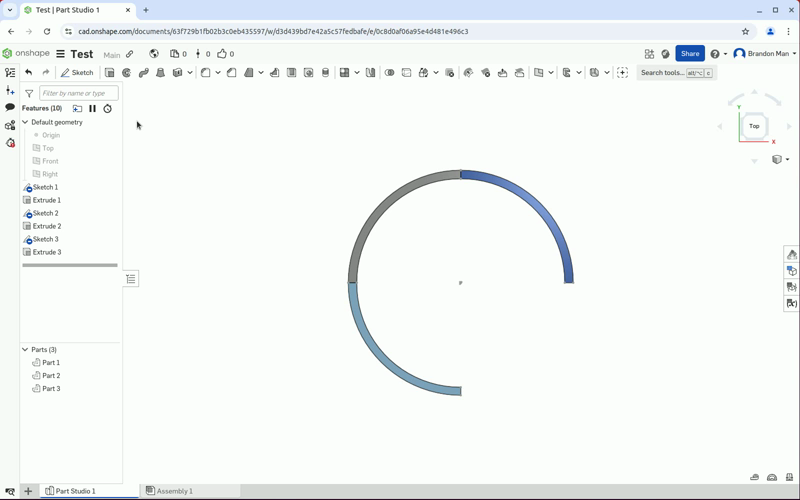
key(shift+h)
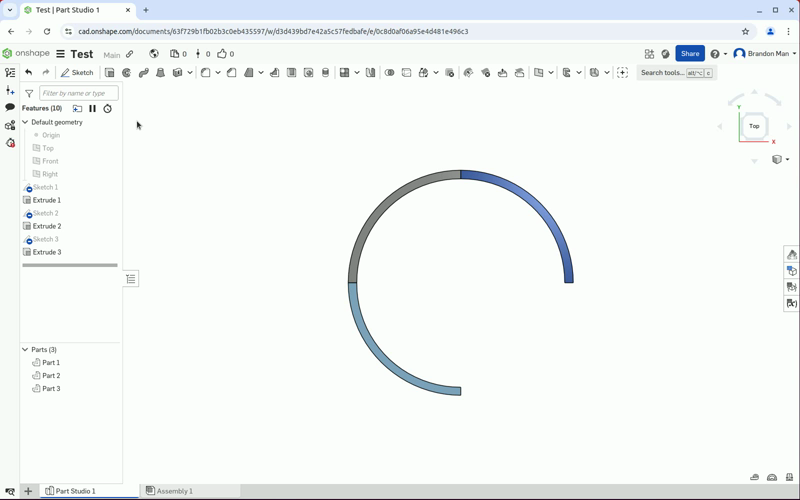
mouse_move(73, 189)
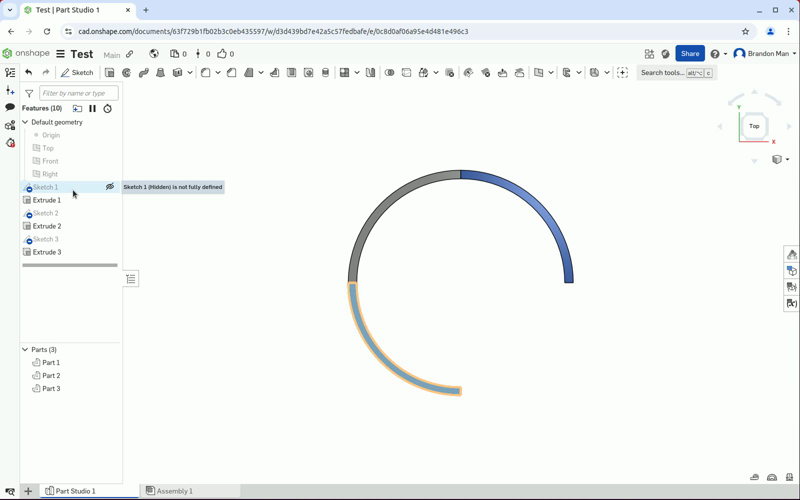
click(73, 189)
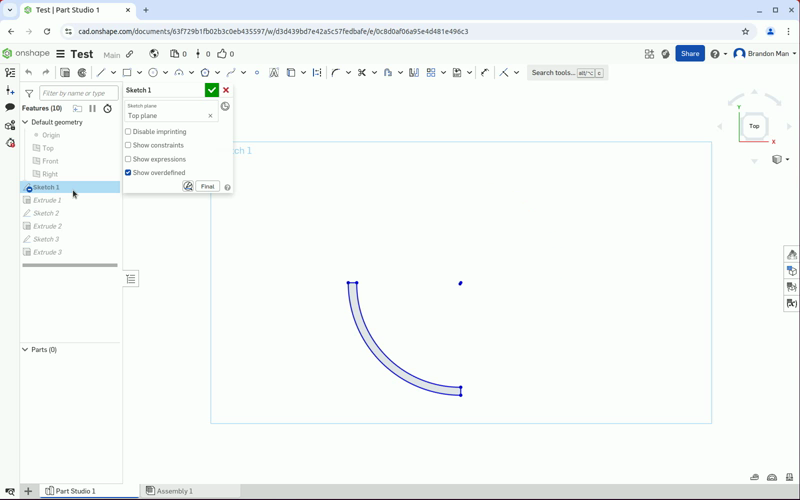
mouse_move(229, 92)
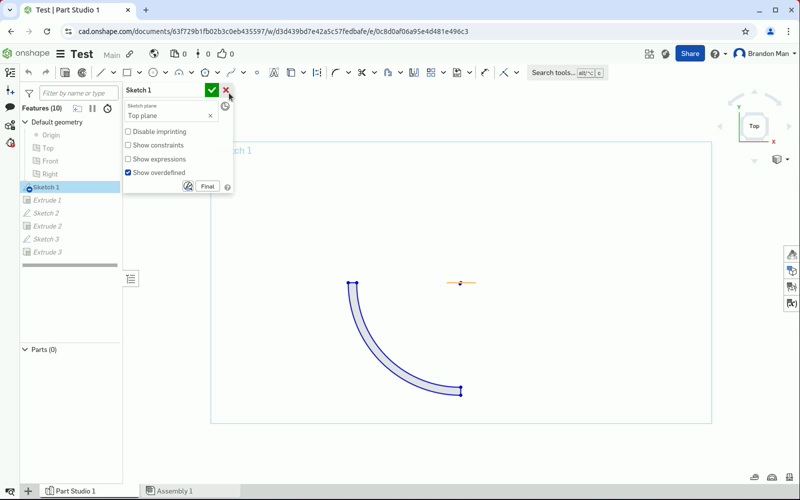
click(229, 92)
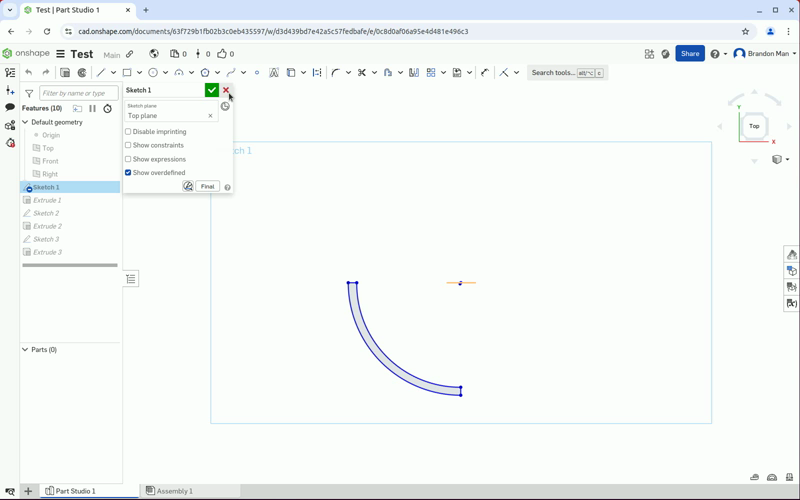
key(shift+s)
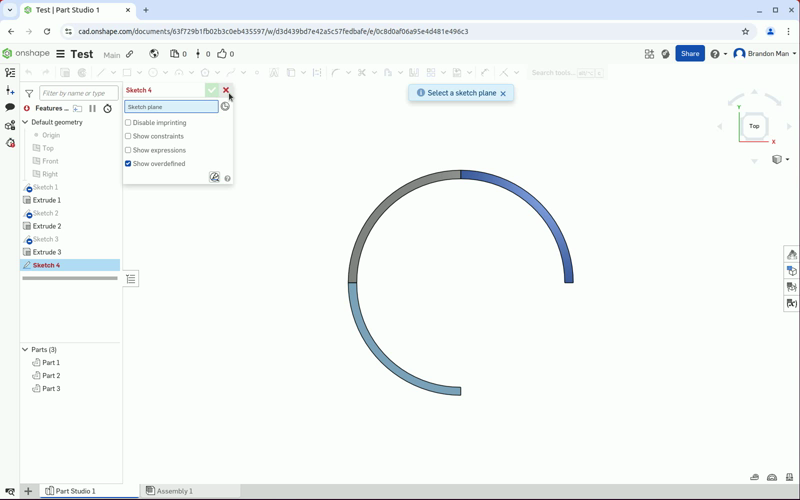
mouse_move(73, 150)
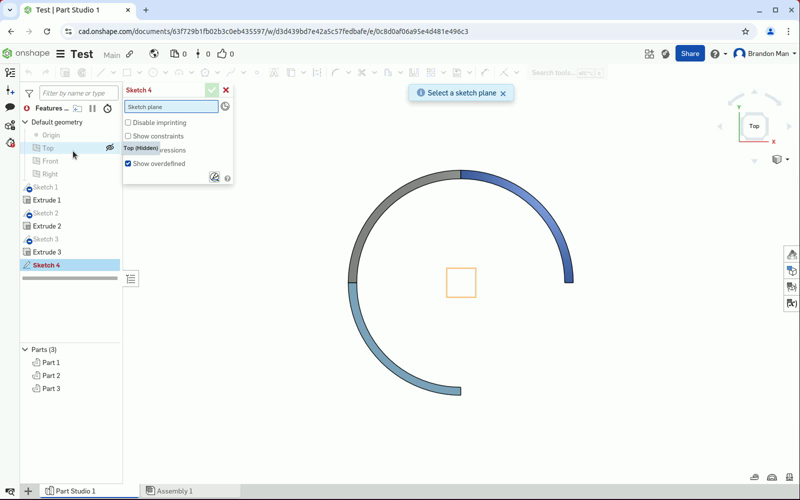
click(73, 150)
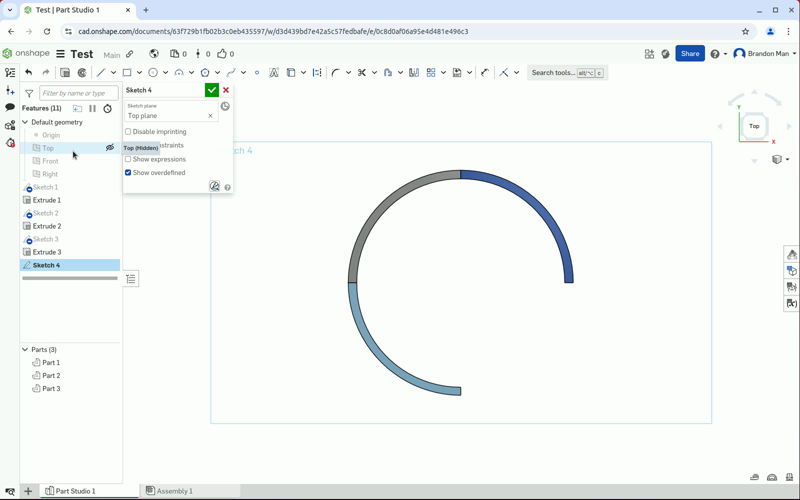
mouse_move(73, 352)
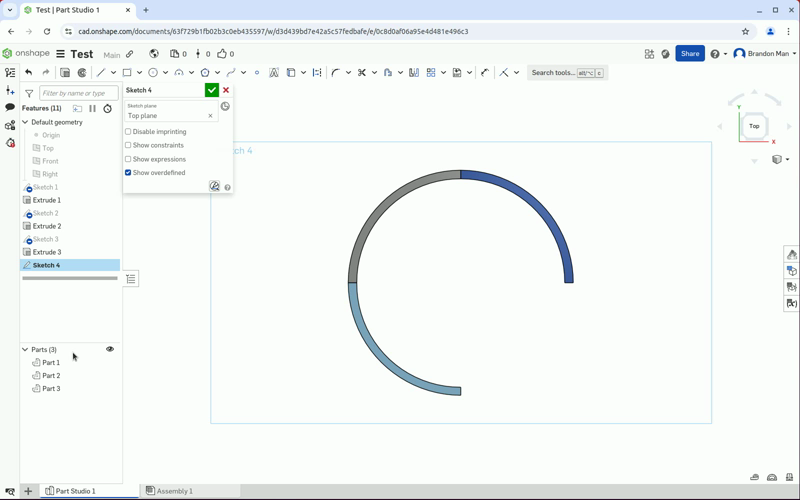
key(y)
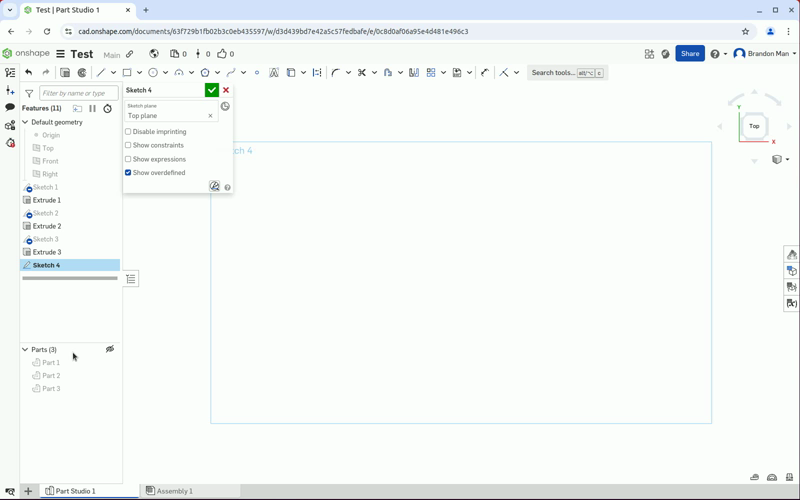
key(a)
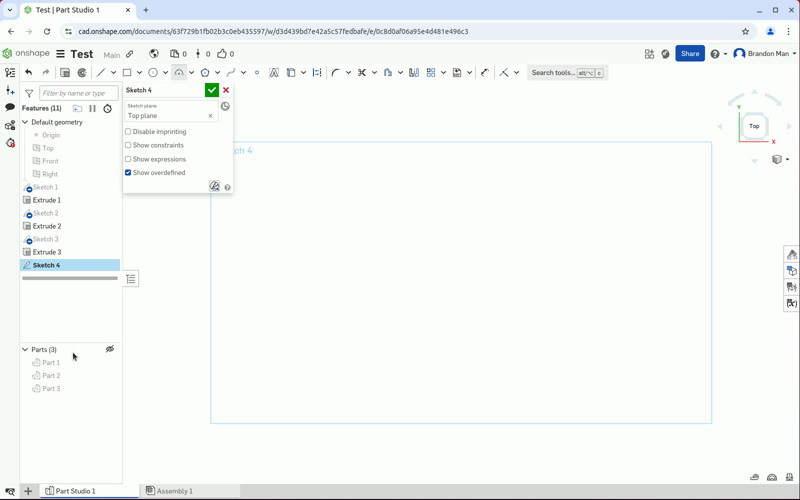
key_down(shift)
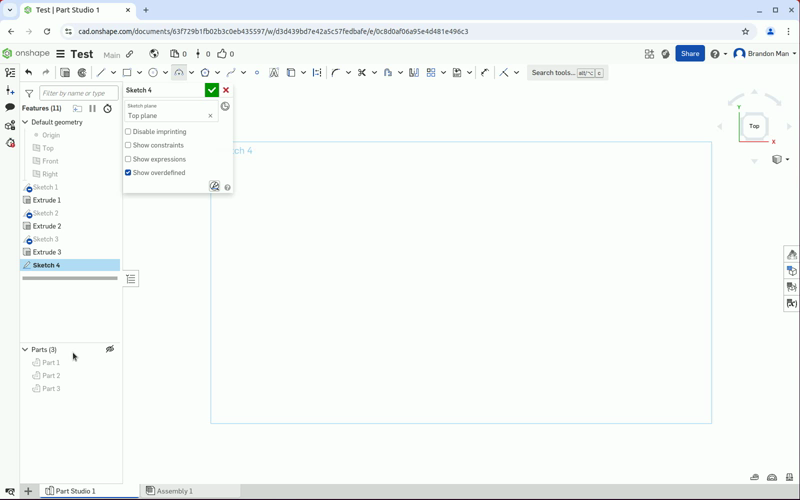
mouse_move(460, 395)
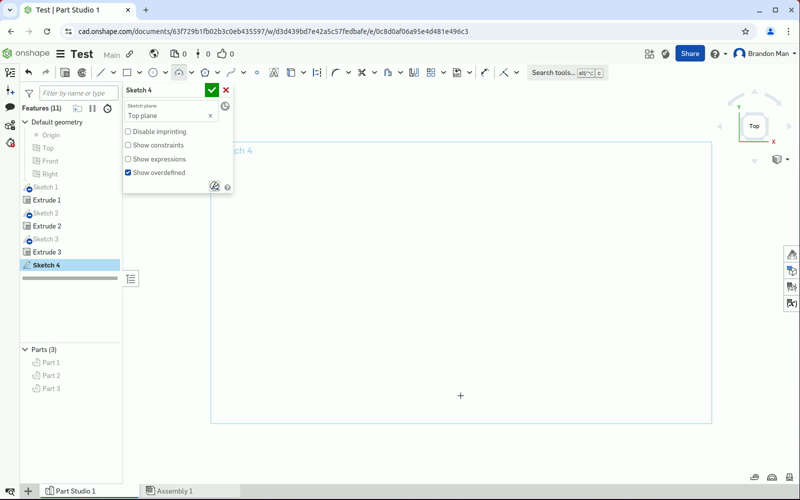
click(460, 395)
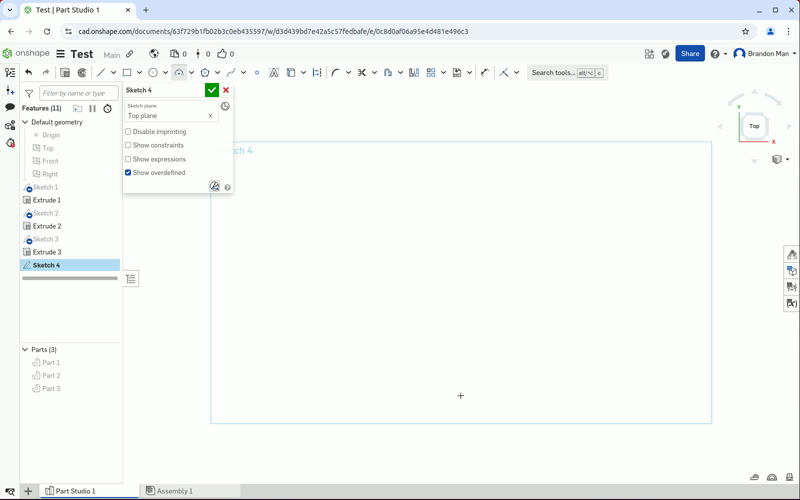
key_up(shift)
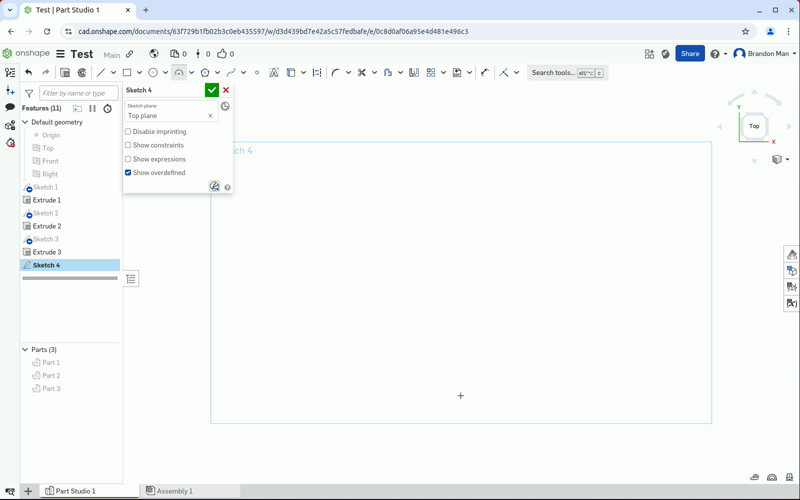
key_down(shift)
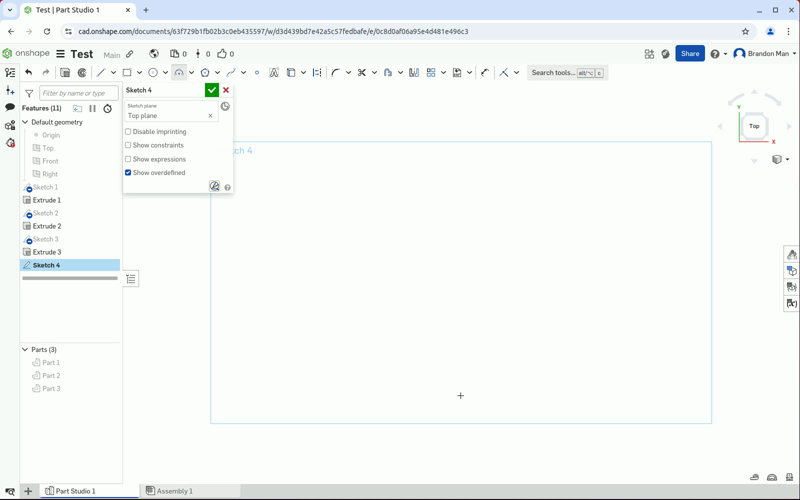
mouse_move(573, 282)
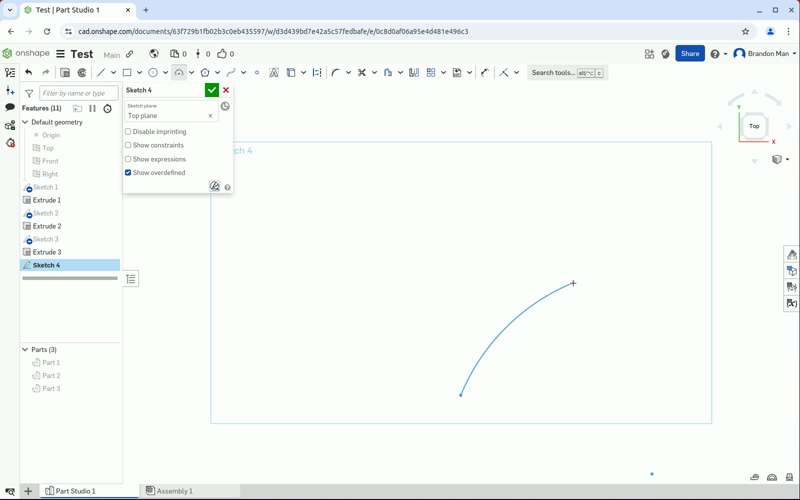
click(573, 282)
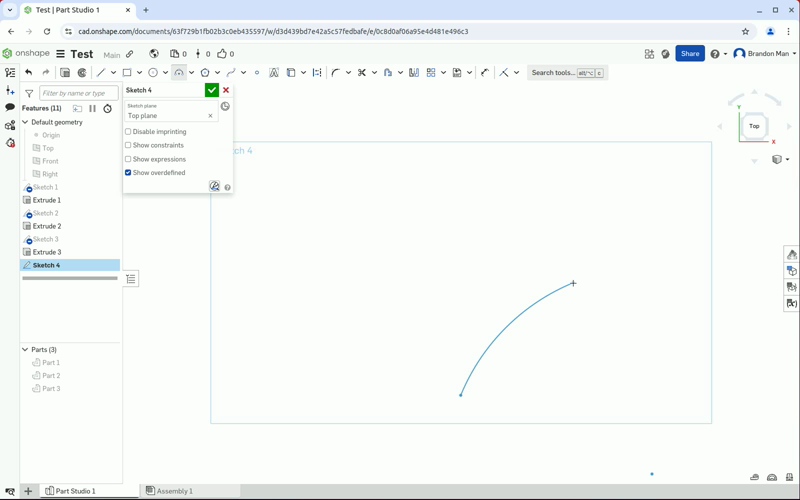
mouse_move(540, 362)
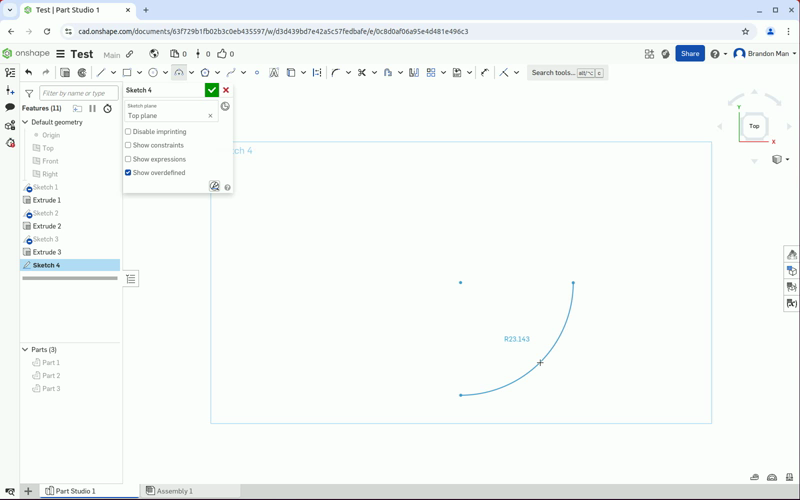
click(540, 362)
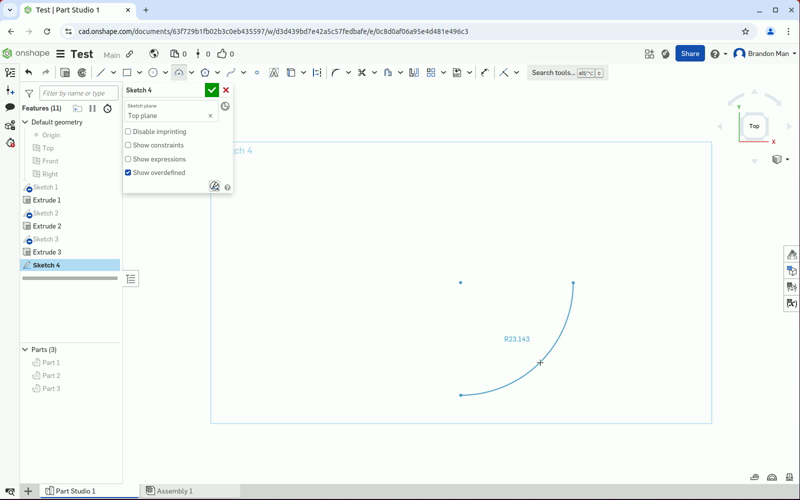
key_up(shift)
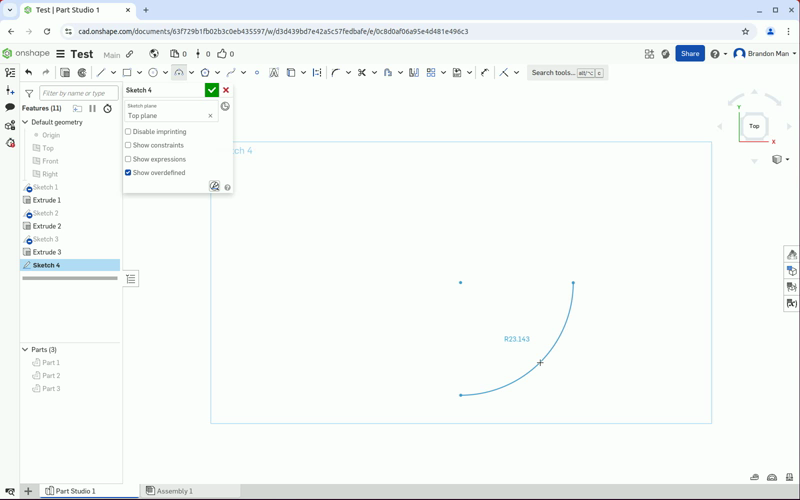
key(esc)
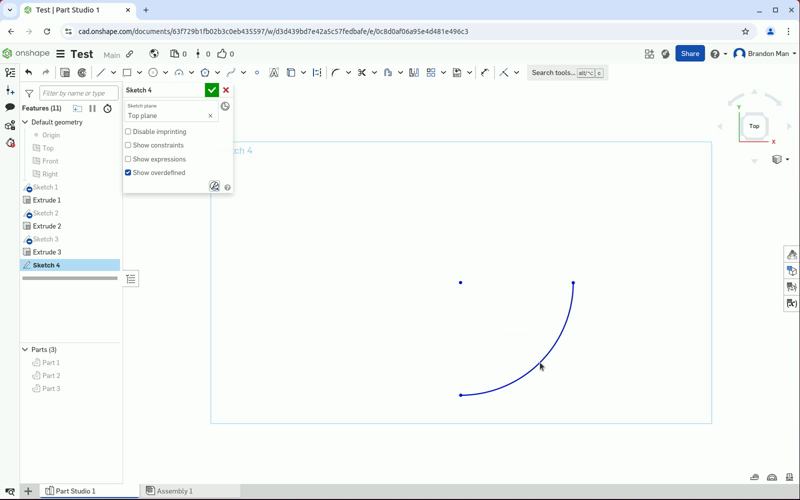
key(l)
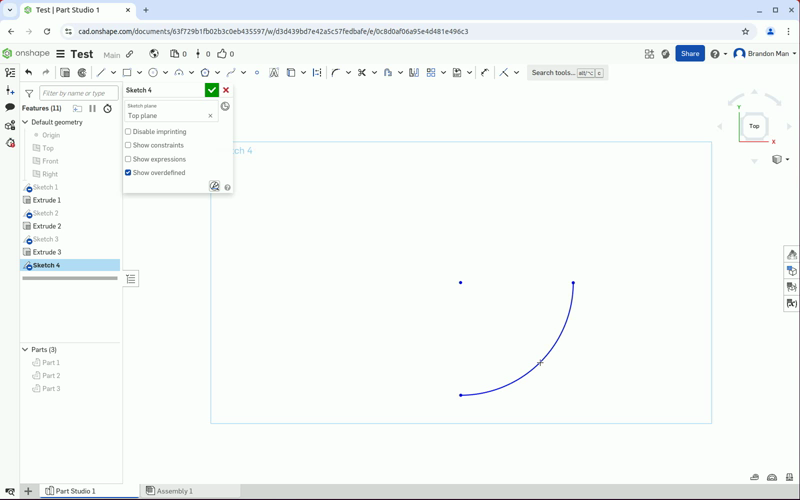
mouse_move(573, 282)
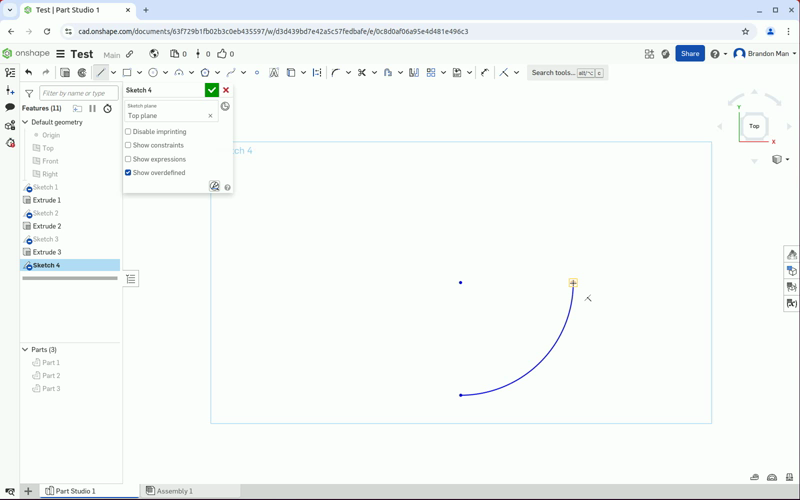
click(573, 282)
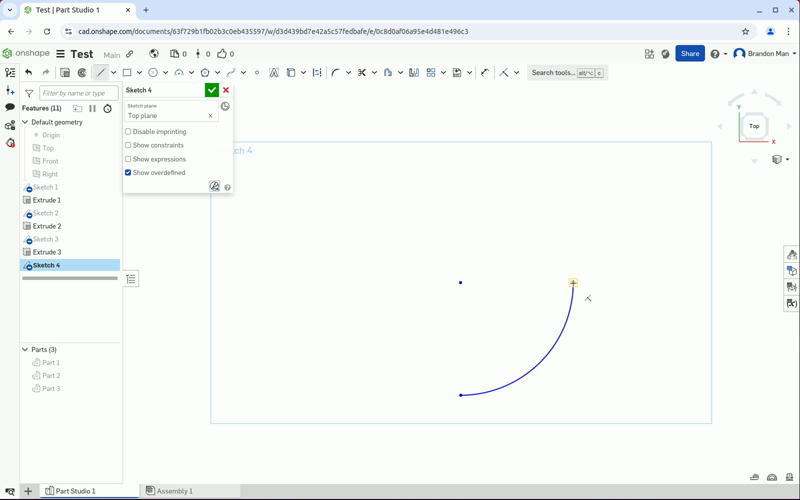
key_down(shift)
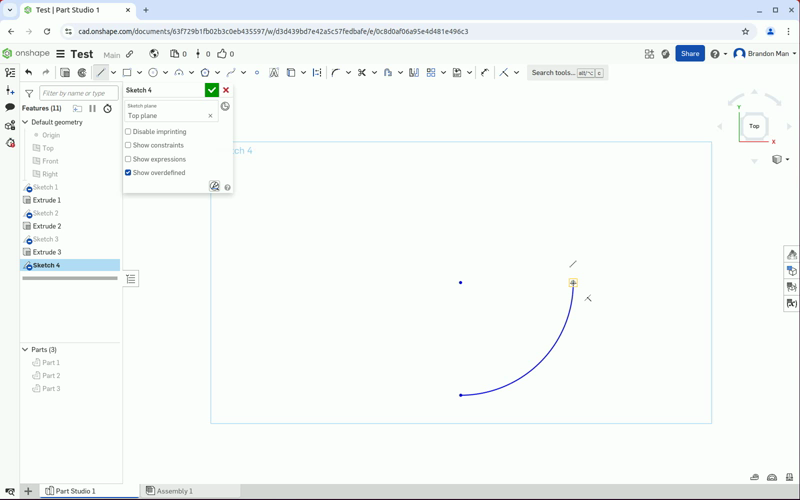
mouse_move(589, 282)
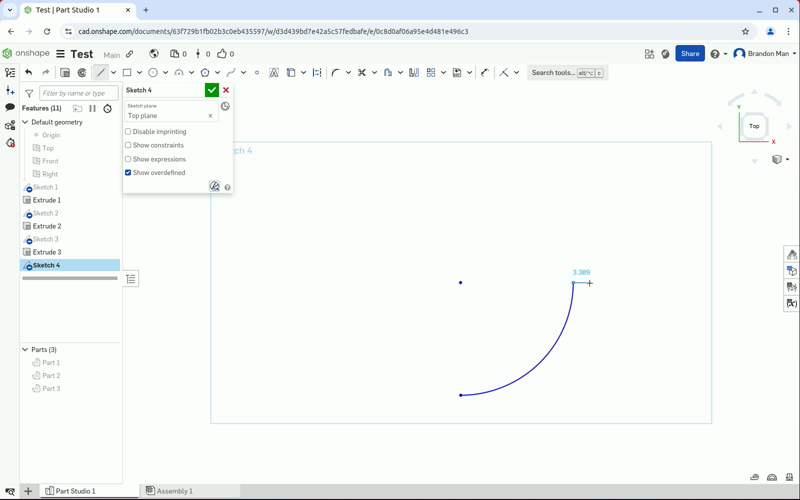
mouse_move(564, 282)
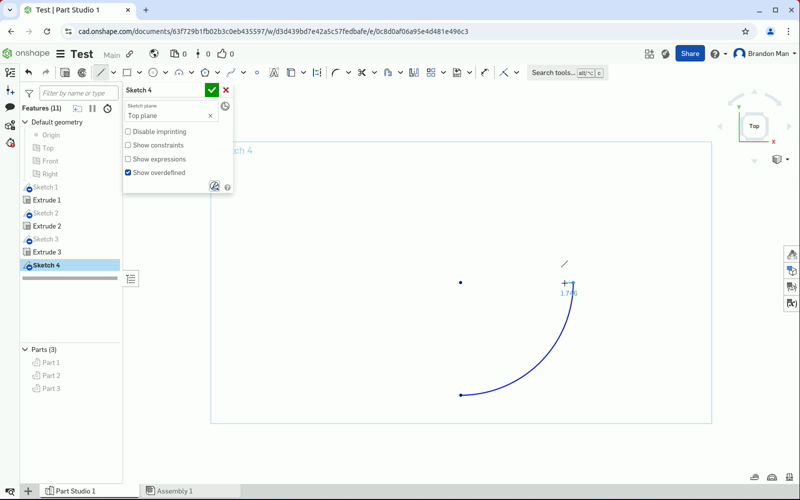
click(564, 282)
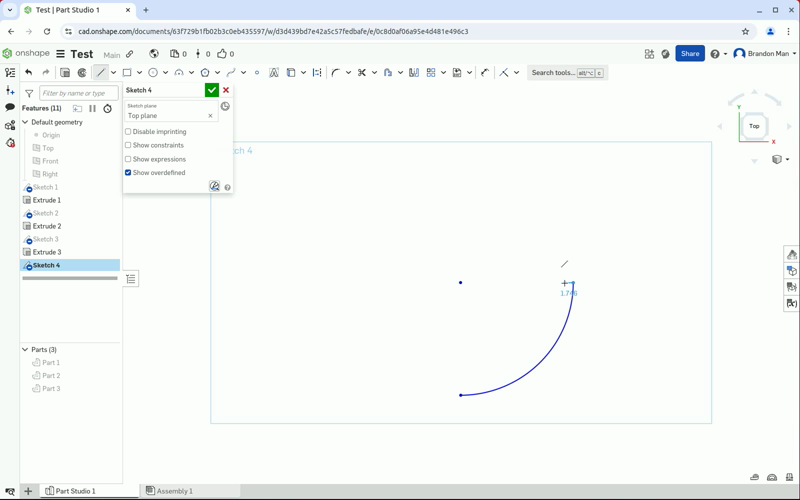
key_up(shift)
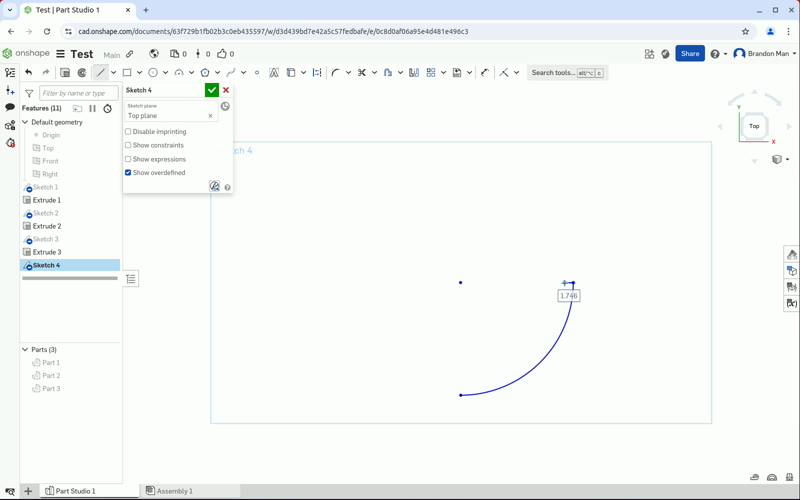
key(esc)
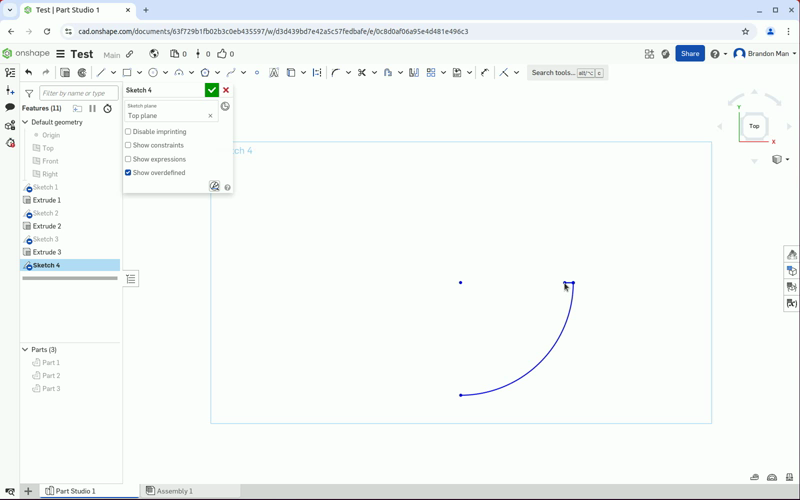
key(a)
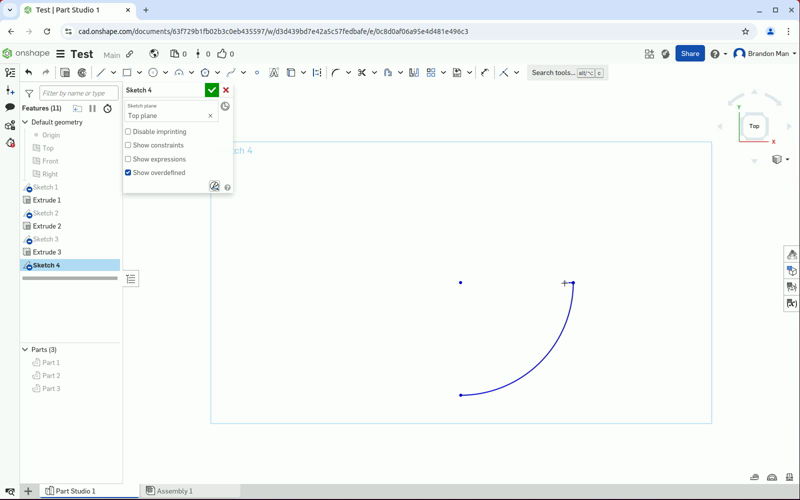
mouse_move(564, 282)
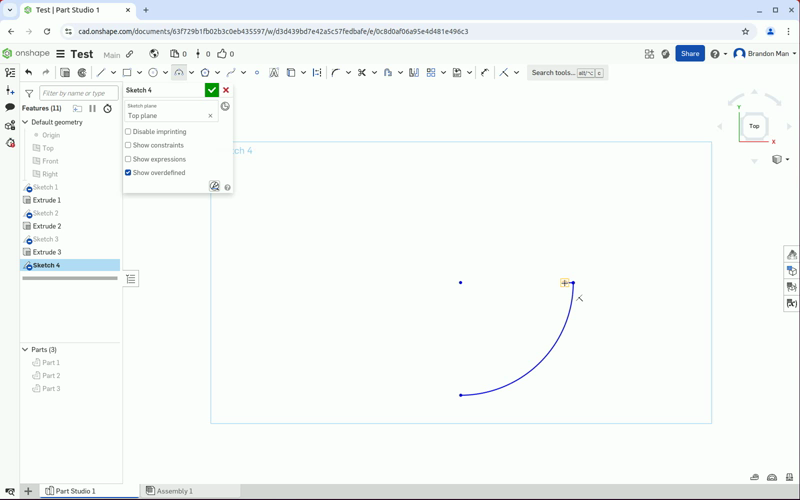
click(564, 282)
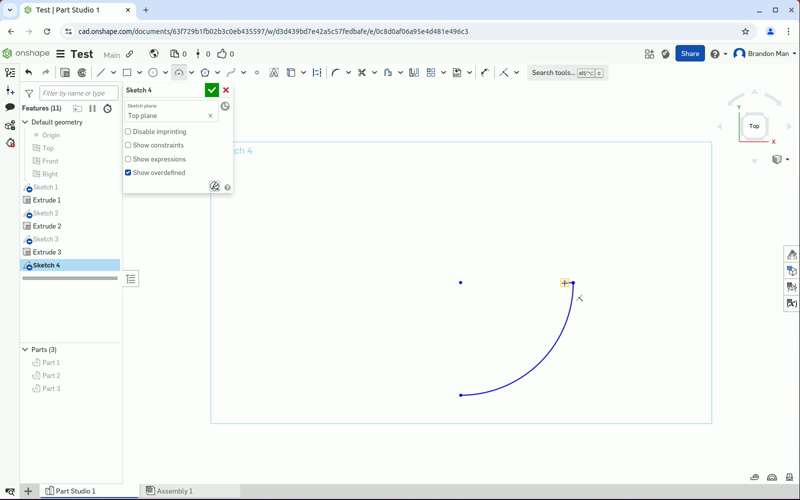
key_down(shift)
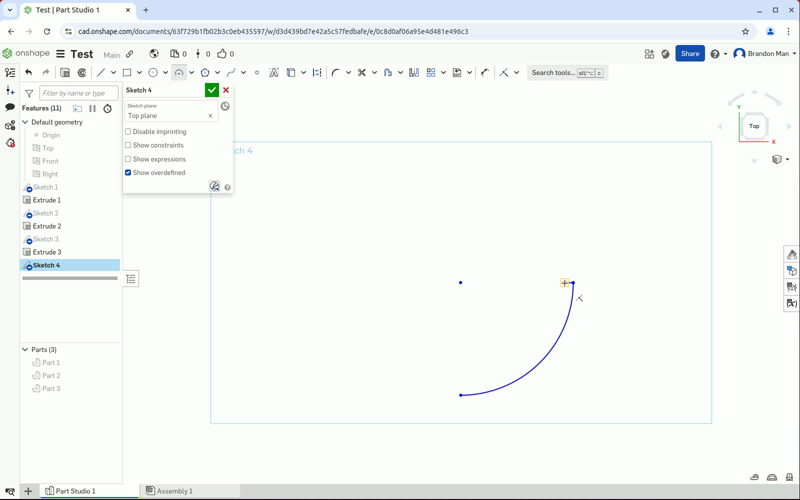
mouse_move(460, 387)
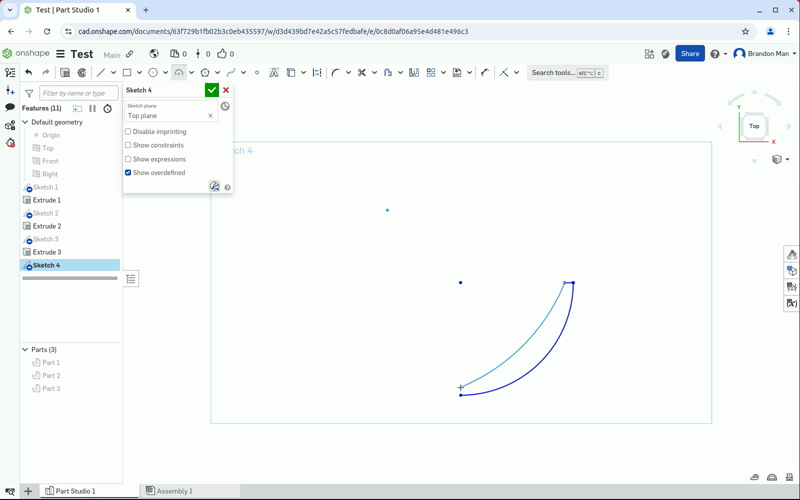
click(460, 387)
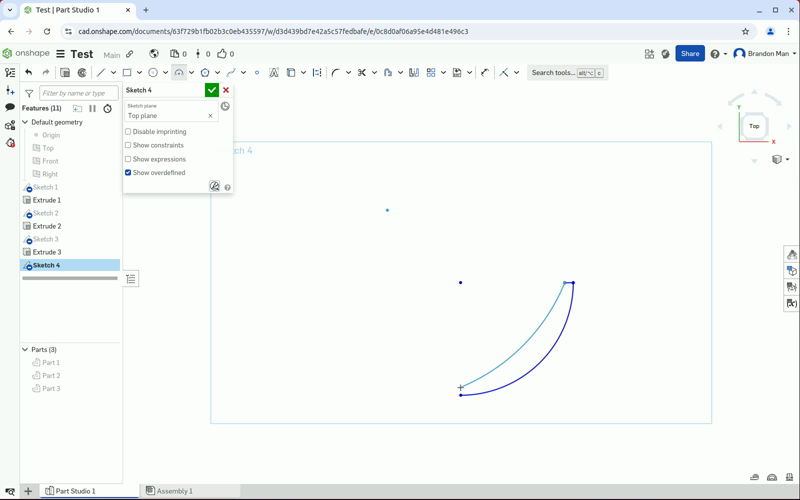
mouse_move(534, 356)
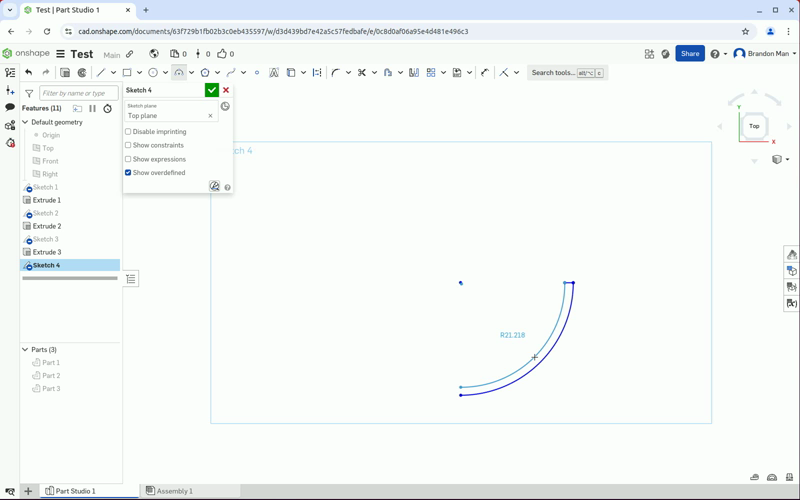
click(534, 356)
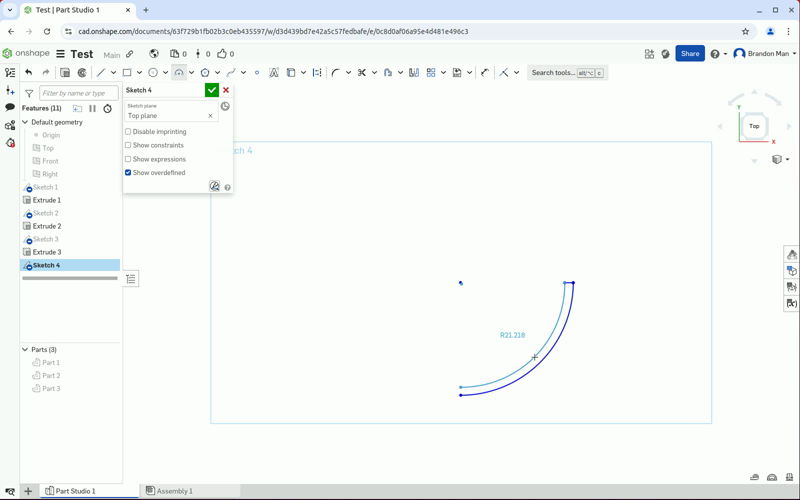
key_up(shift)
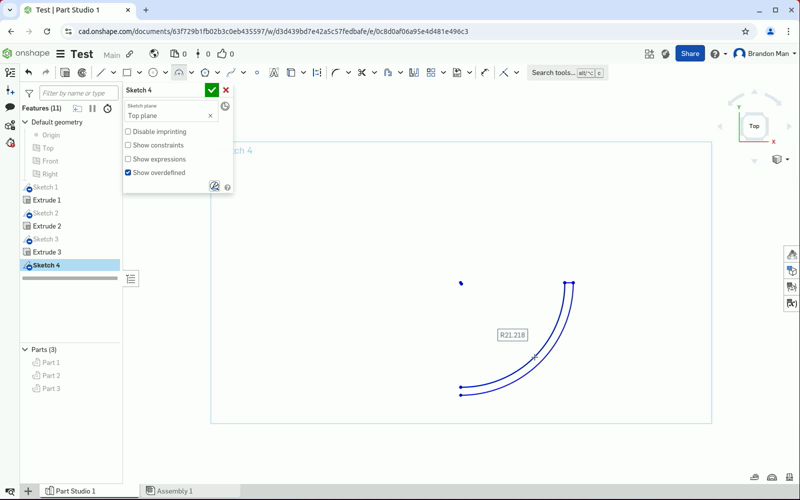
key(esc)
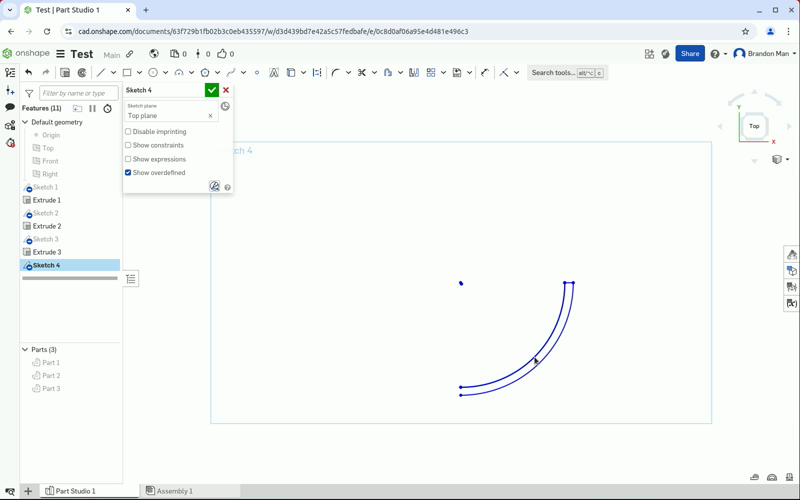
key(l)
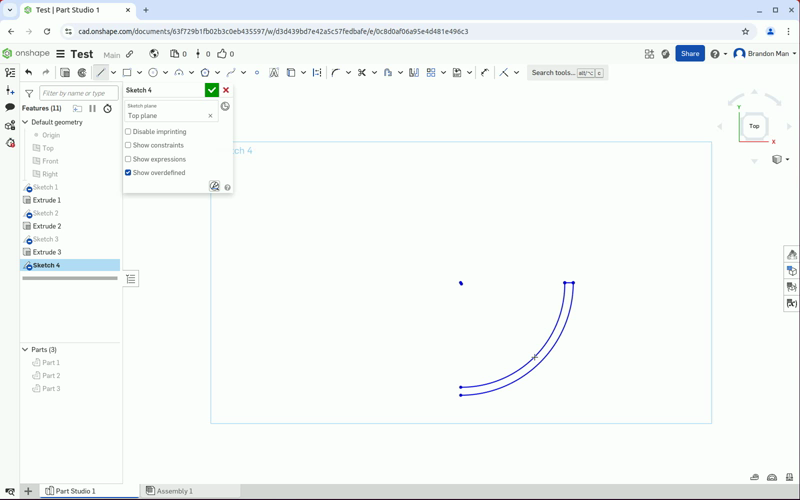
mouse_move(460, 387)
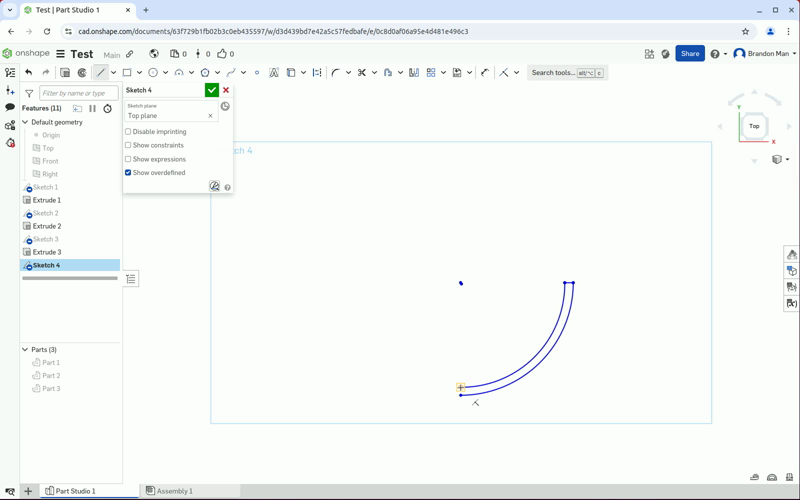
click(460, 387)
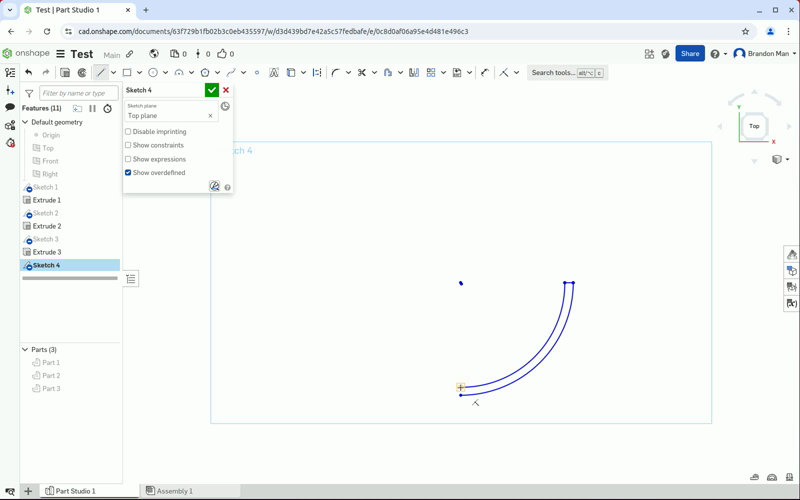
mouse_move(490, 387)
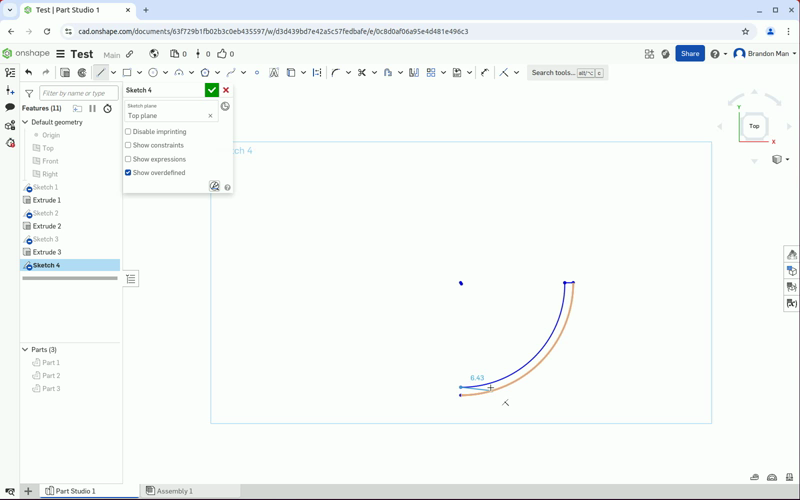
key_down(shift)
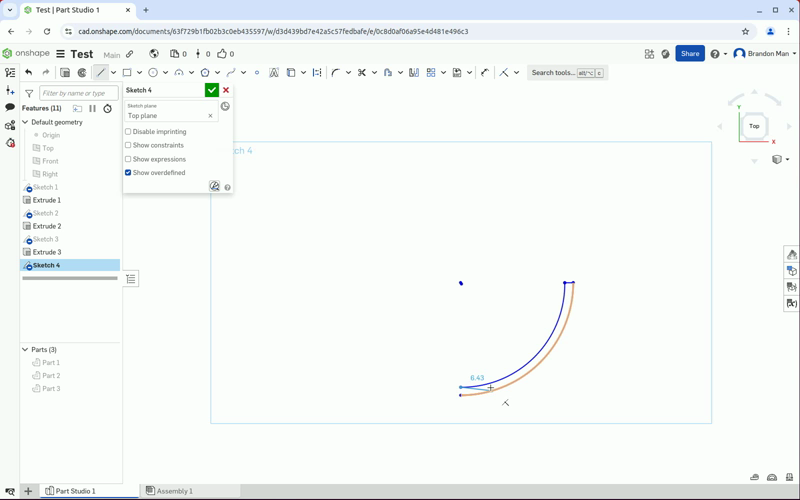
mouse_move(460, 395)
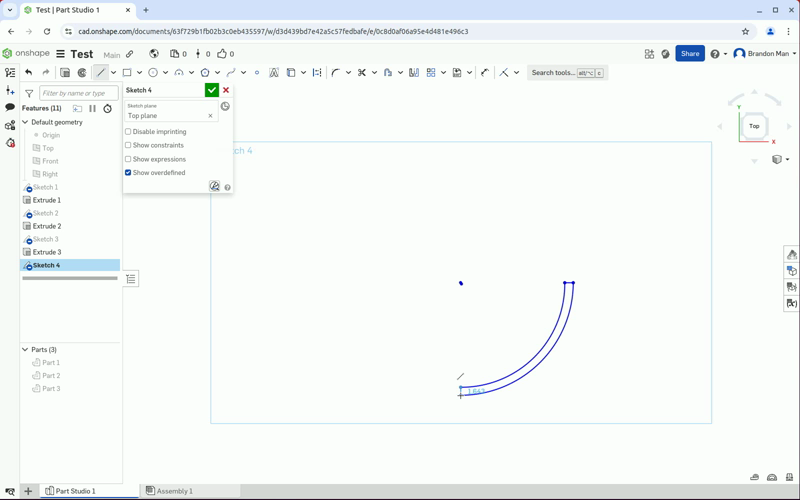
key_up(shift)
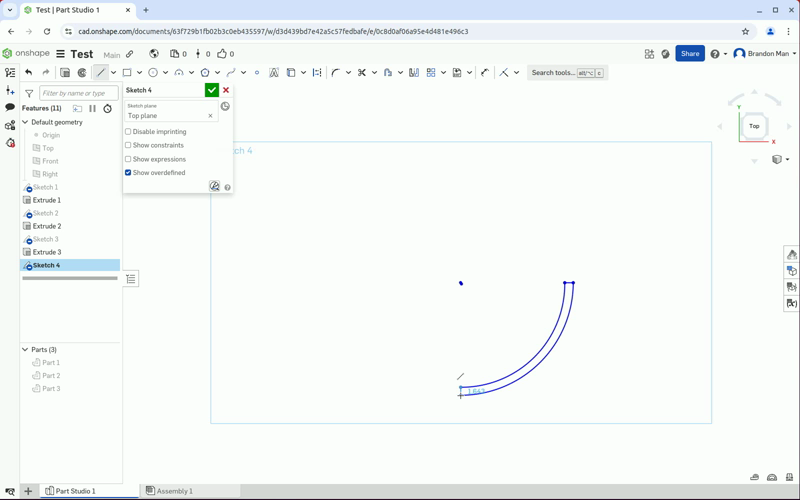
click(460, 395)
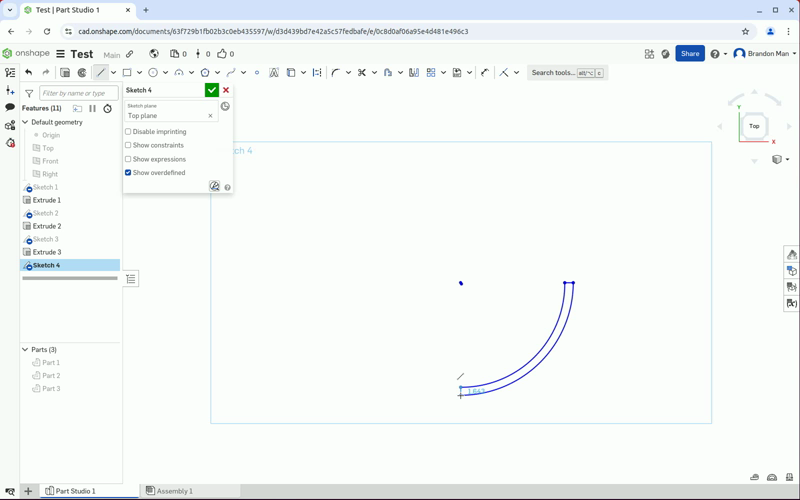
key(esc)
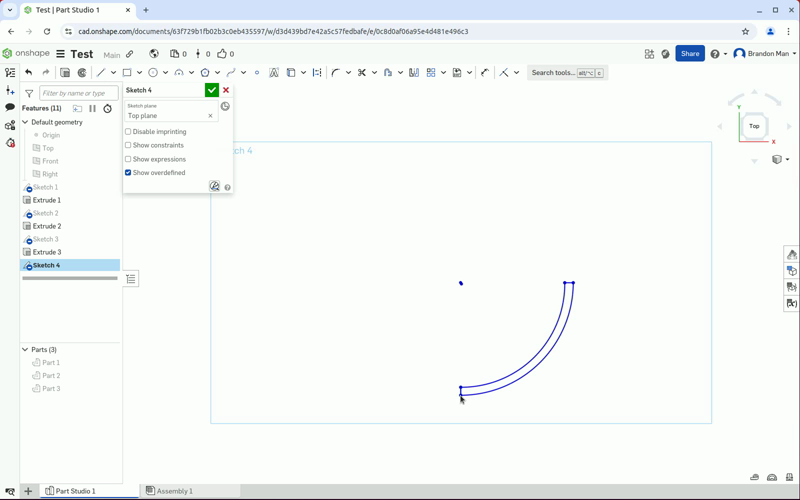
mouse_move(483, 390)
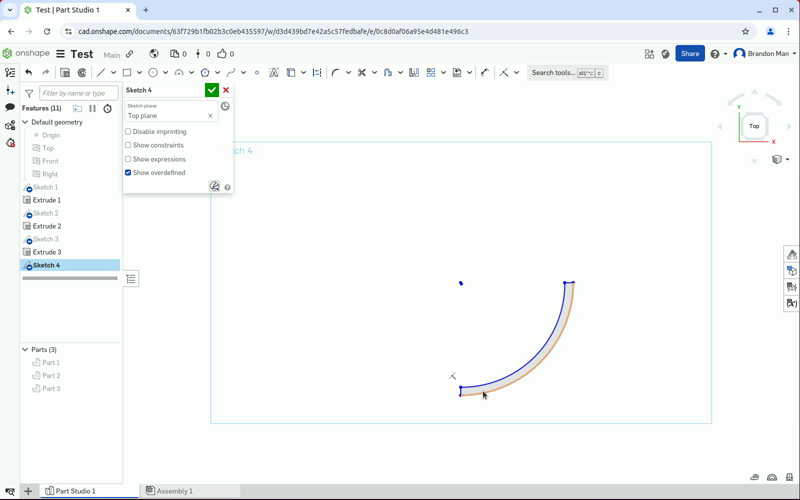
scroll(6)
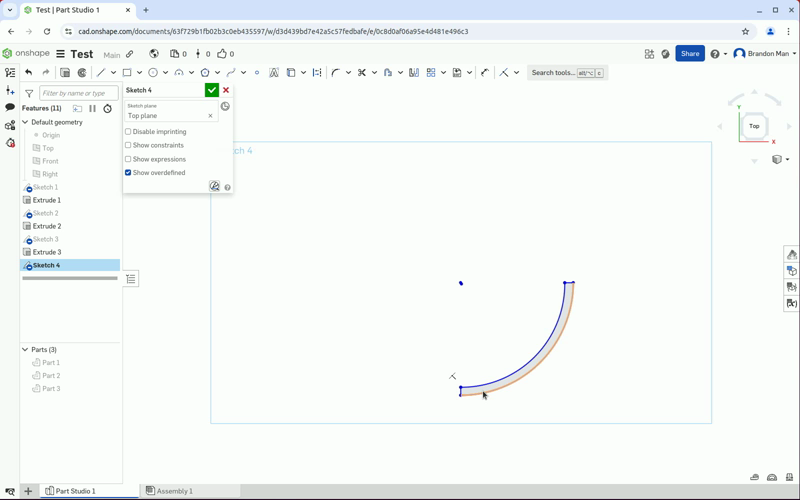
scroll(6)
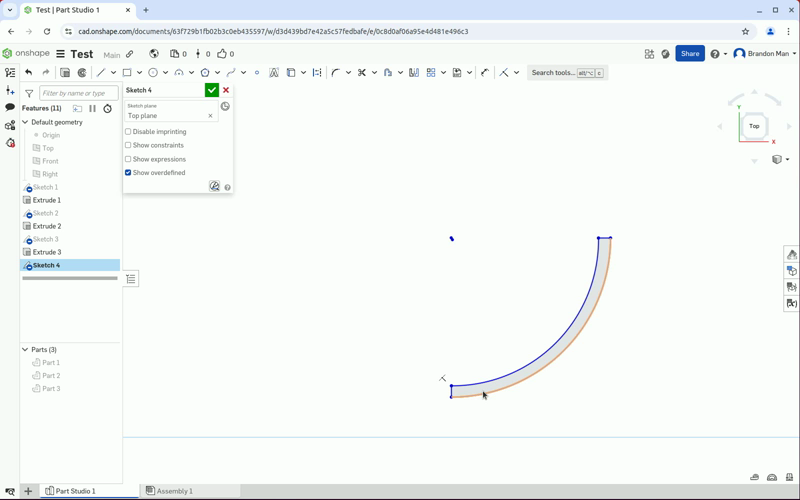
scroll(6)
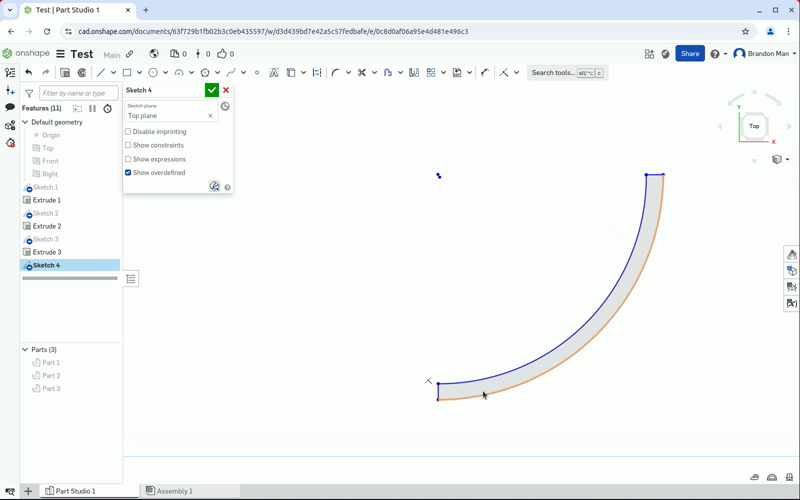
scroll(6)
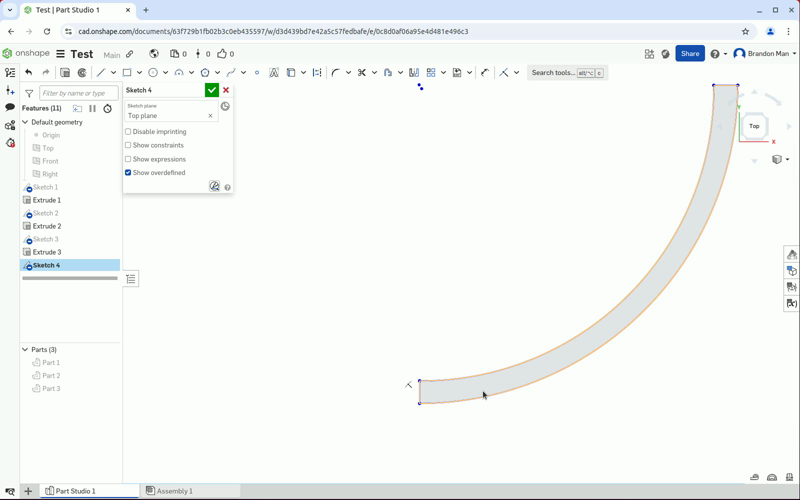
scroll(6)
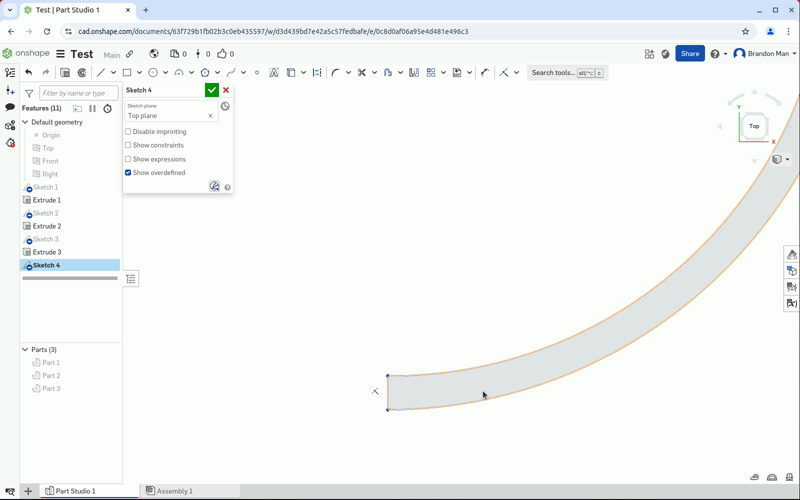
scroll(6)
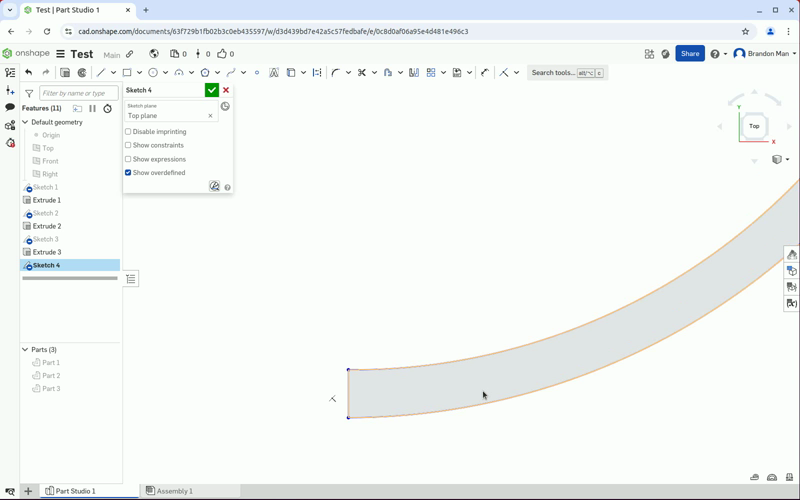
scroll(6)
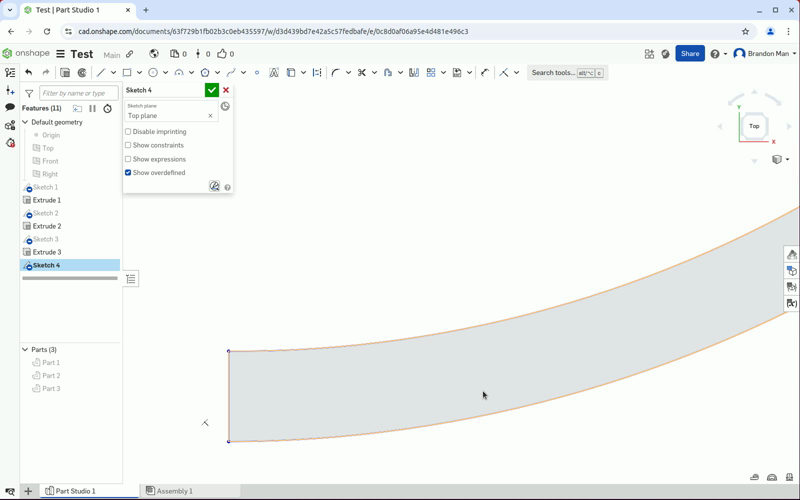
click(483, 390)
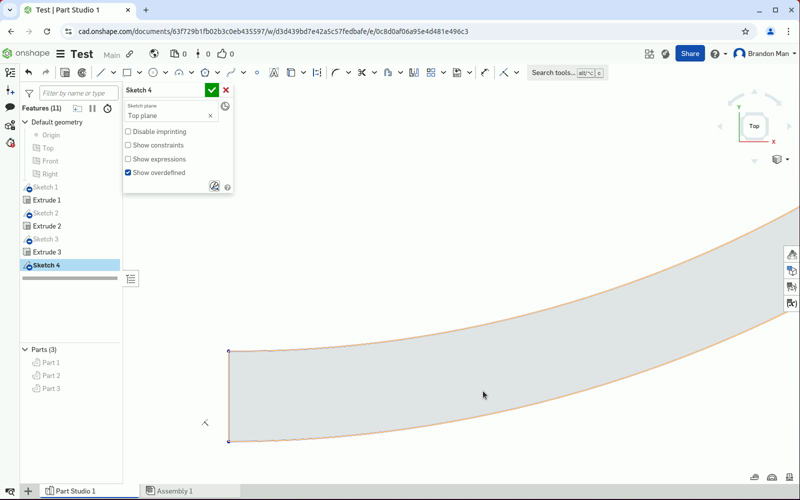
scroll(-6)
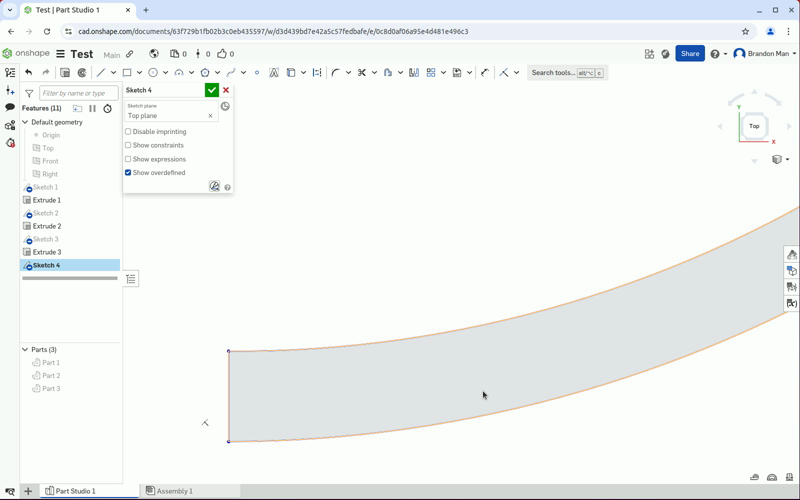
scroll(-6)
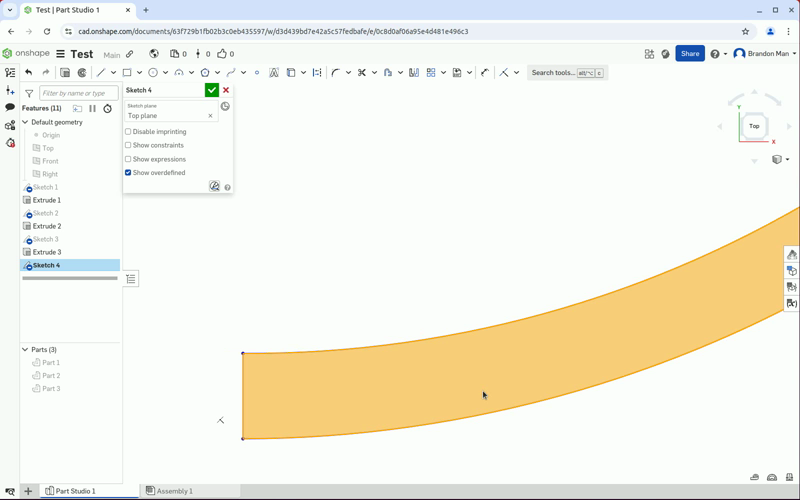
scroll(-6)
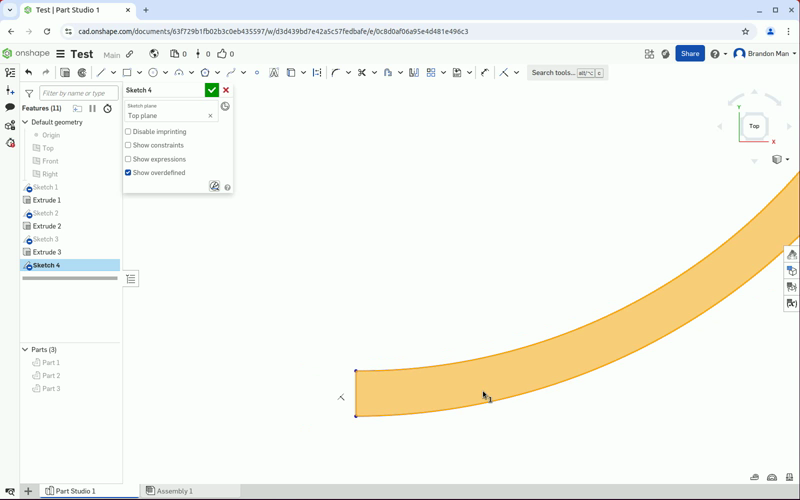
scroll(-6)
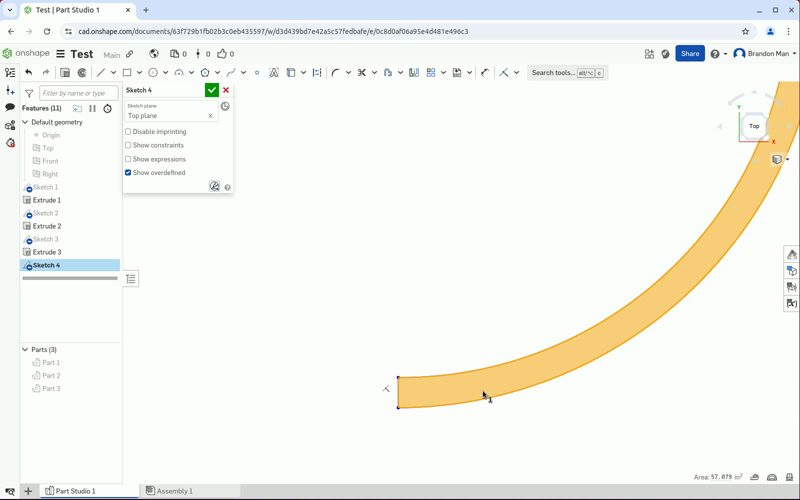
scroll(-6)
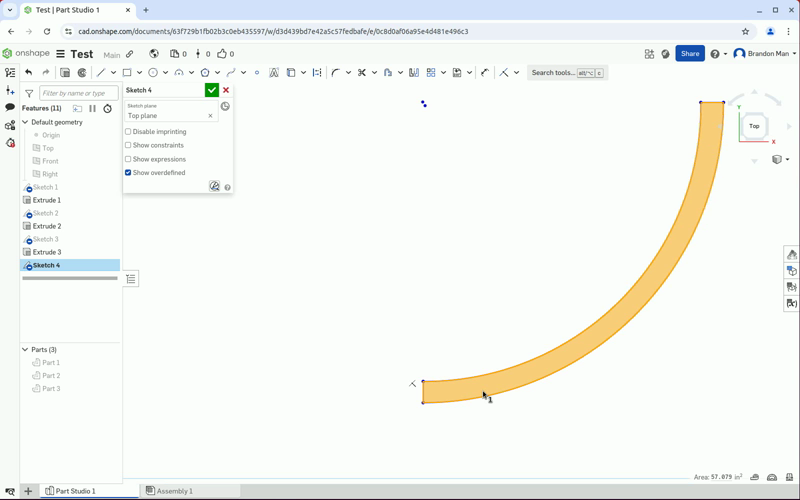
scroll(-6)
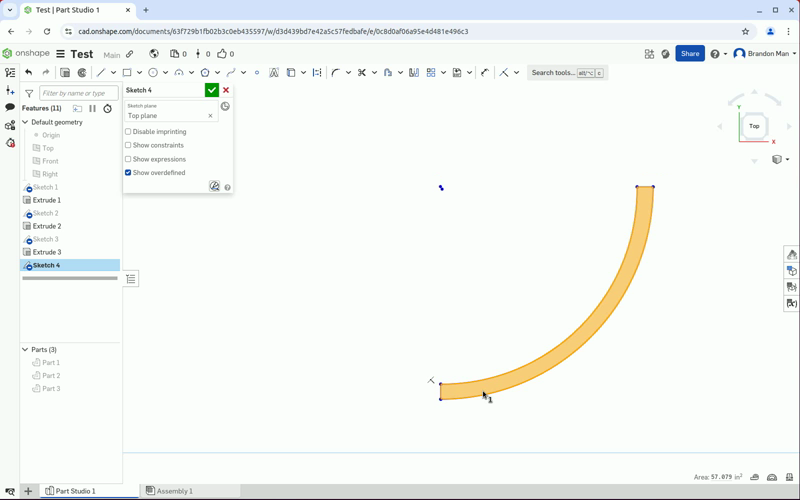
scroll(-6)
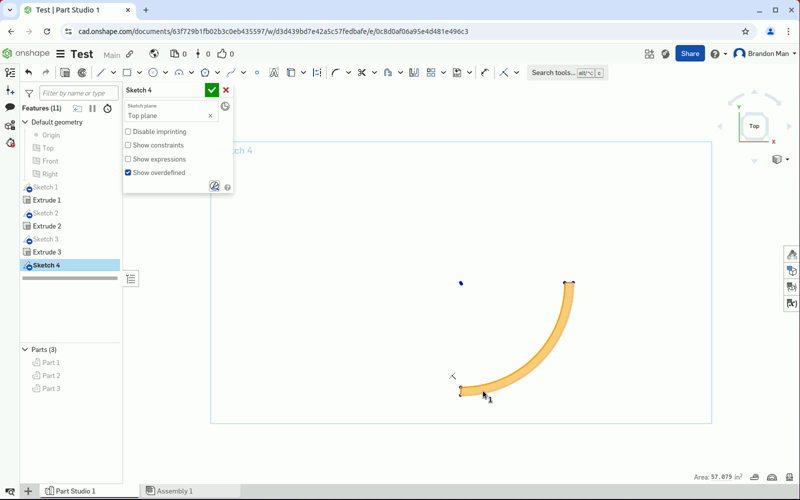
mouse_move(73, 352)
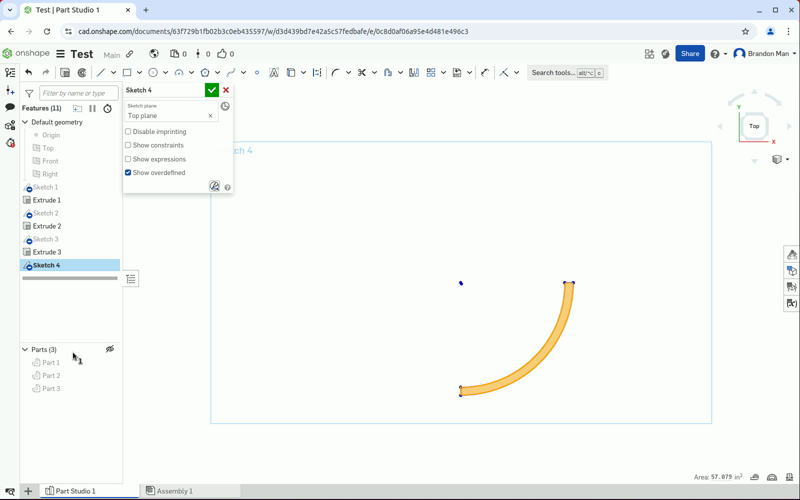
key(shift+y)
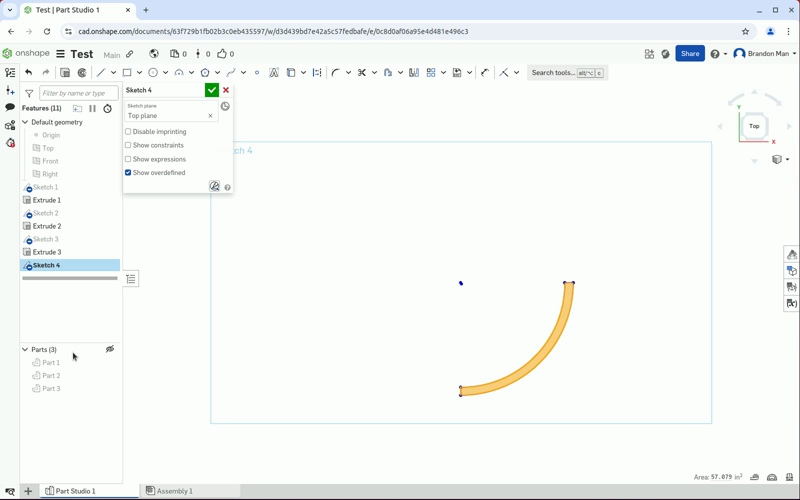
key(shift+e)
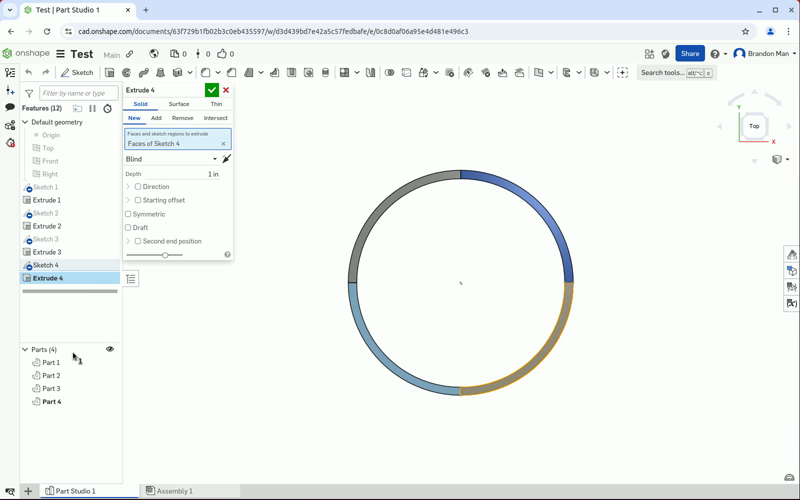
mouse_move(143, 106)
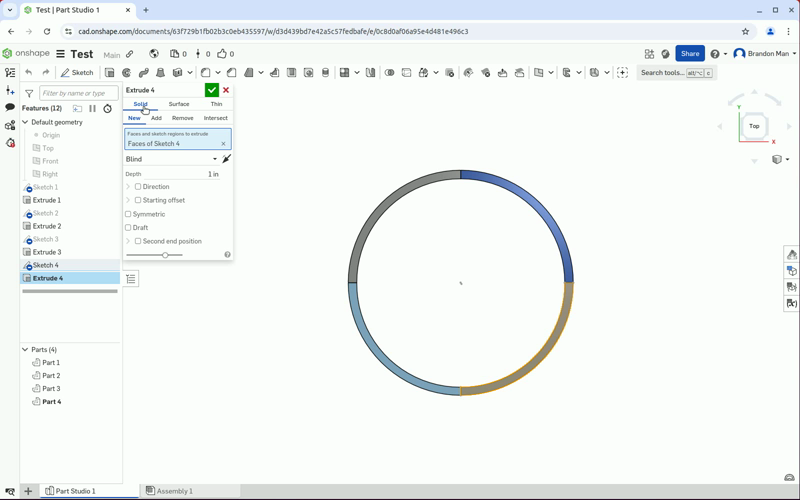
click(143, 106)
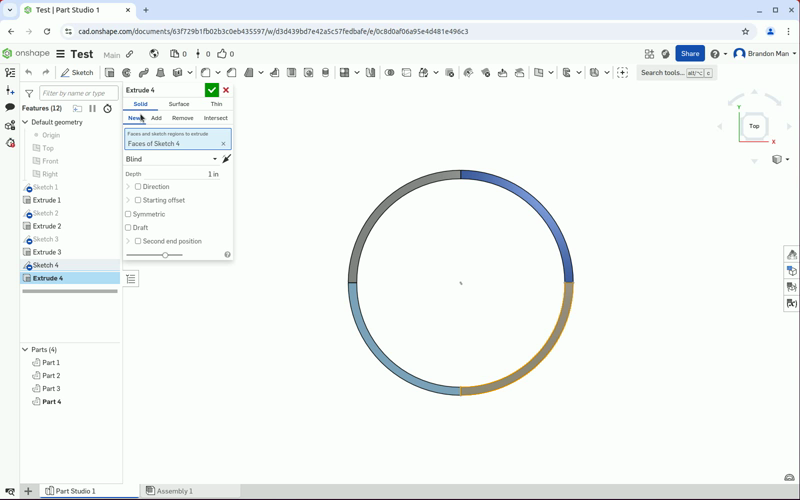
mouse_move(137, 120)
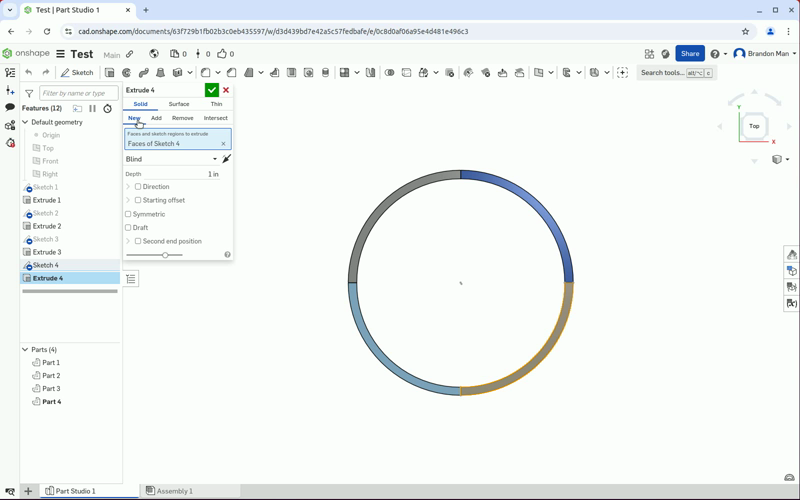
click(137, 120)
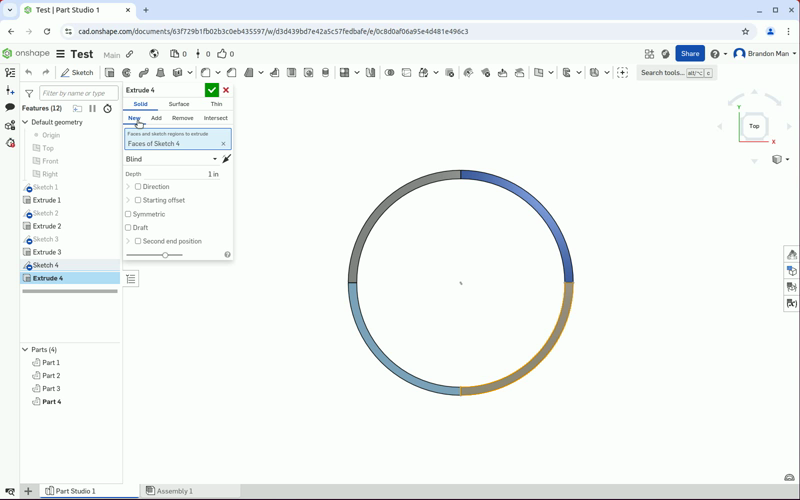
key(tab, 4)
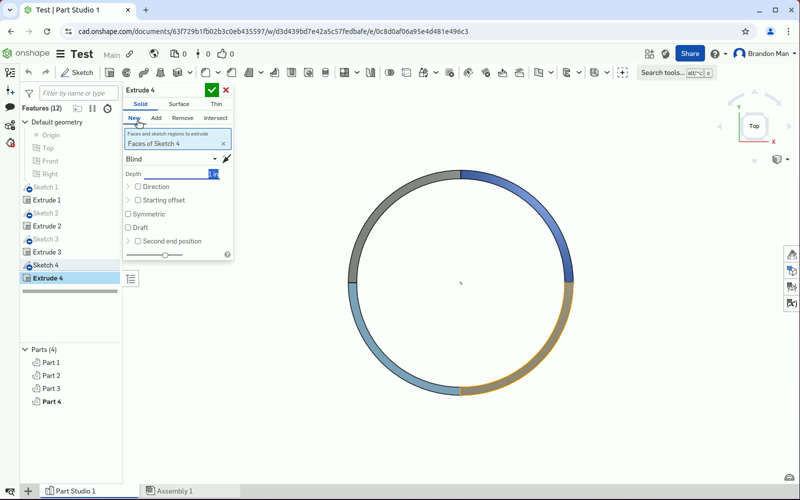
text(0.722)
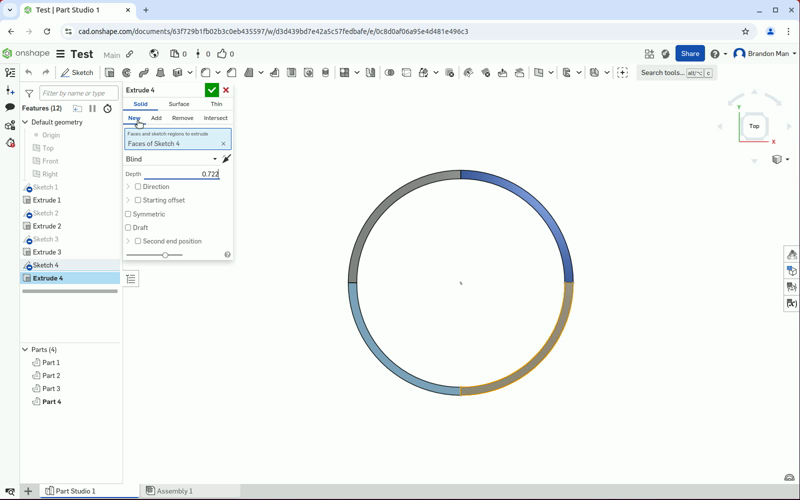
key(enter)
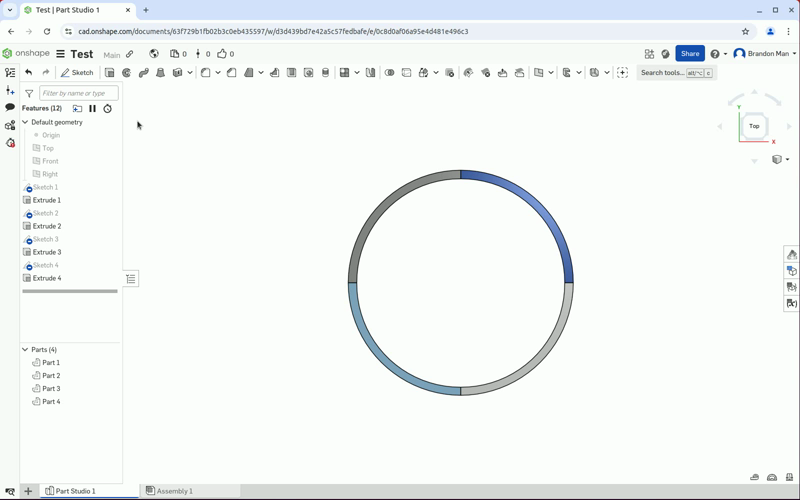
key(shift+h)
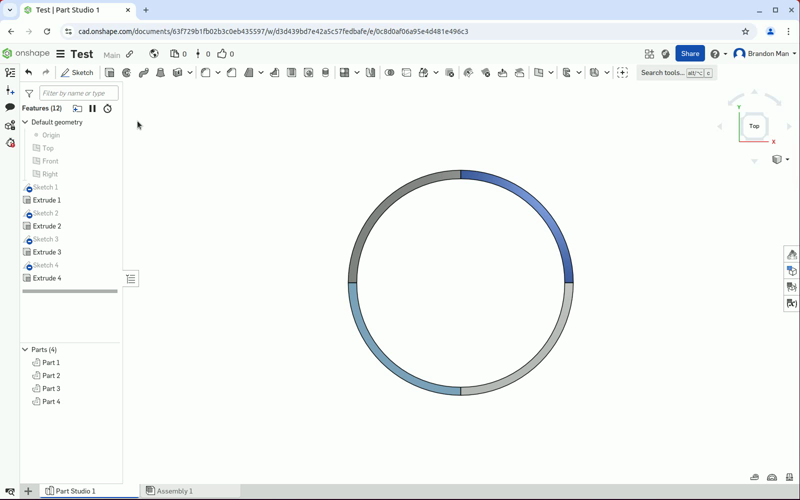
key(shift+h)
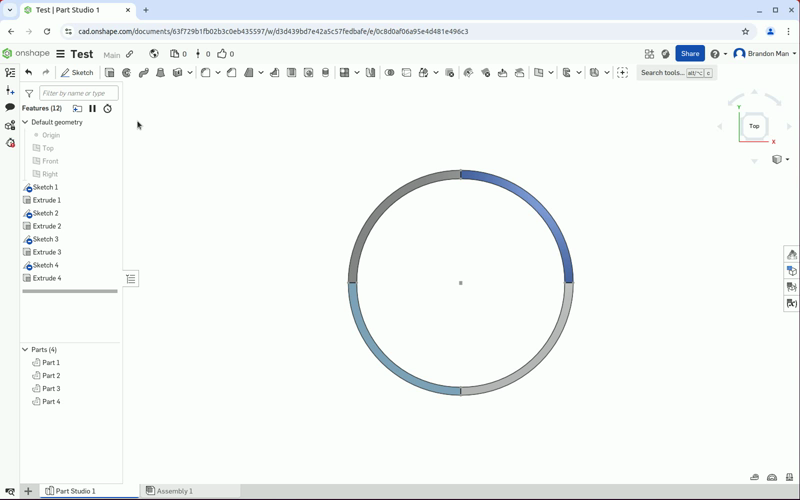
key(shift+7)
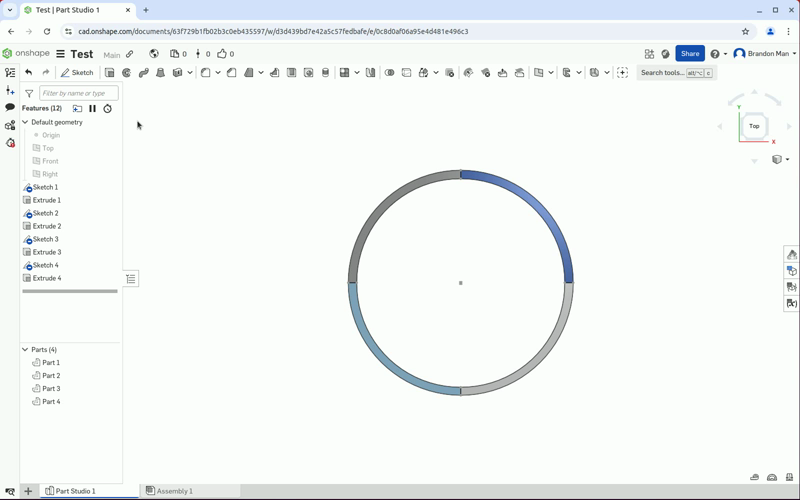
key(up, 3)
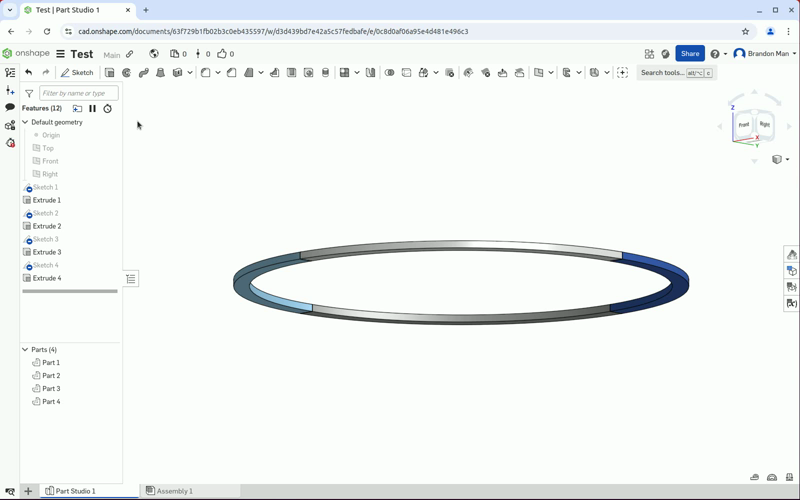
key(left, 3)
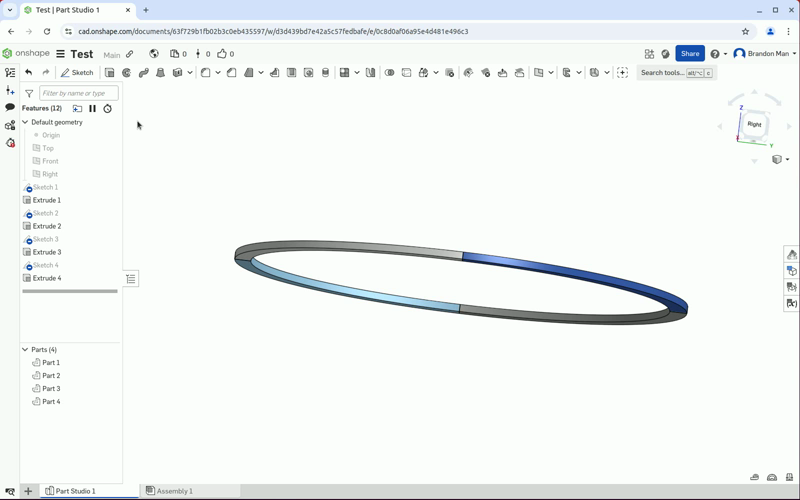
key(right, 3)
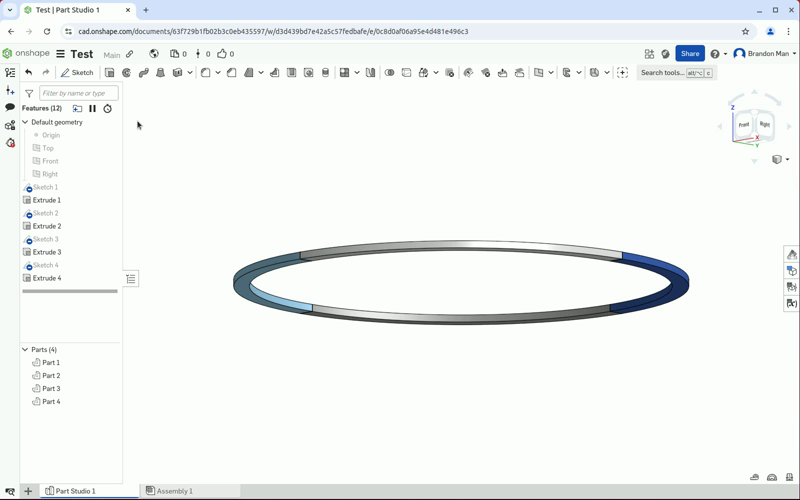
key(down, 3)
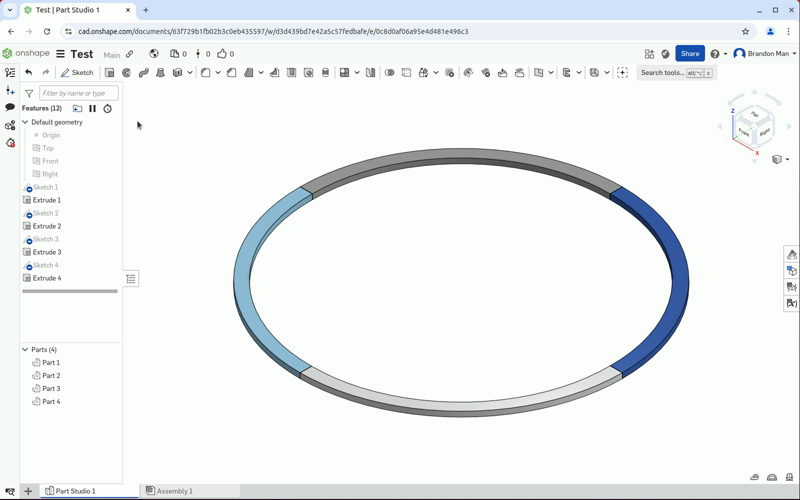
mouse_move(73, 189)
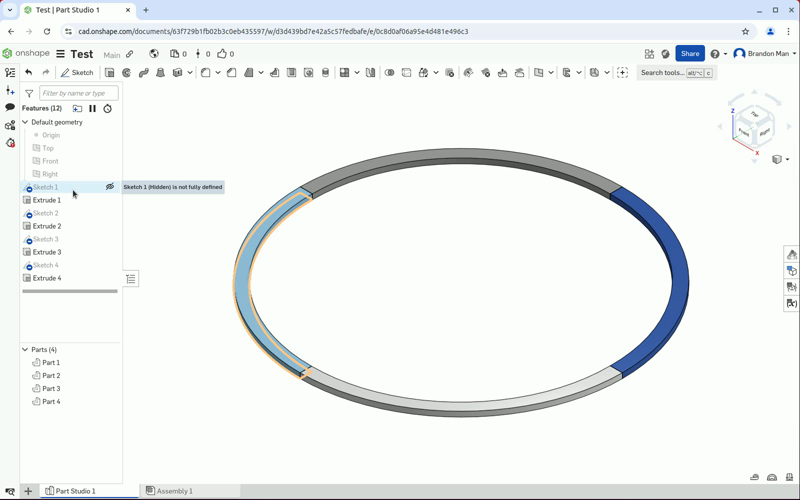
click(73, 189)